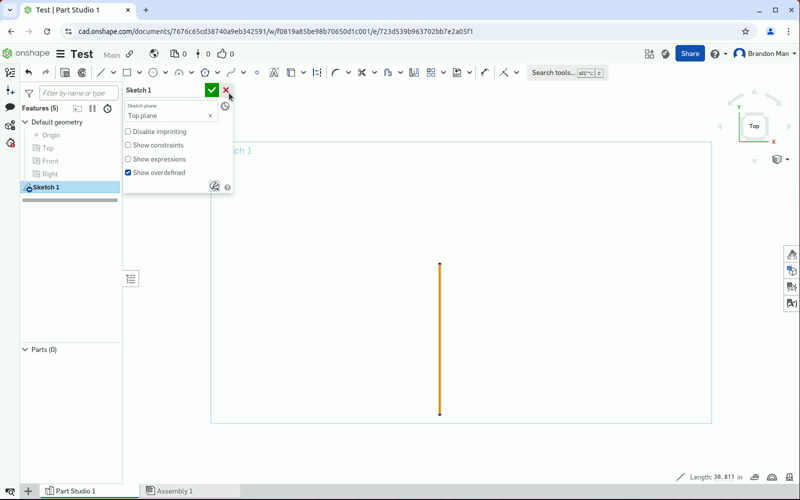
key(shift+h)
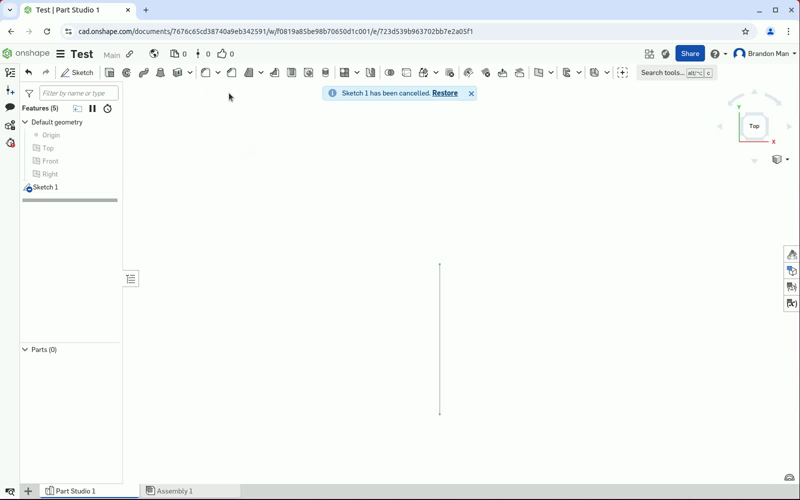
key(shift+s)
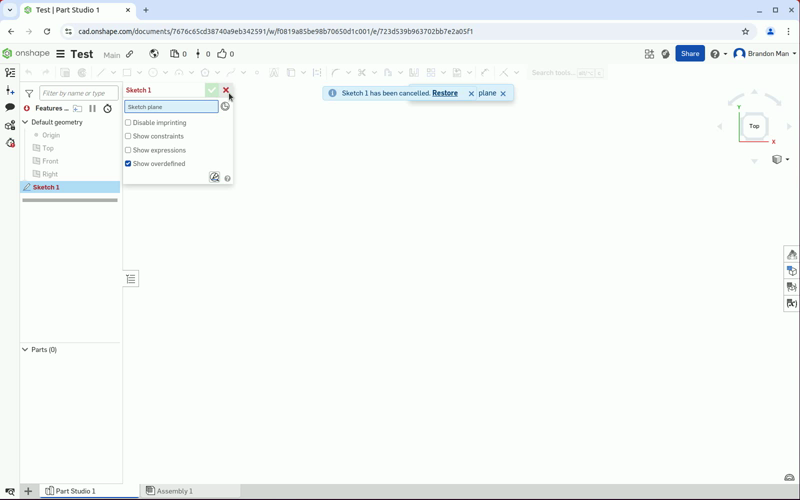
mouse_move(73, 150)
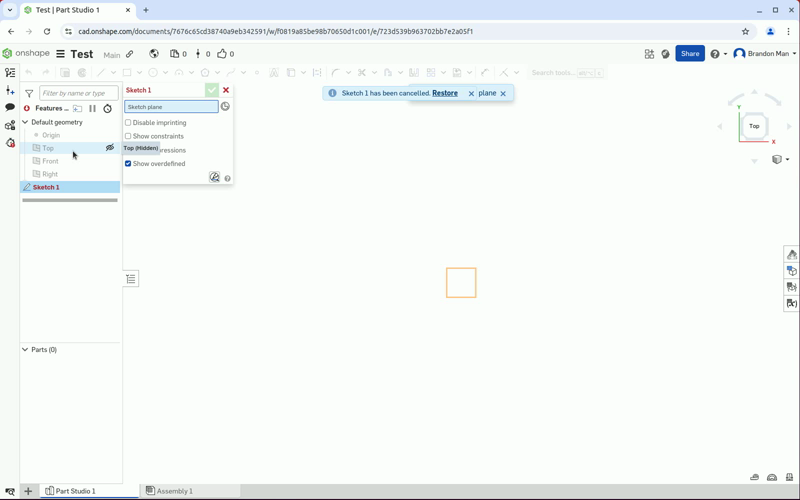
click(73, 150)
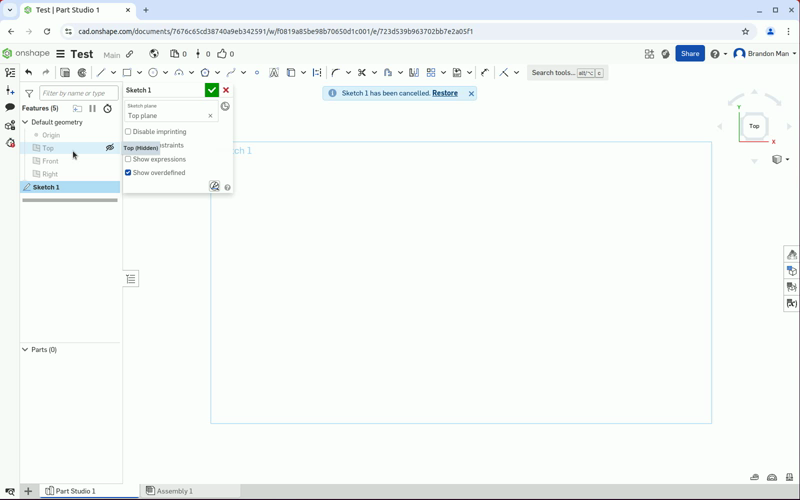
mouse_move(73, 352)
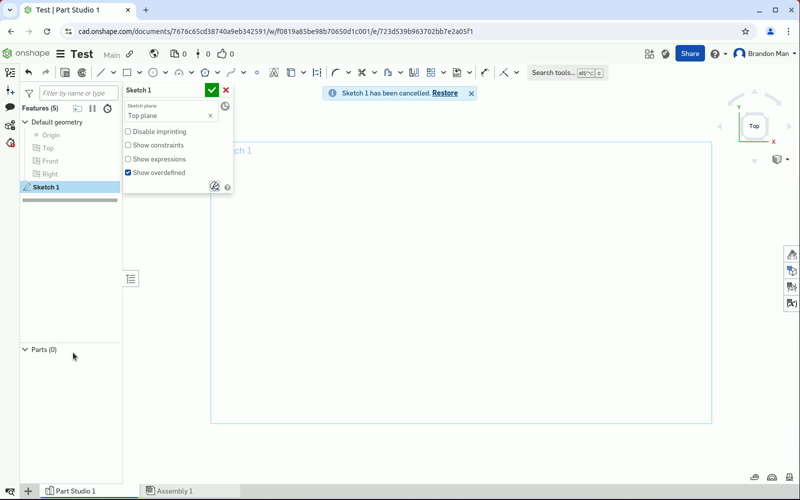
key(y)
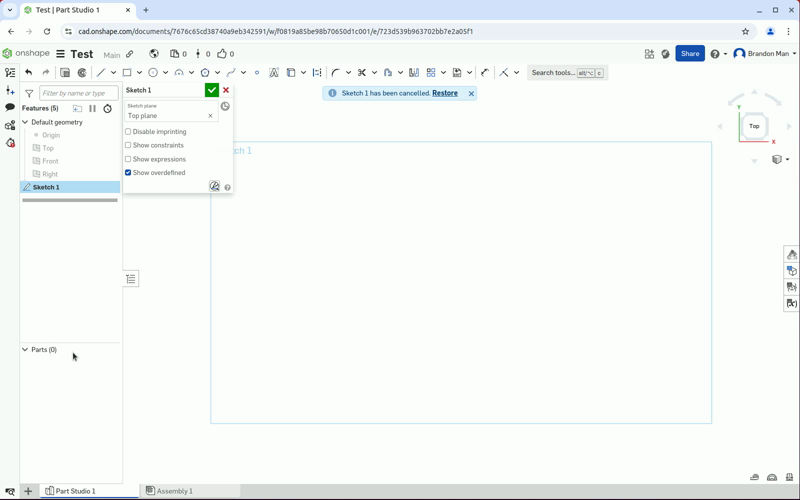
key(l)
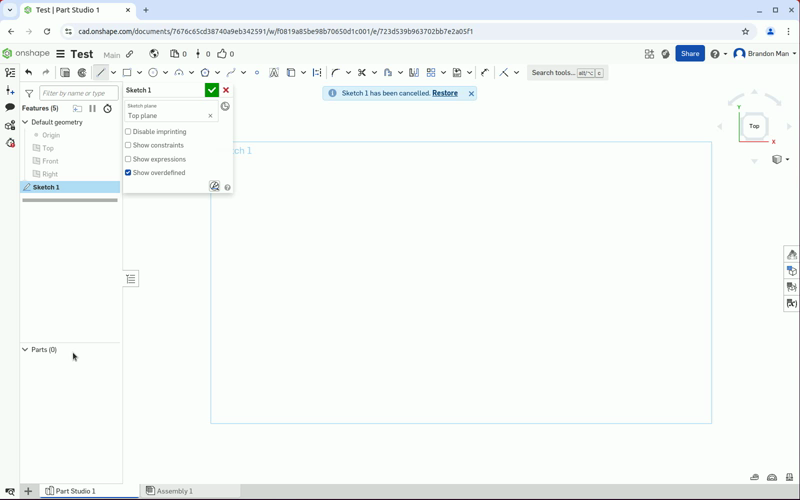
key_down(shift)
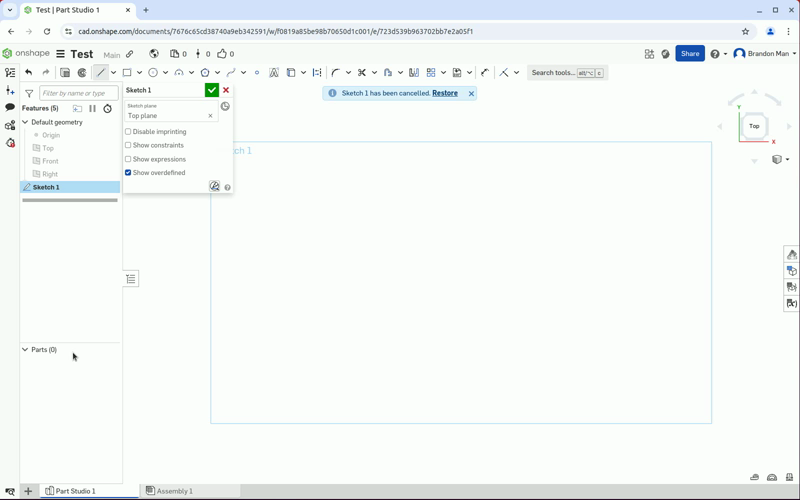
mouse_move(460, 282)
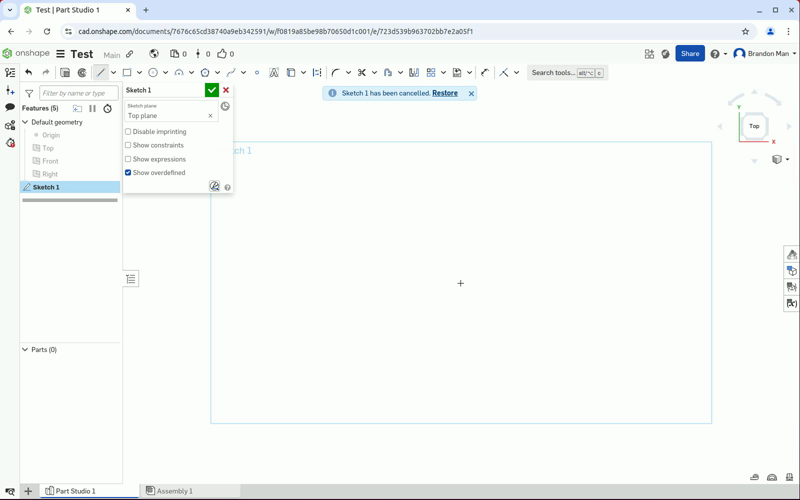
click(460, 282)
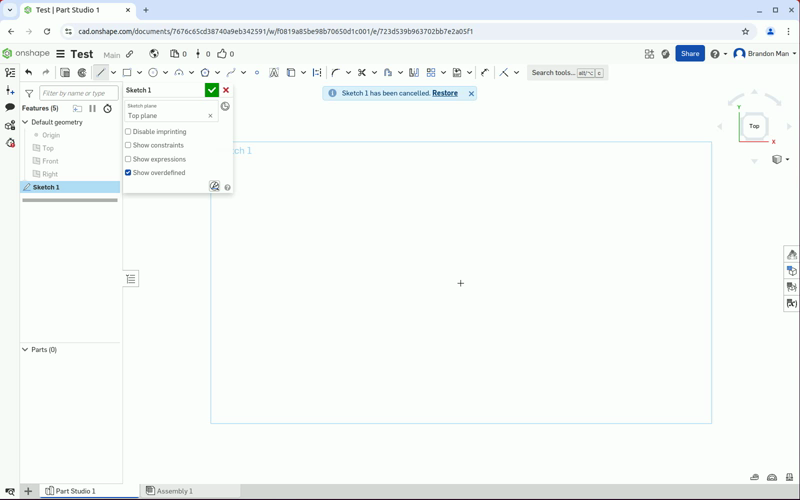
key_up(shift)
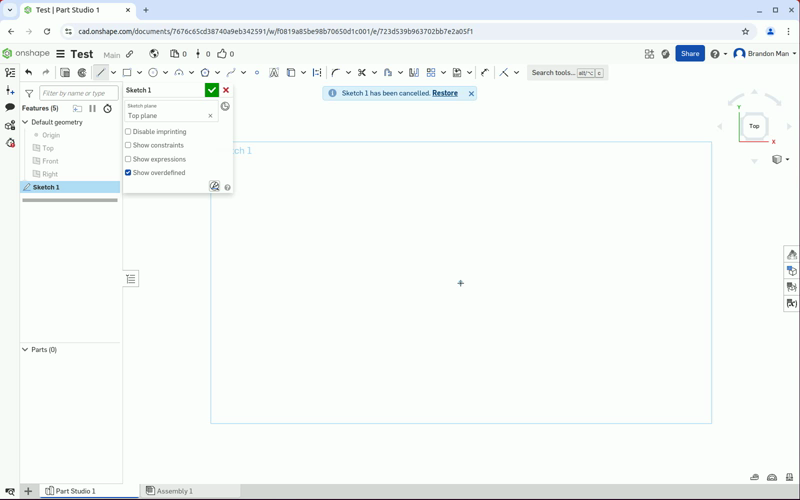
key_down(shift)
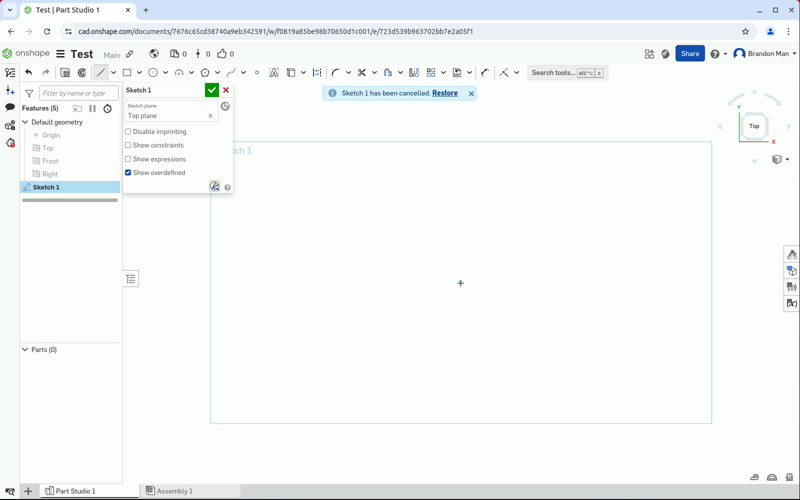
mouse_move(573, 282)
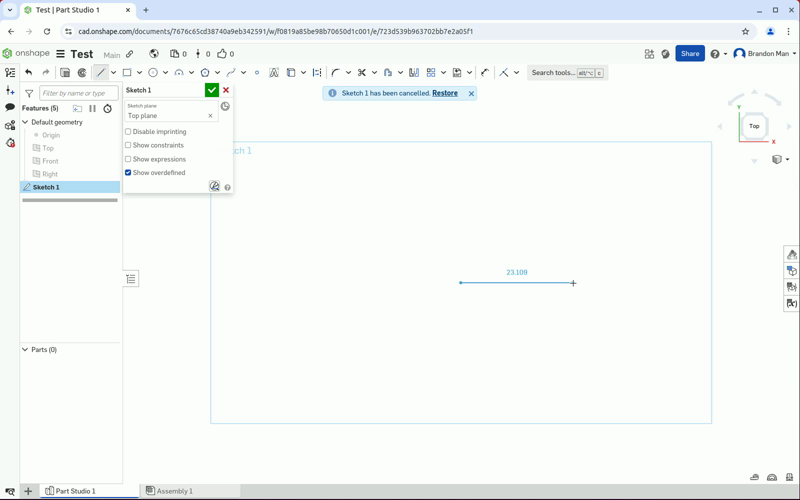
click(573, 282)
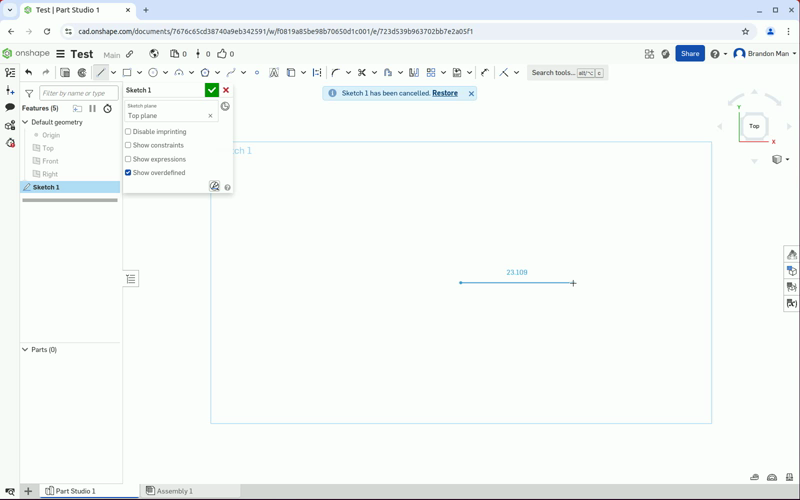
key_up(shift)
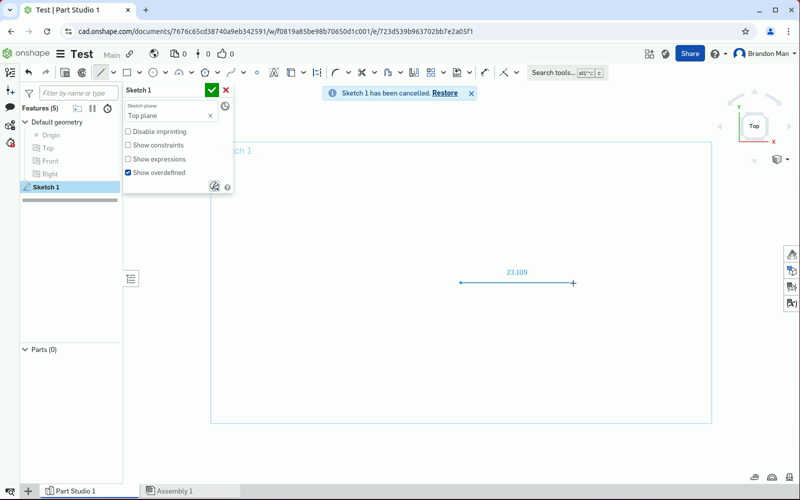
key_down(shift)
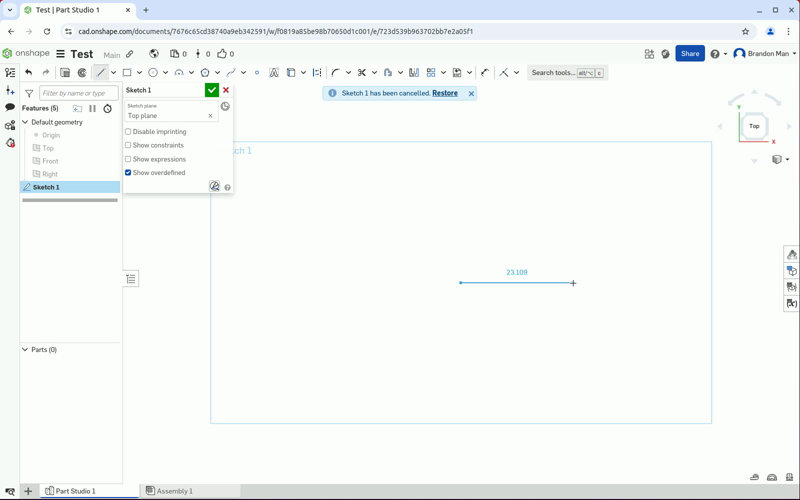
mouse_move(589, 282)
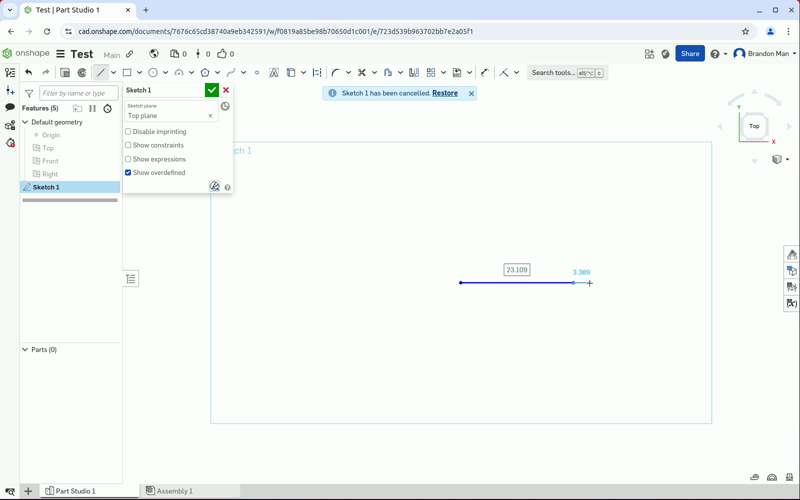
mouse_move(573, 226)
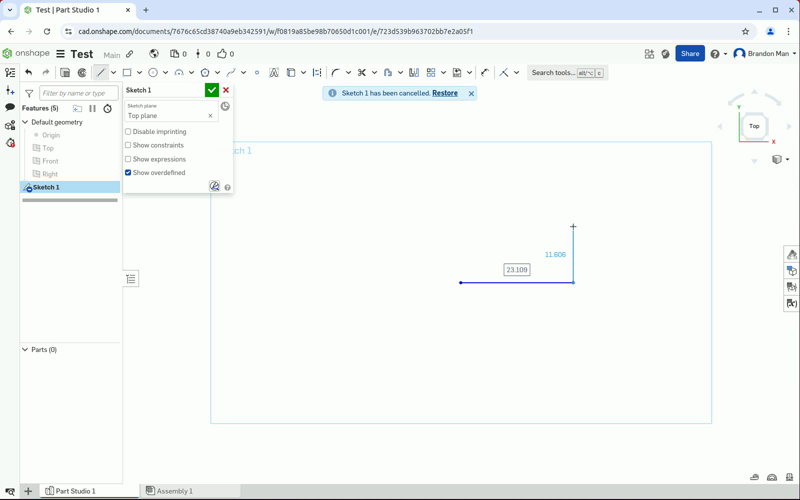
click(573, 226)
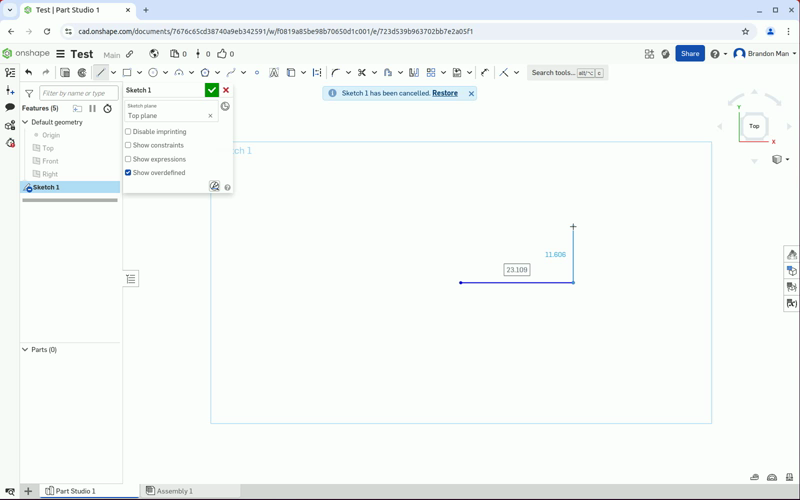
key_up(shift)
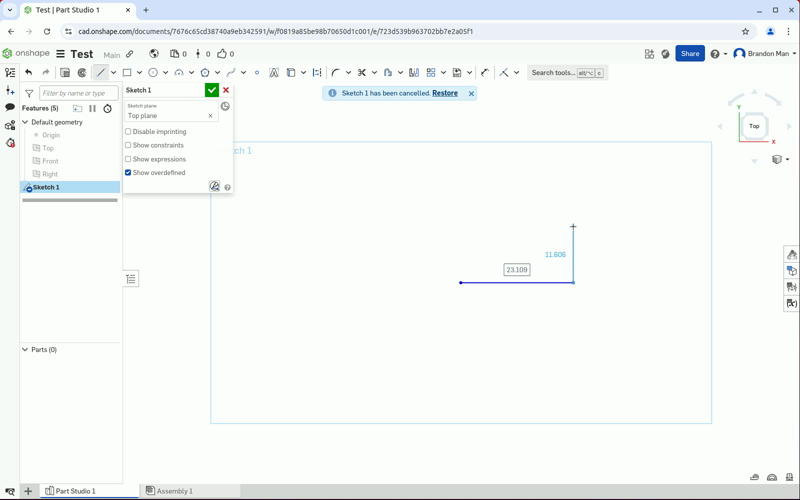
key_down(shift)
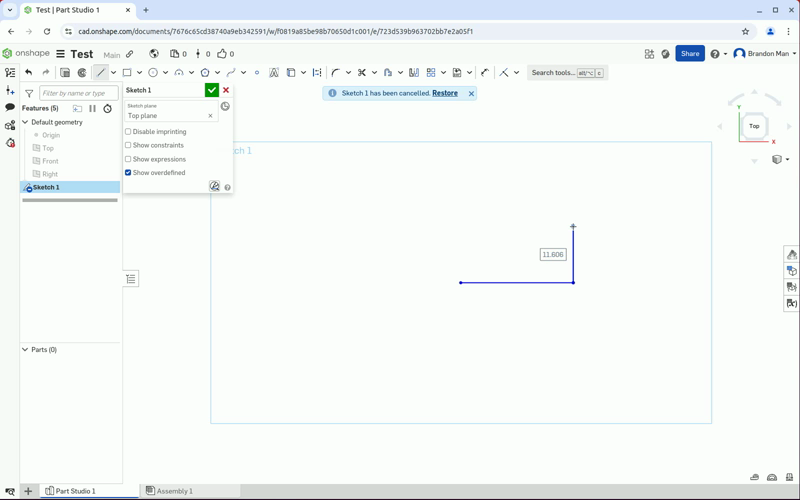
mouse_move(460, 226)
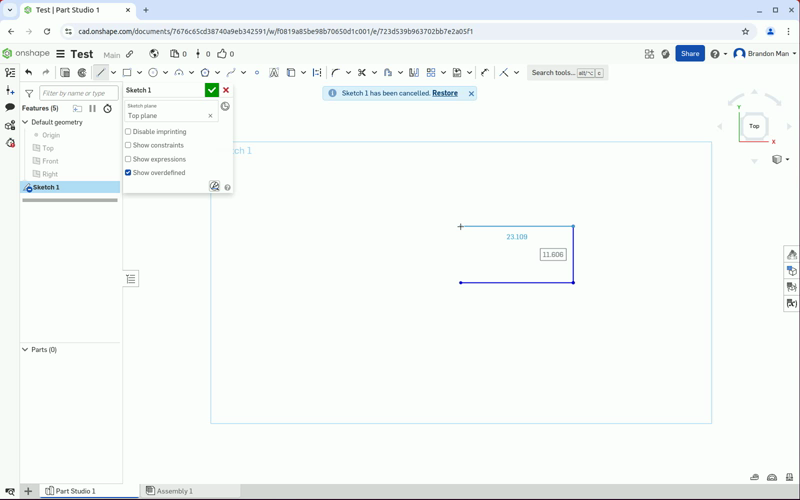
click(460, 226)
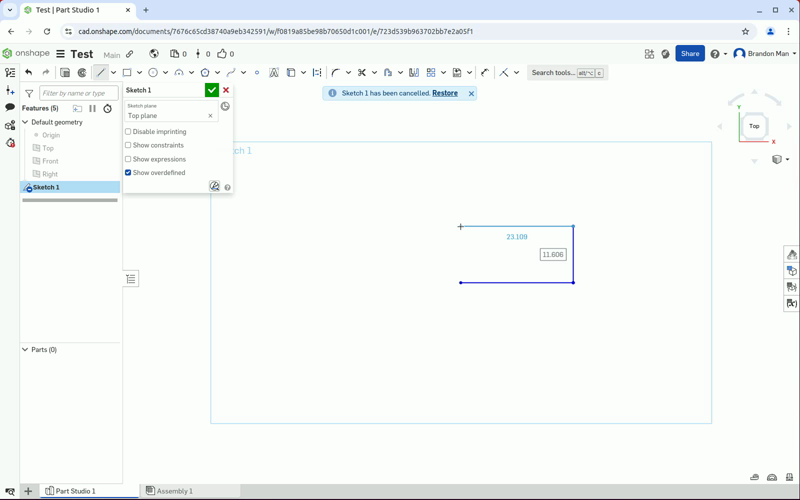
key_up(shift)
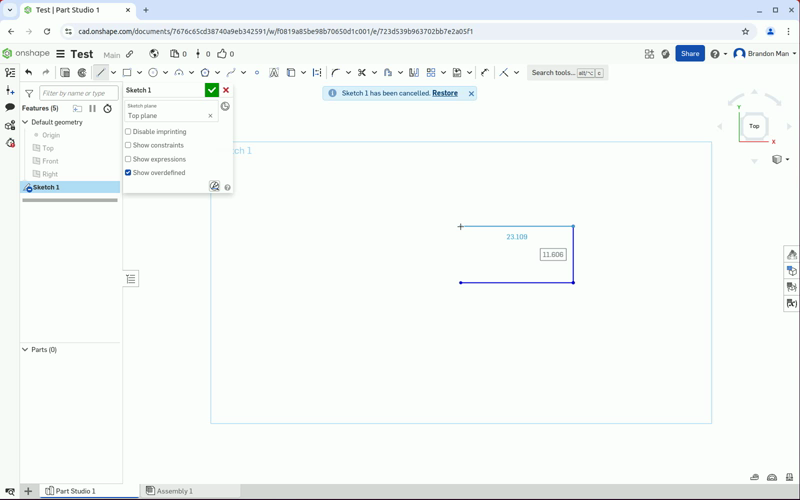
mouse_move(490, 226)
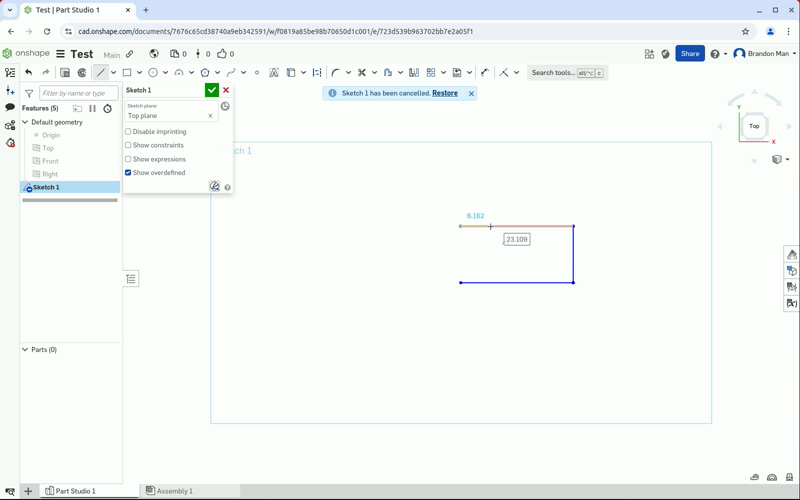
key_down(shift)
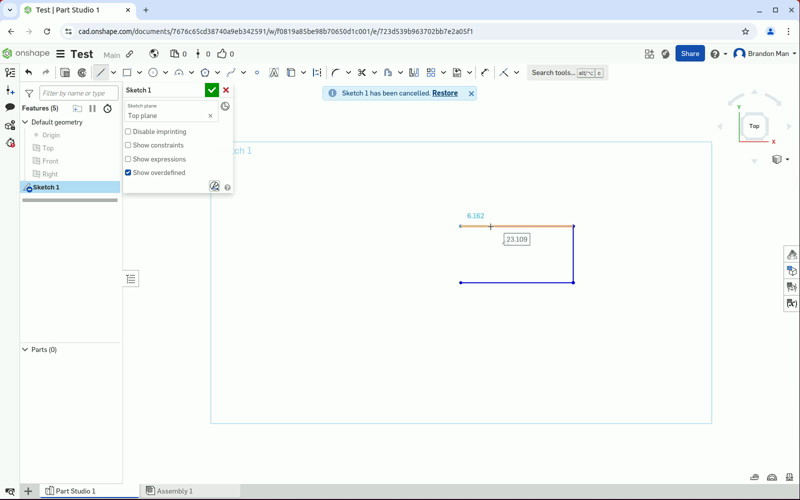
mouse_move(460, 282)
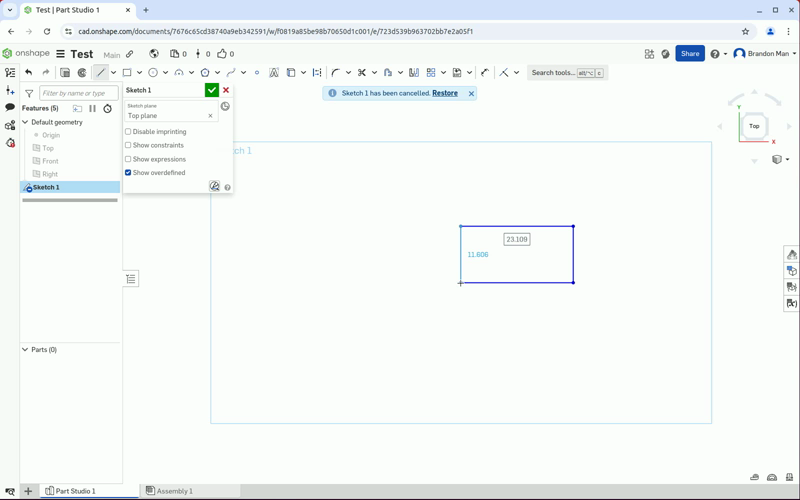
key_up(shift)
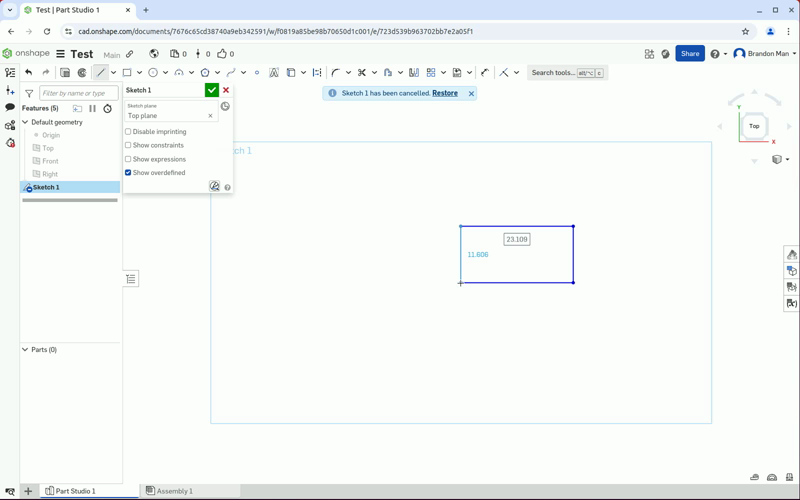
click(460, 282)
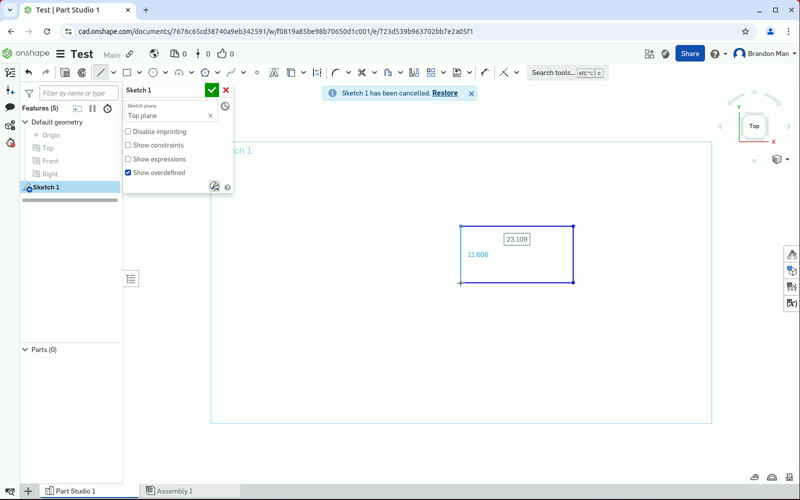
key(esc)
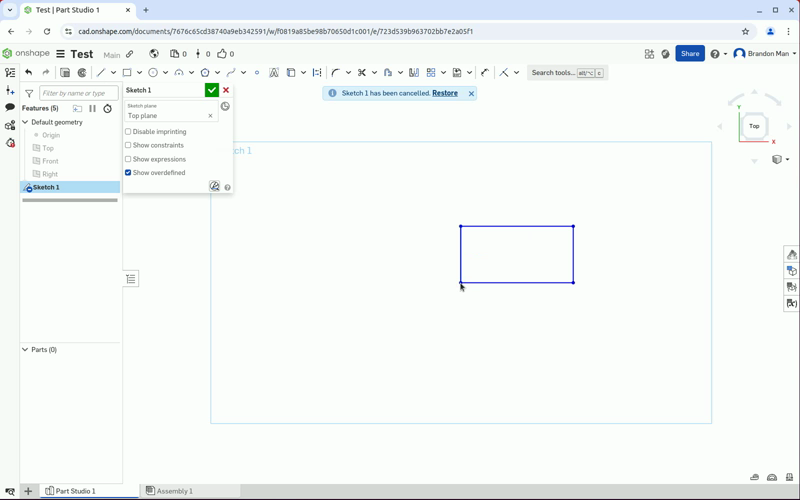
mouse_move(477, 234)
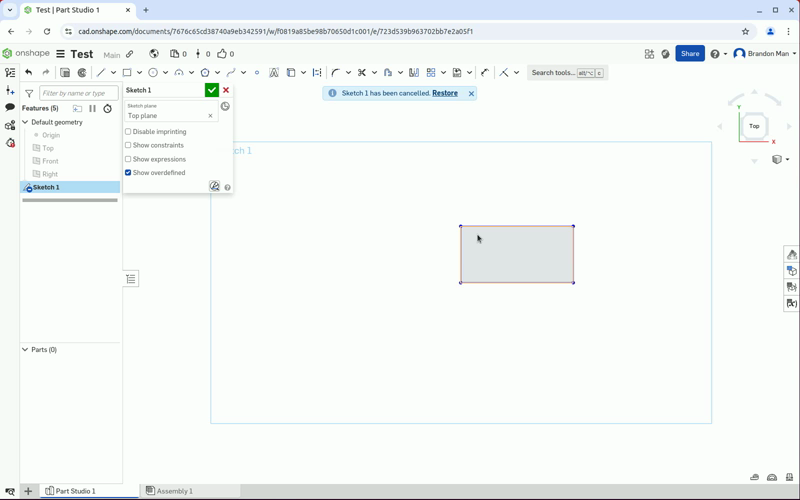
click(477, 234)
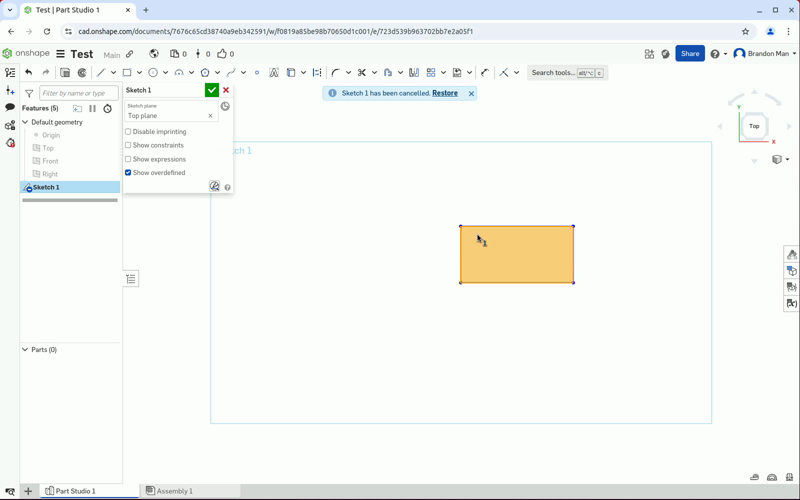
mouse_move(73, 352)
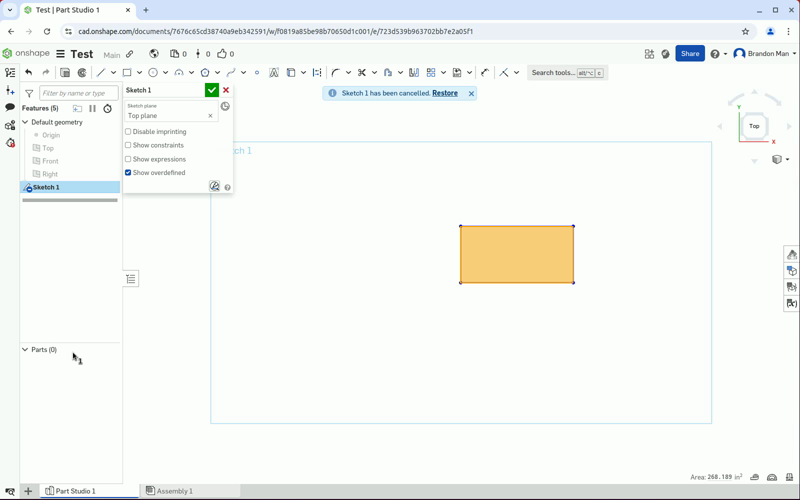
key(shift+y)
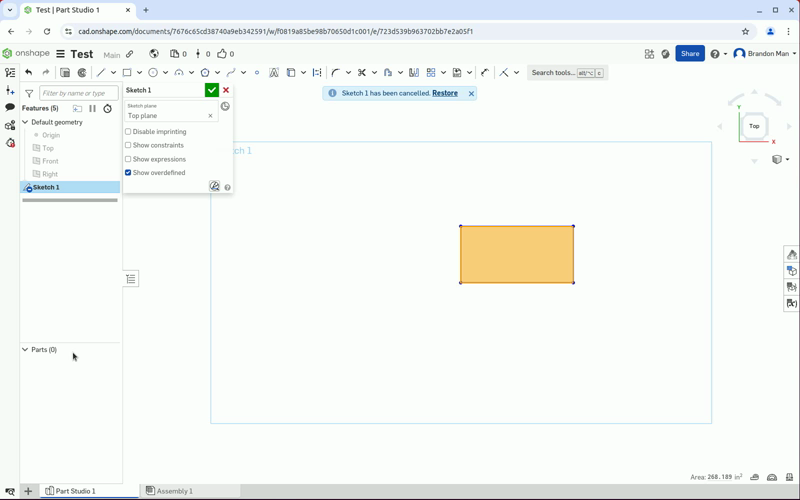
key(shift+e)
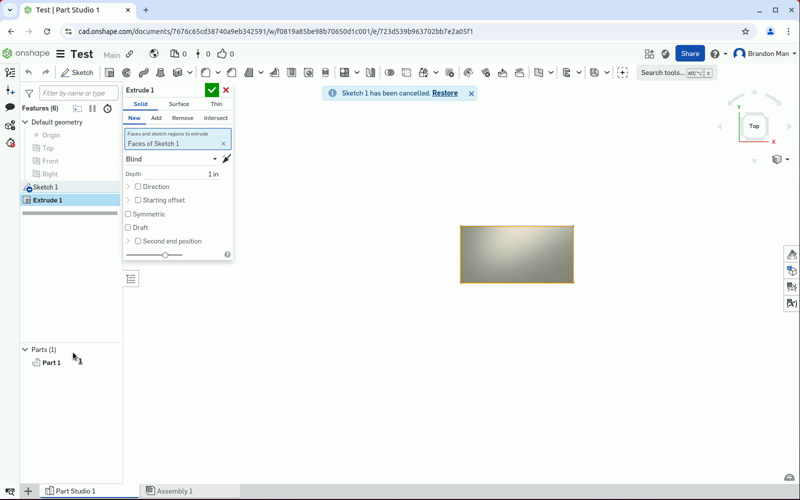
mouse_move(143, 106)
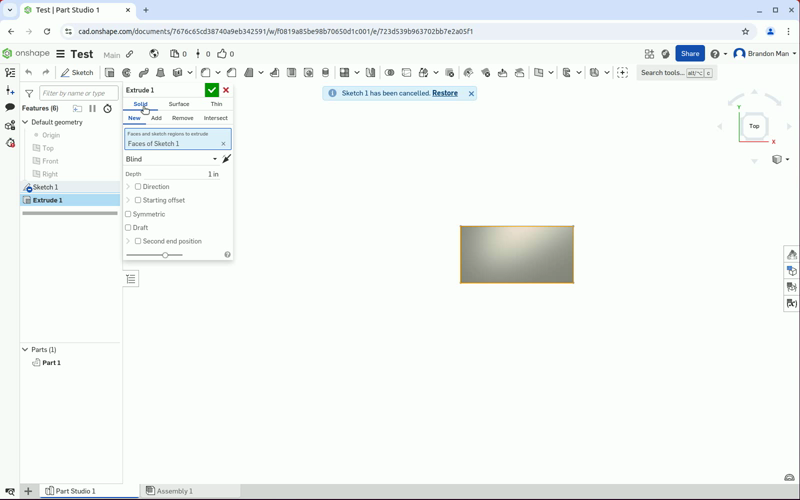
click(143, 106)
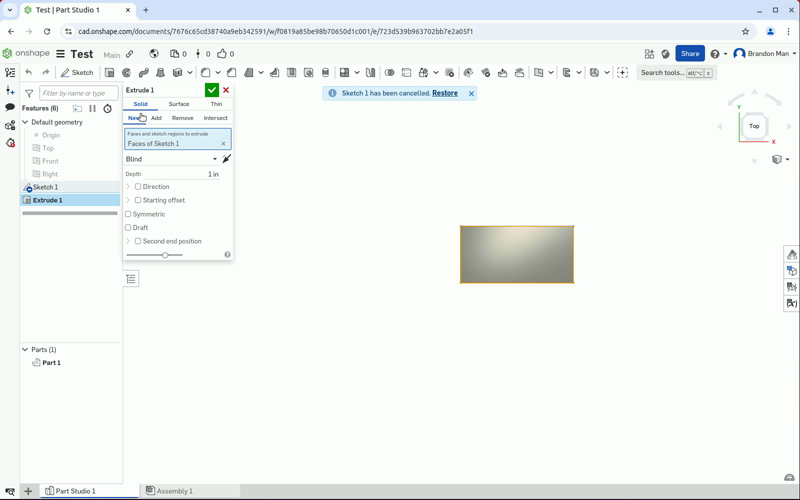
mouse_move(137, 120)
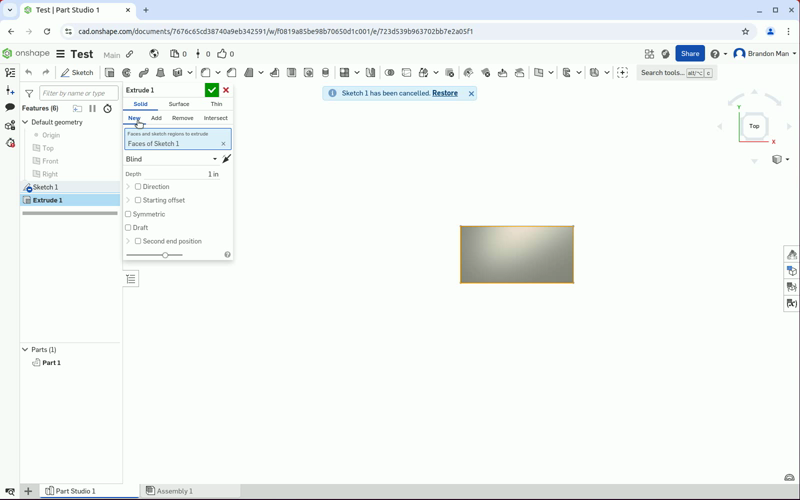
click(137, 120)
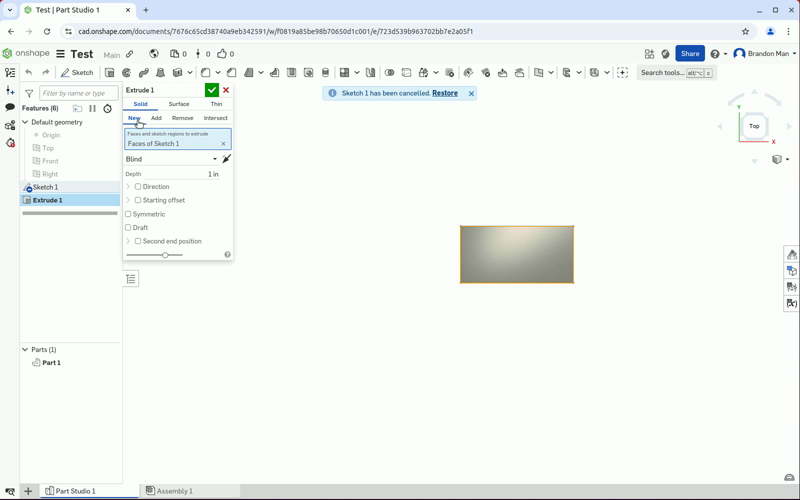
key(tab, 4)
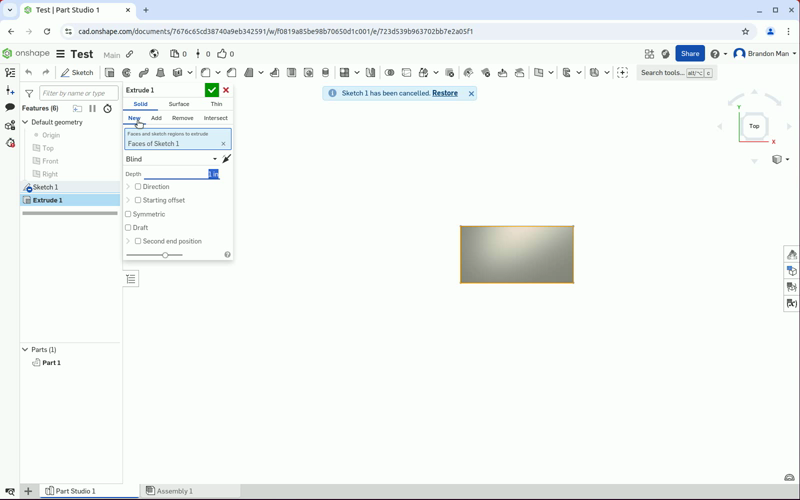
text(0.722)
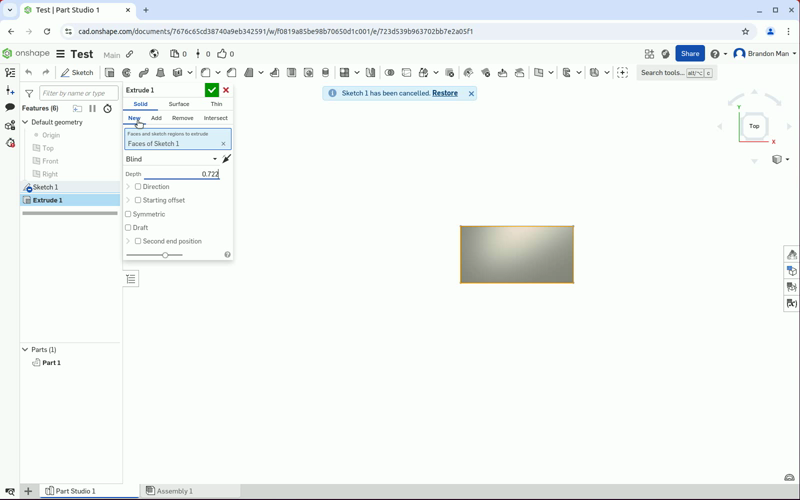
key(enter)
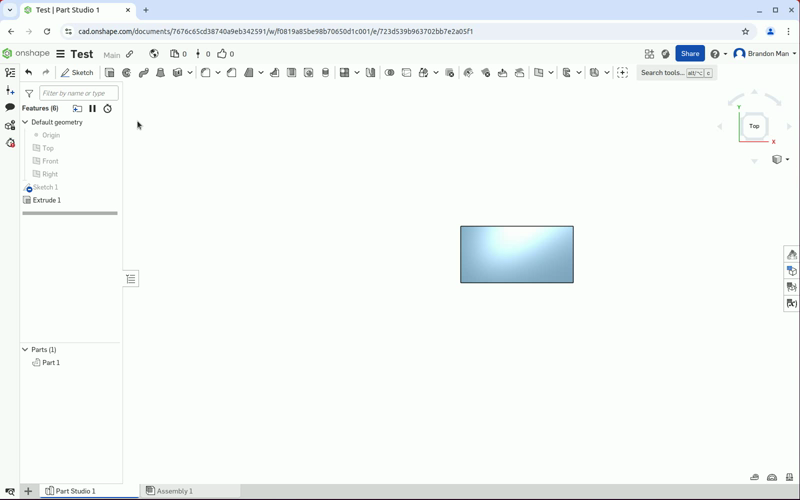
key(shift+h)
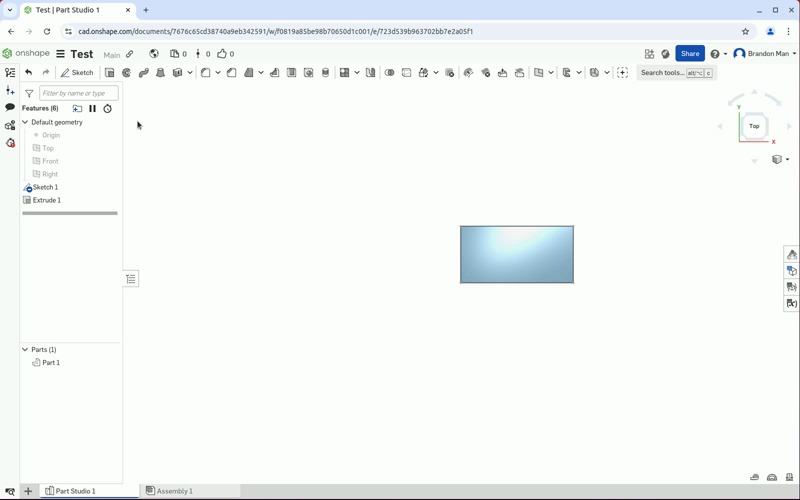
key(shift+h)
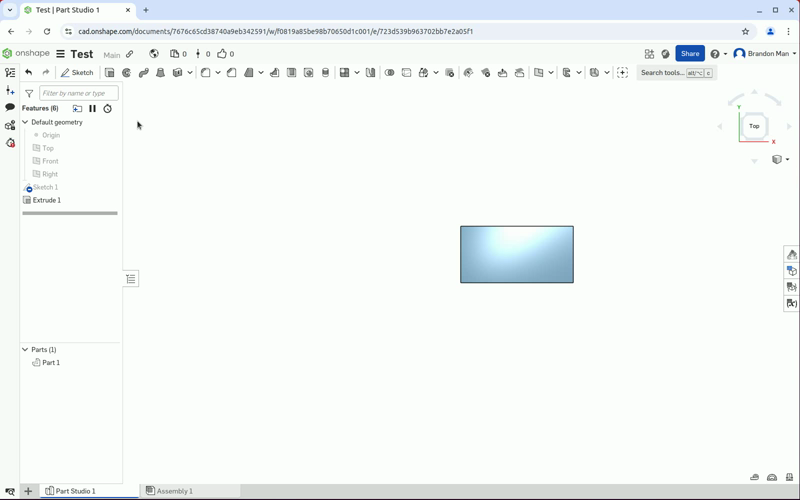
mouse_move(73, 189)
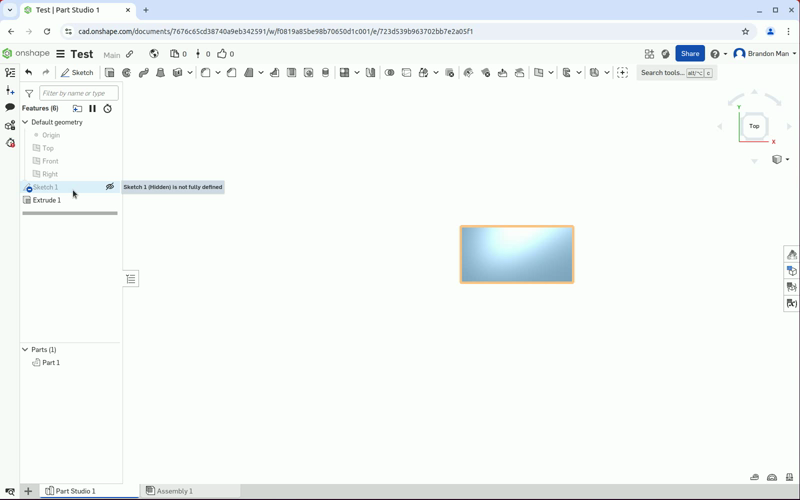
click(73, 189)
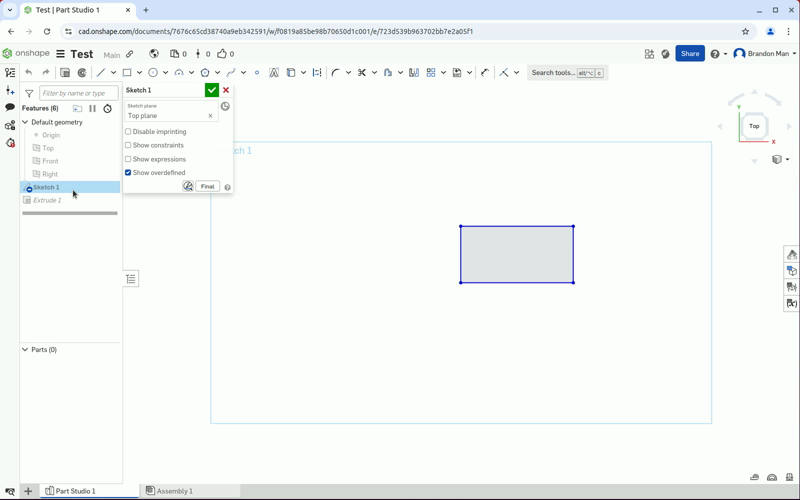
mouse_move(229, 92)
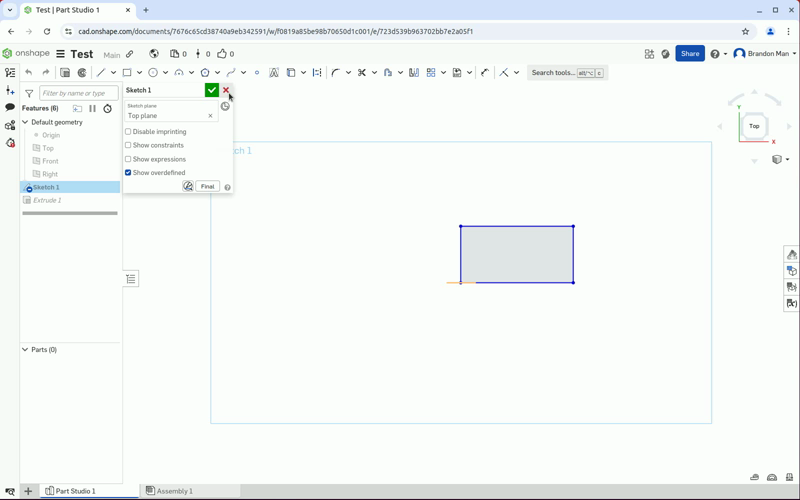
click(229, 92)
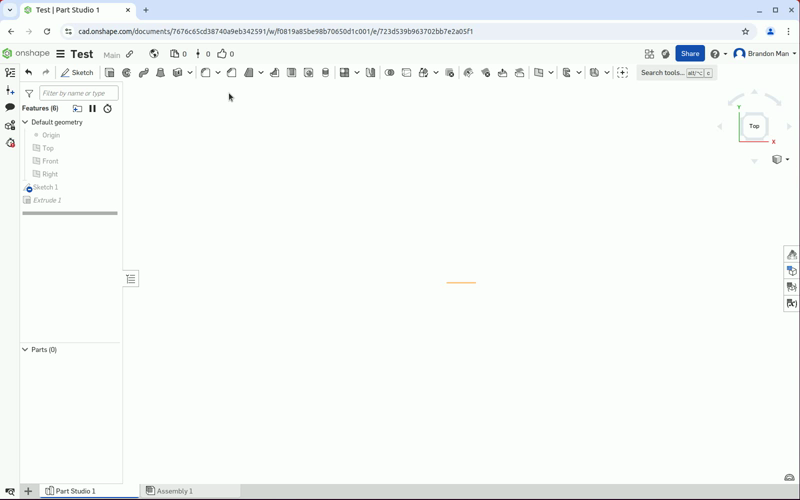
mouse_move(541, 75)
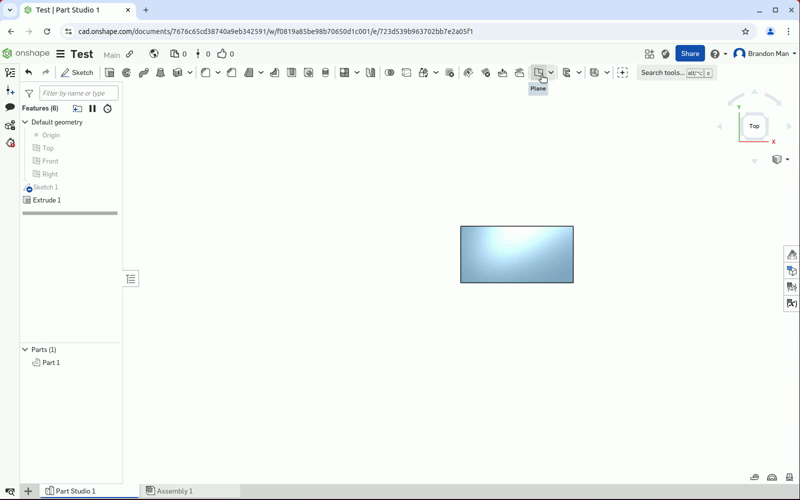
click(541, 75)
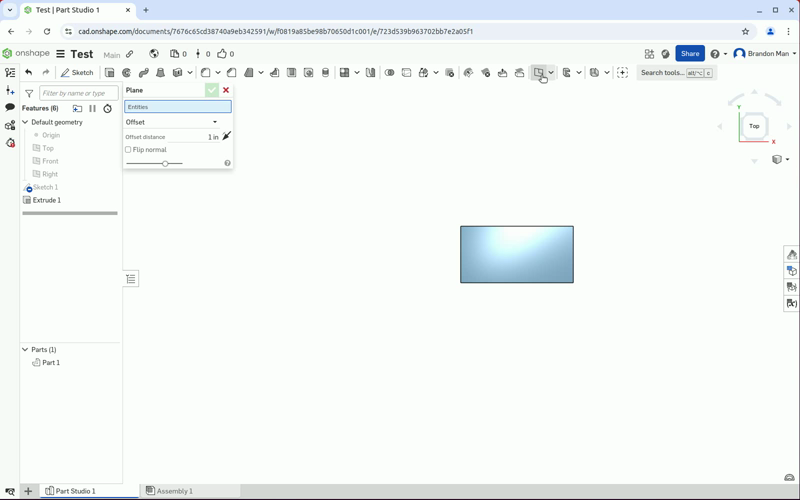
mouse_move(73, 150)
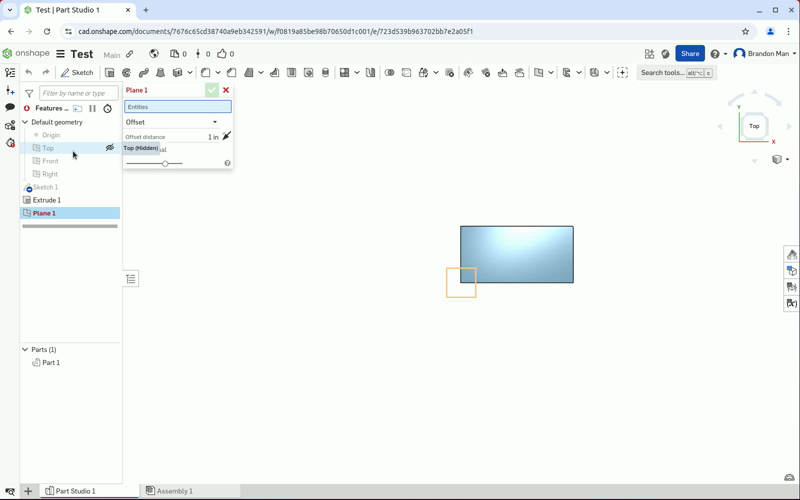
click(73, 150)
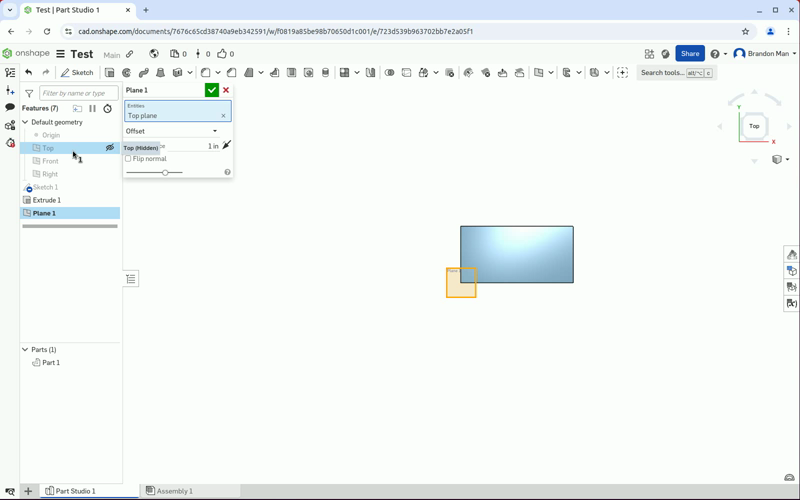
key(tab, 2)
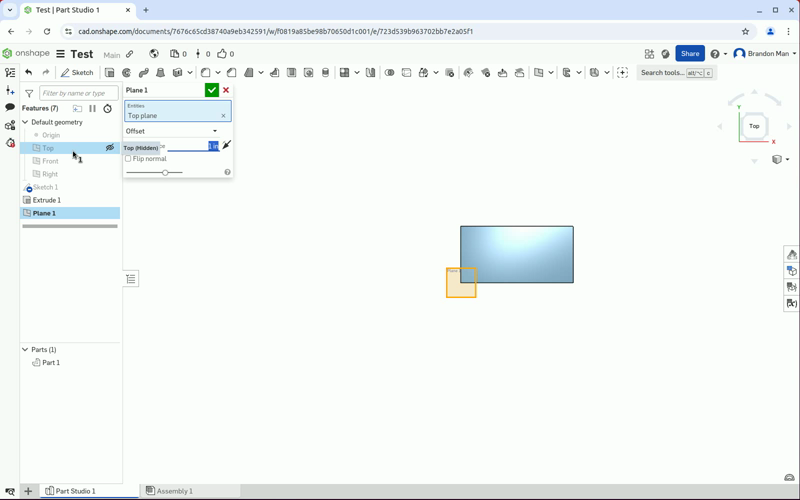
text(0.709)
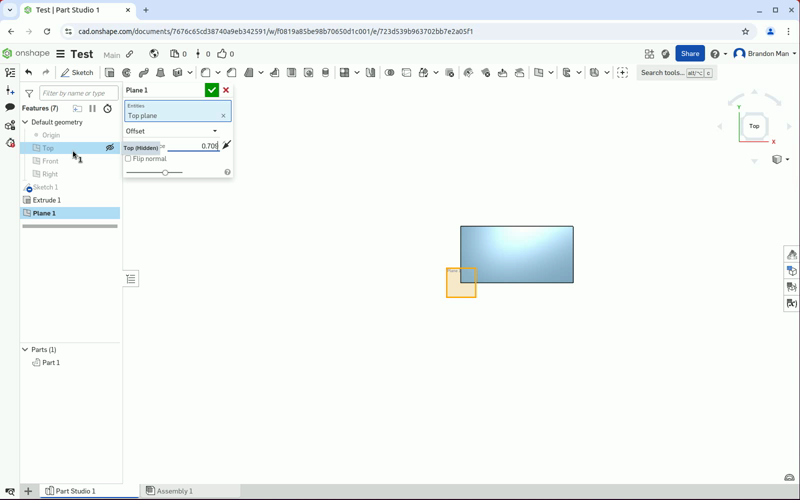
key(enter, 2)
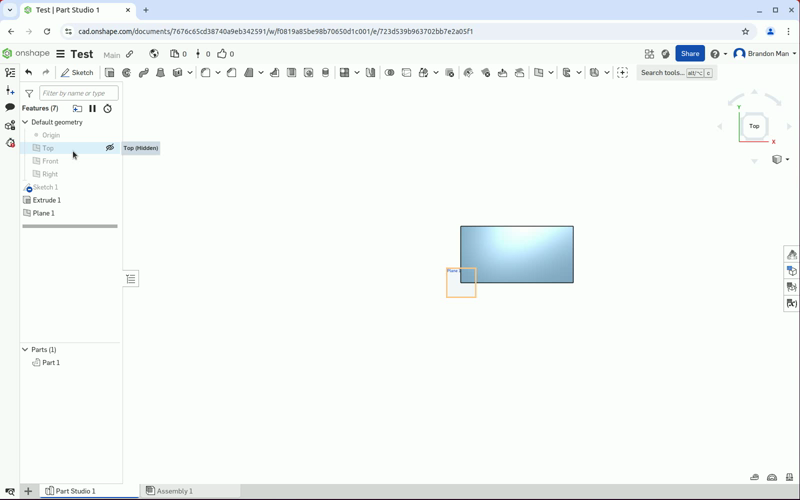
key(shift+s)
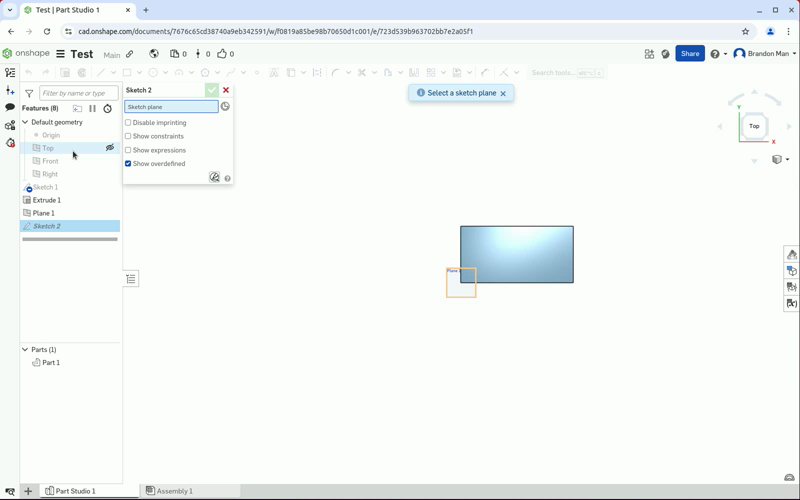
mouse_move(73, 215)
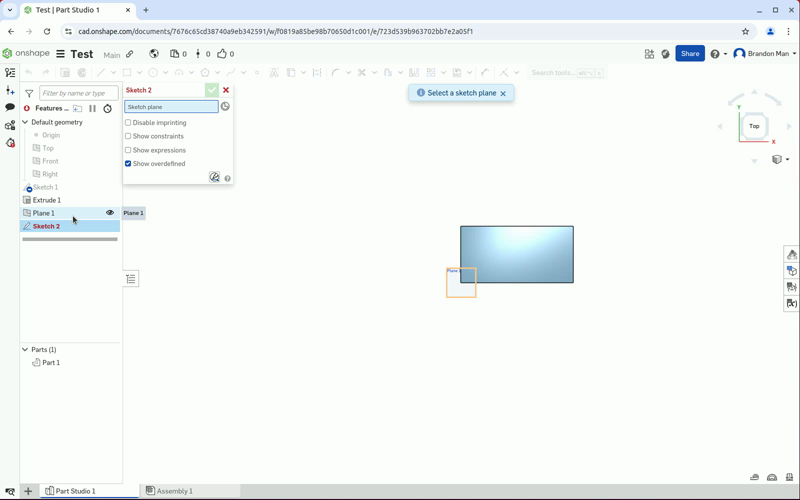
click(73, 215)
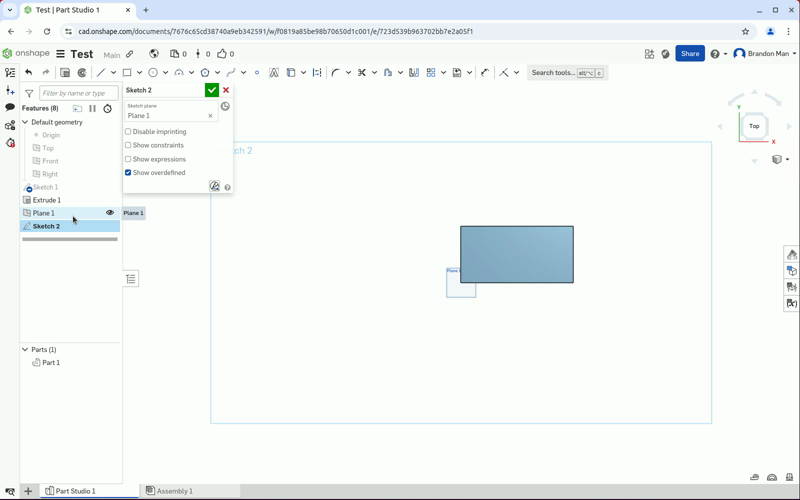
mouse_move(73, 352)
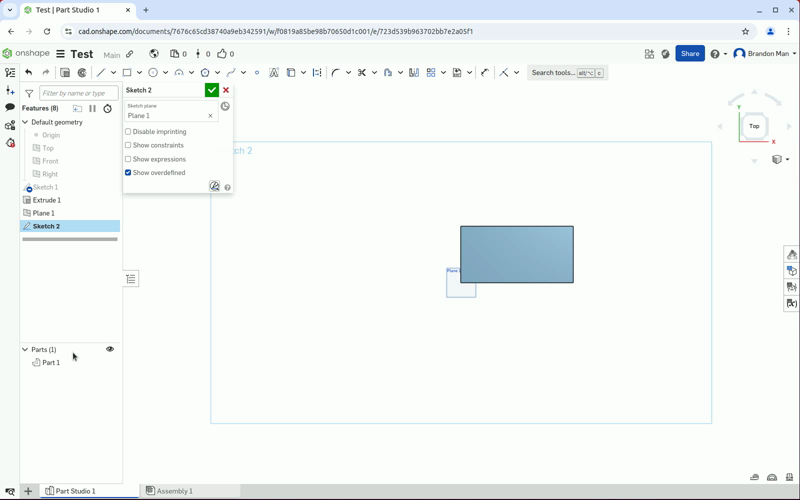
key(y)
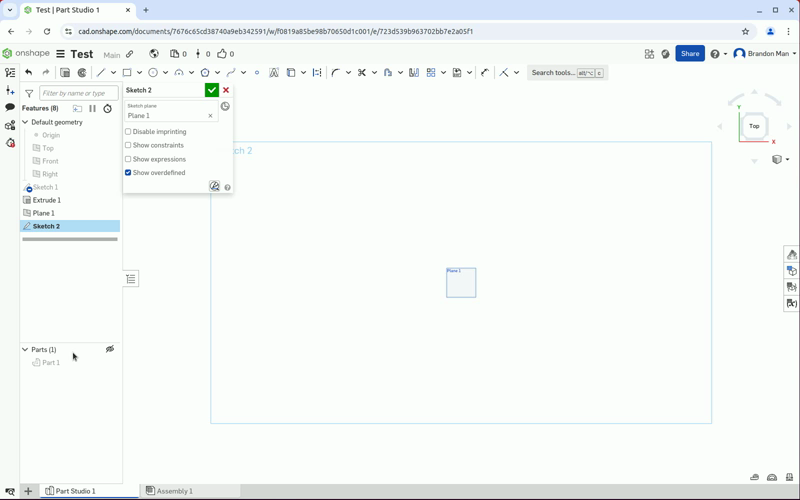
key(c)
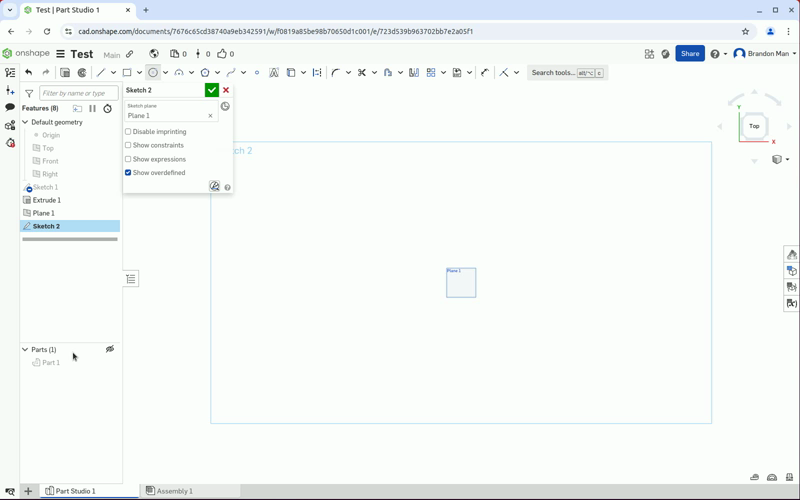
key_down(shift)
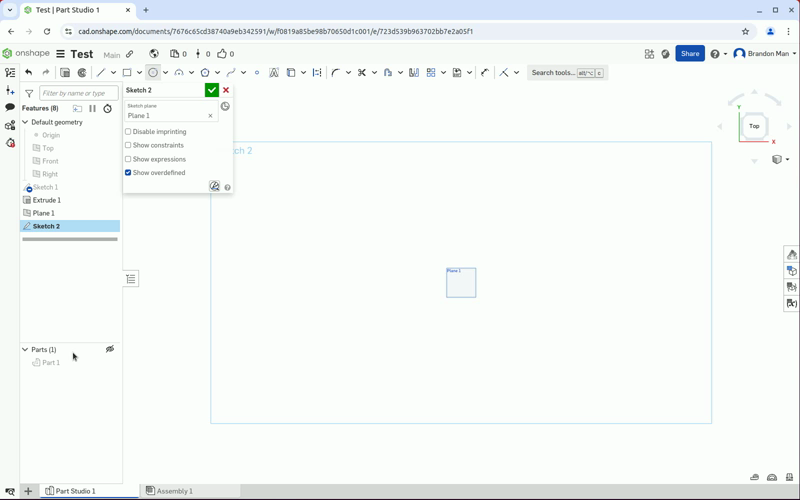
mouse_move(517, 254)
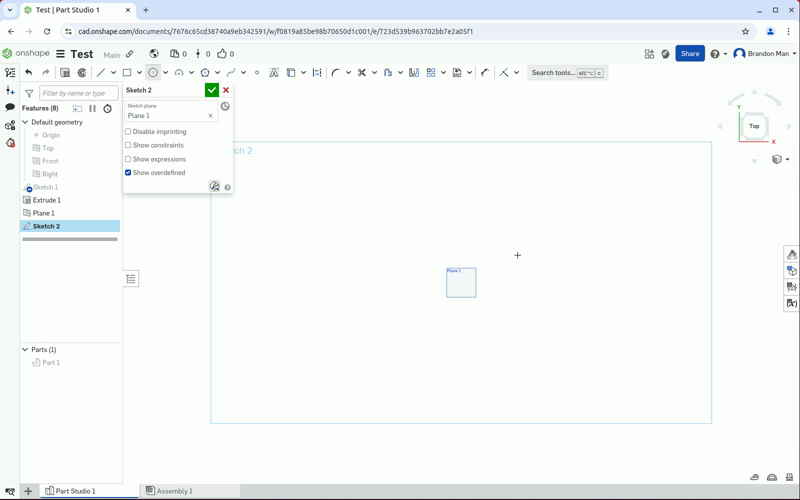
click(517, 254)
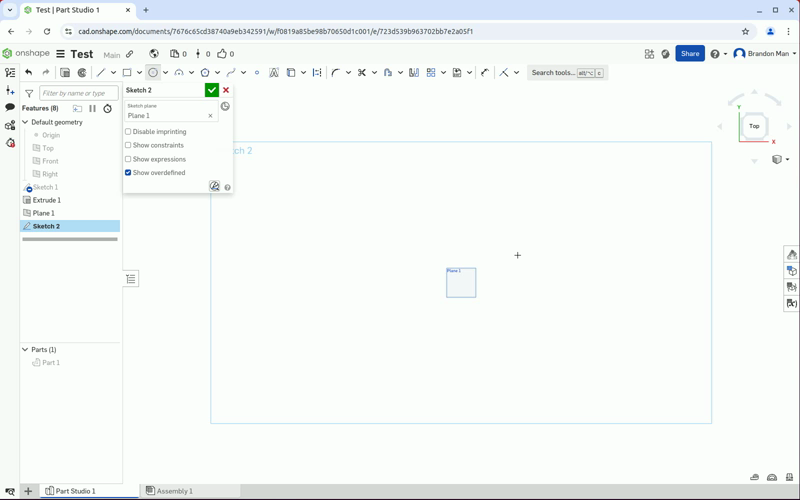
key_up(shift)
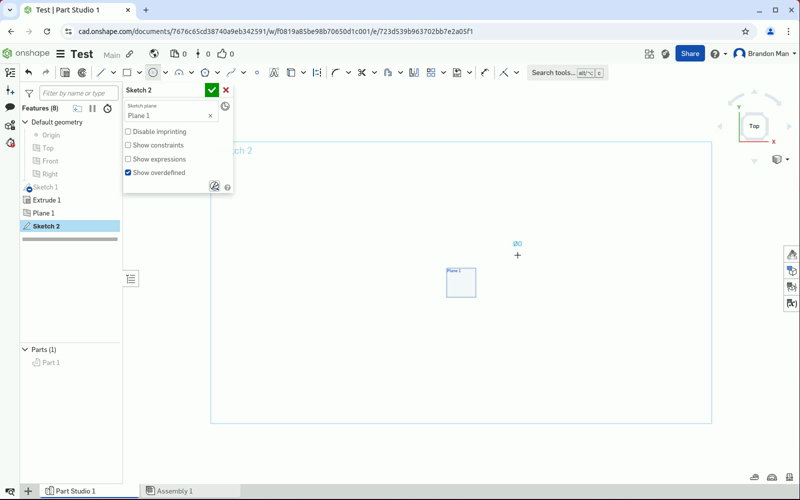
mouse_move(523, 254)
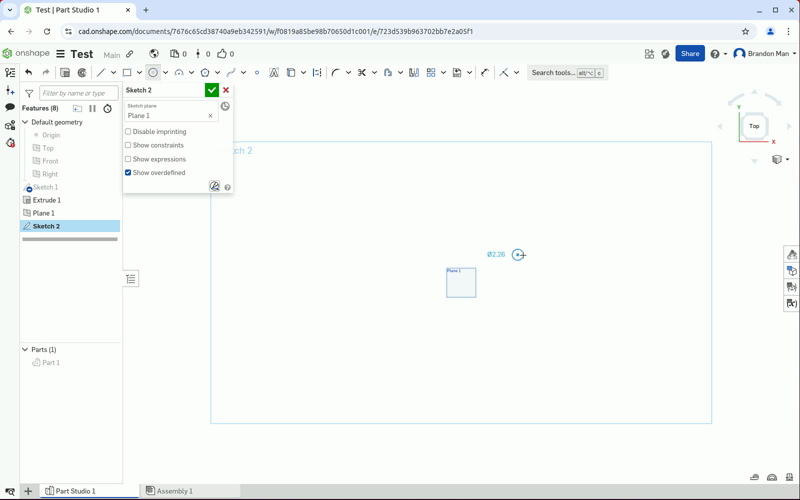
click(523, 254)
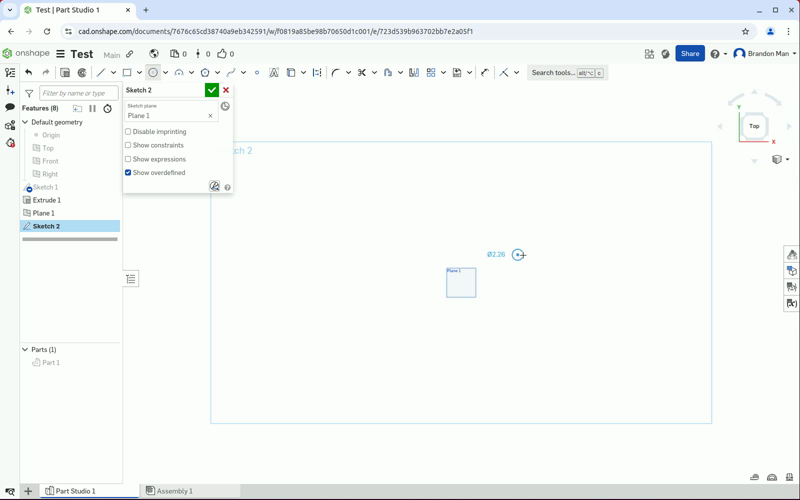
key(esc)
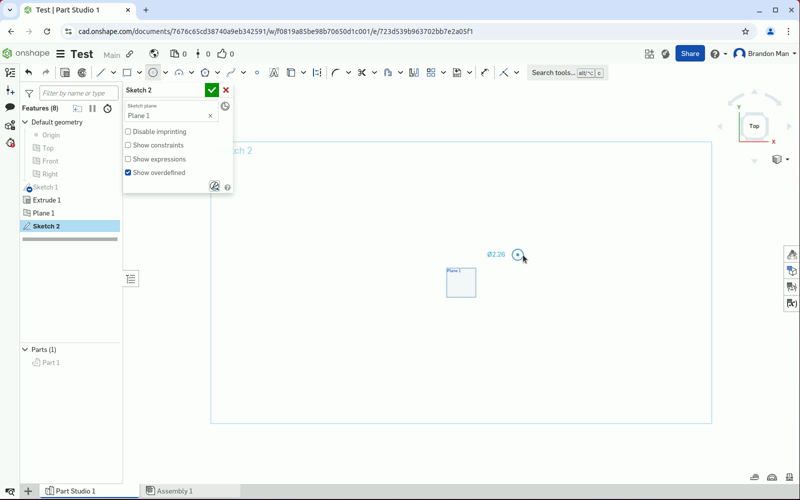
mouse_move(515, 253)
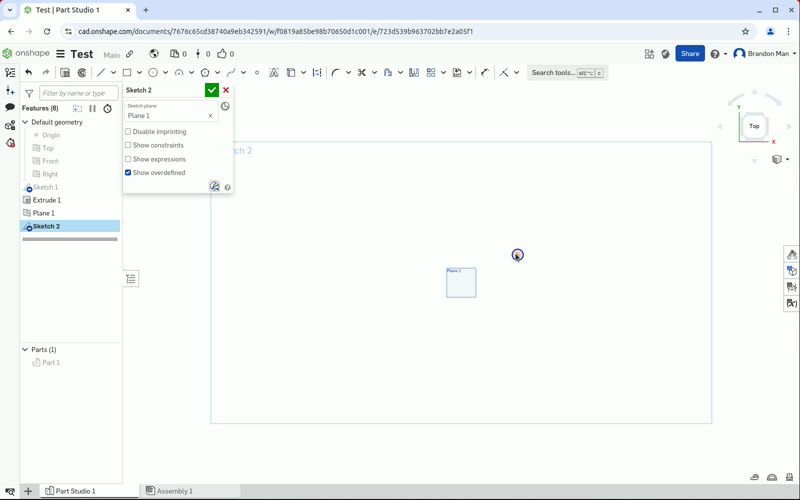
scroll(6)
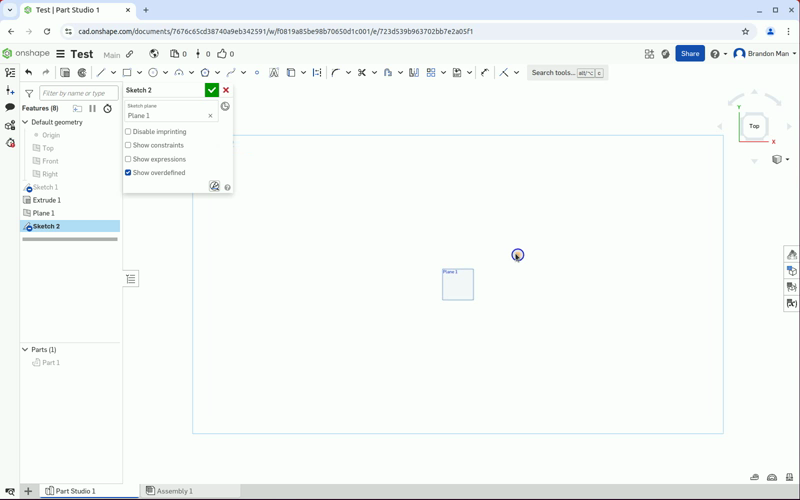
scroll(6)
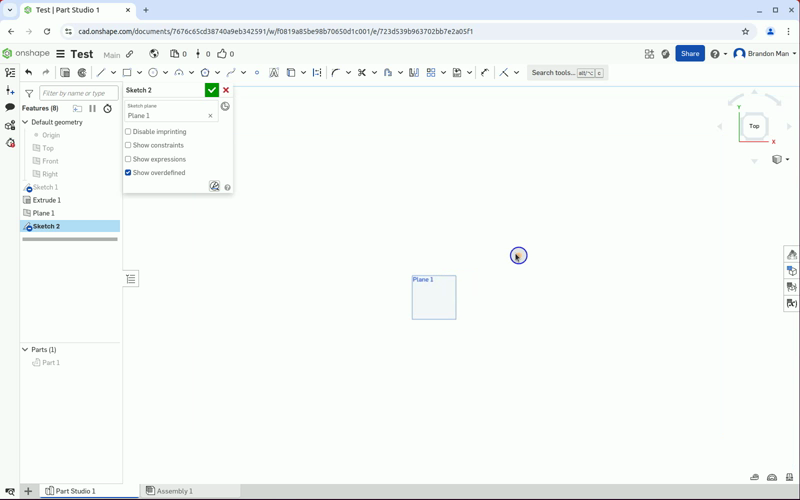
scroll(6)
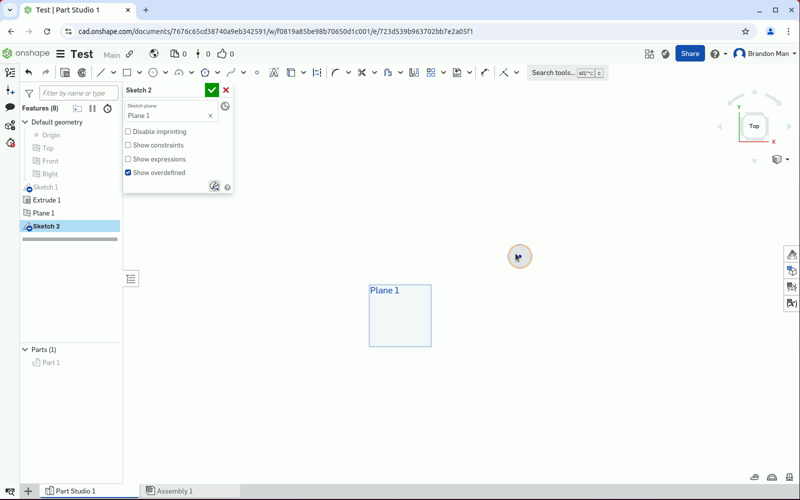
scroll(6)
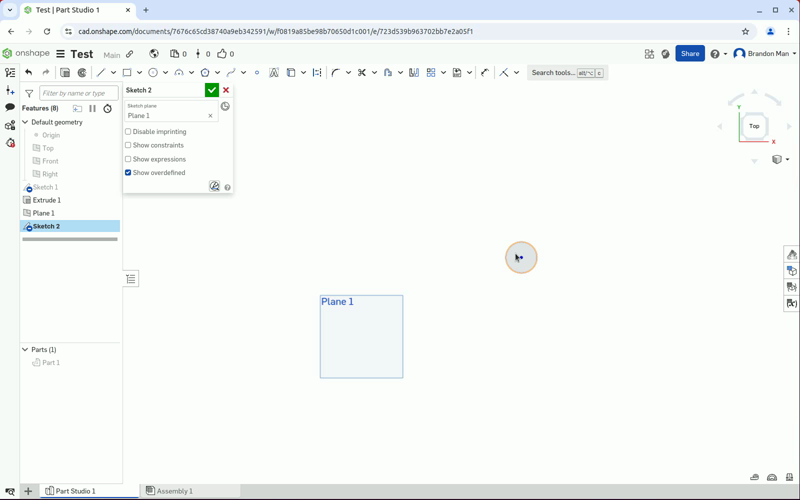
scroll(6)
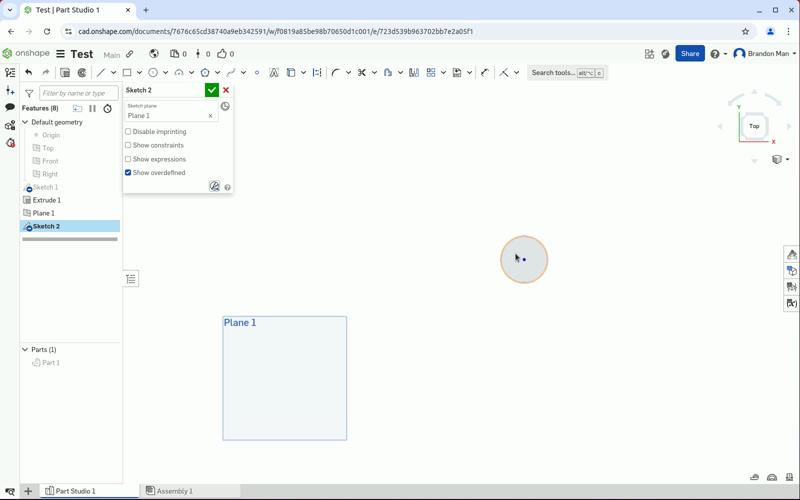
scroll(6)
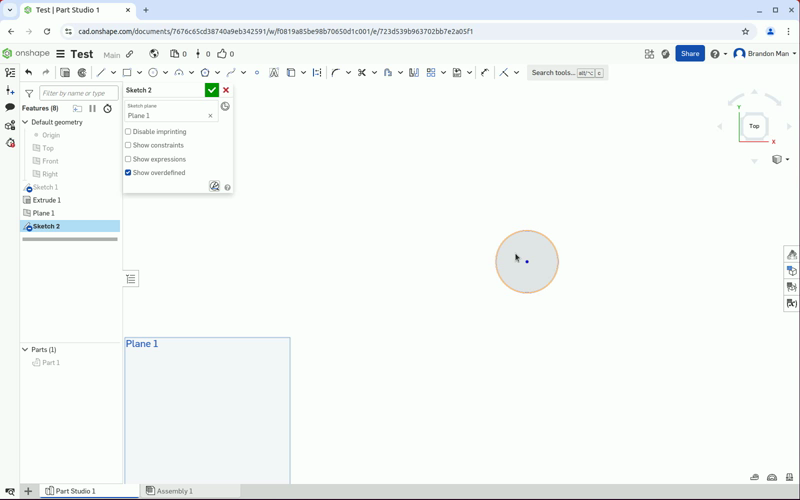
scroll(6)
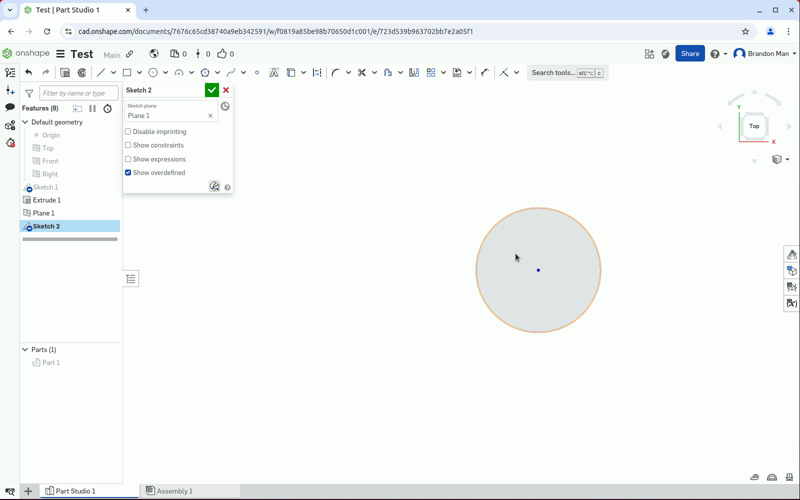
click(515, 253)
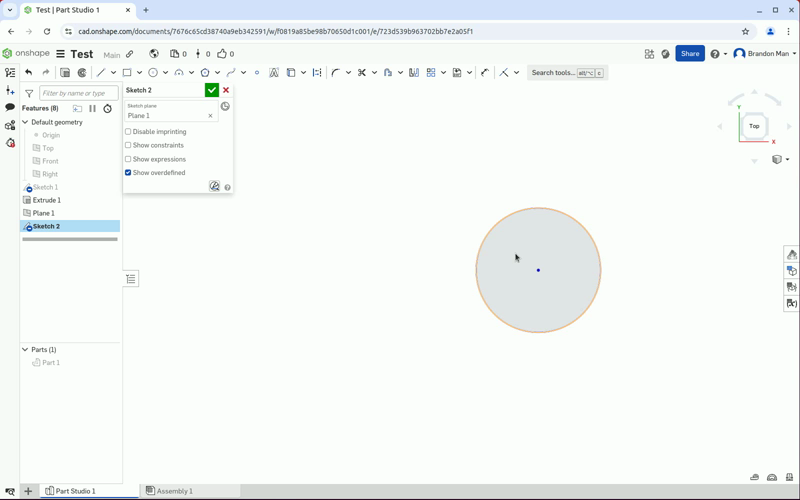
scroll(-6)
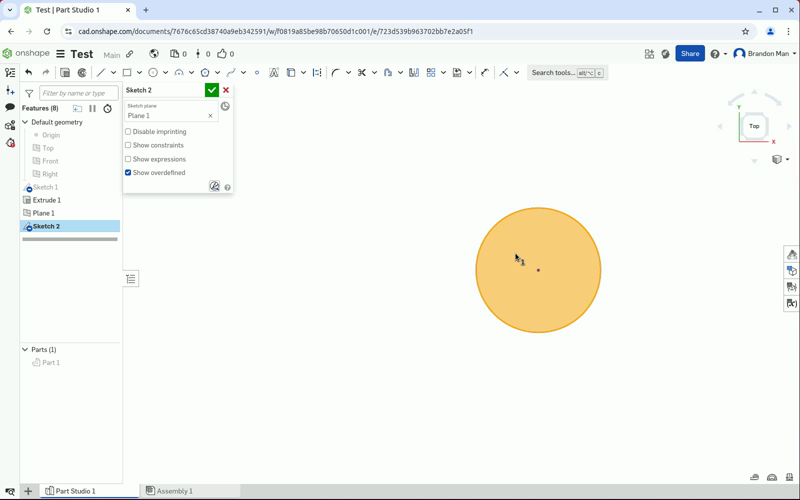
scroll(-6)
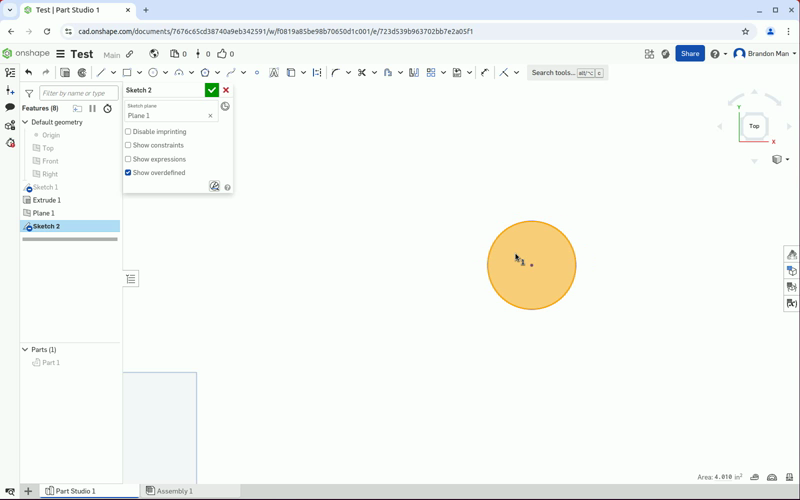
scroll(-6)
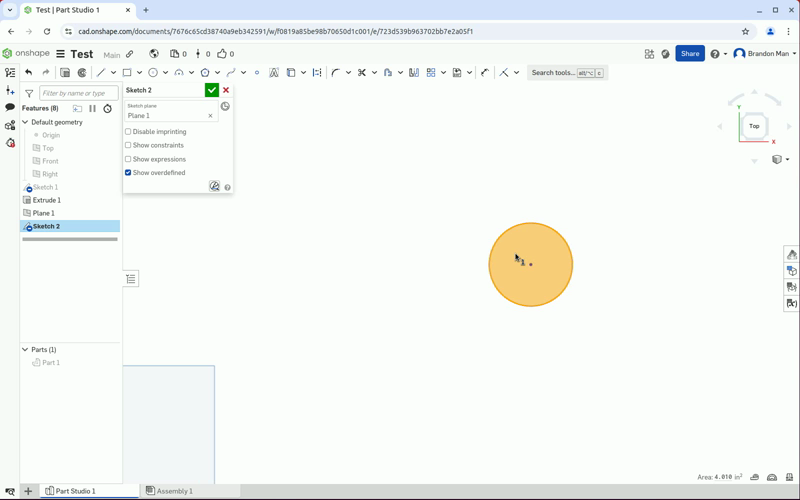
scroll(-6)
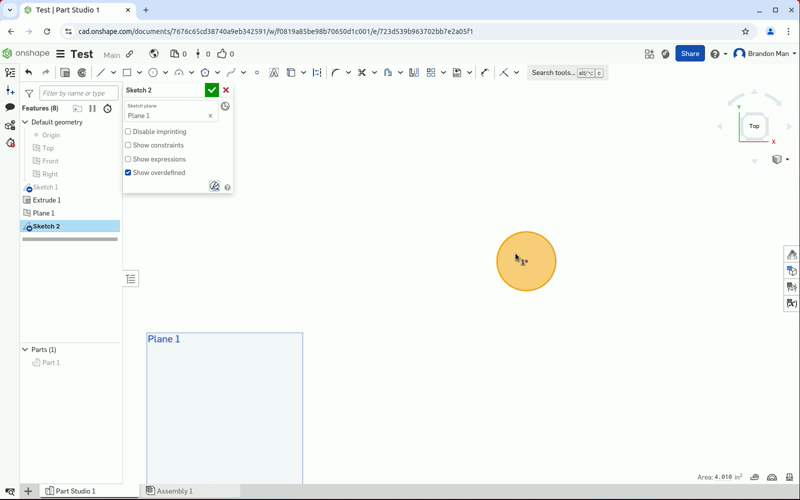
scroll(-6)
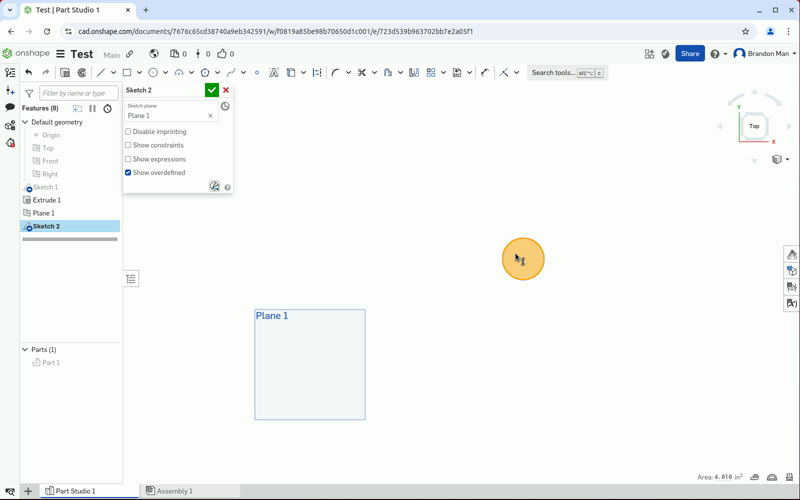
scroll(-6)
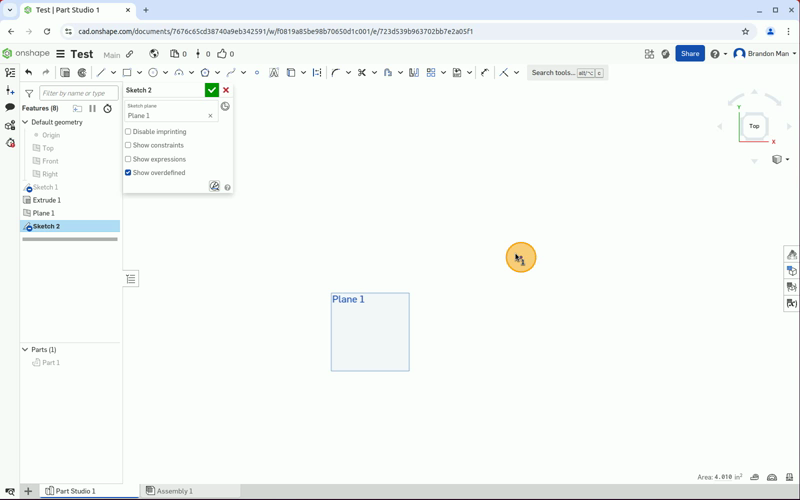
scroll(-6)
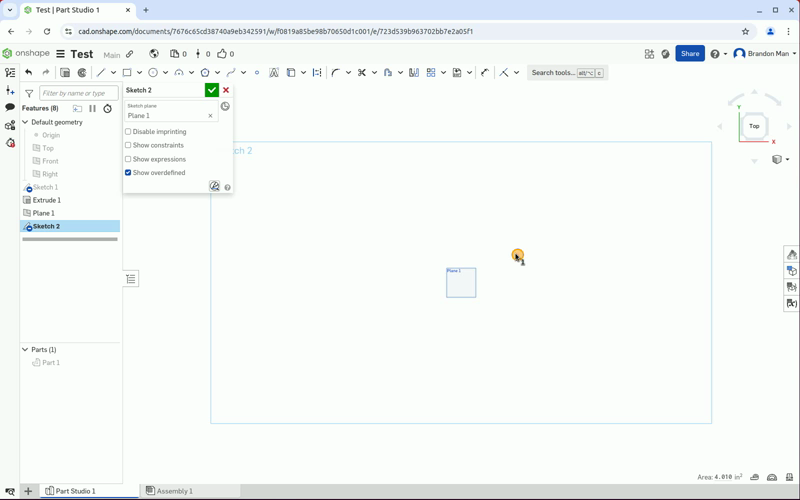
mouse_move(73, 352)
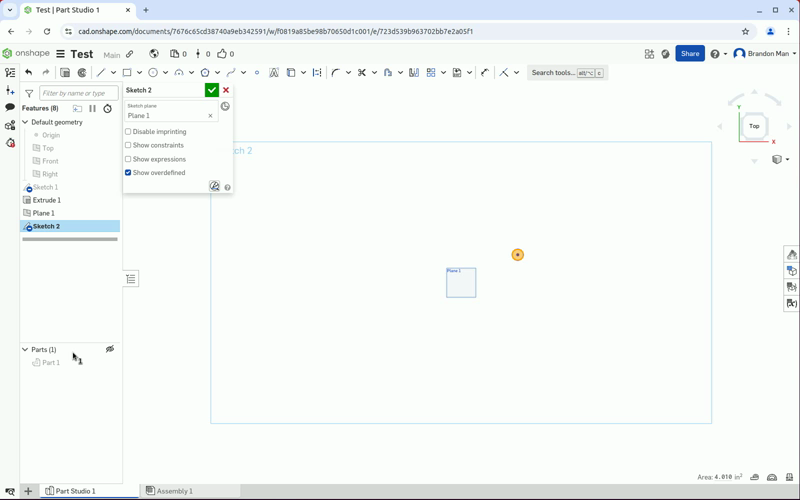
key(shift+y)
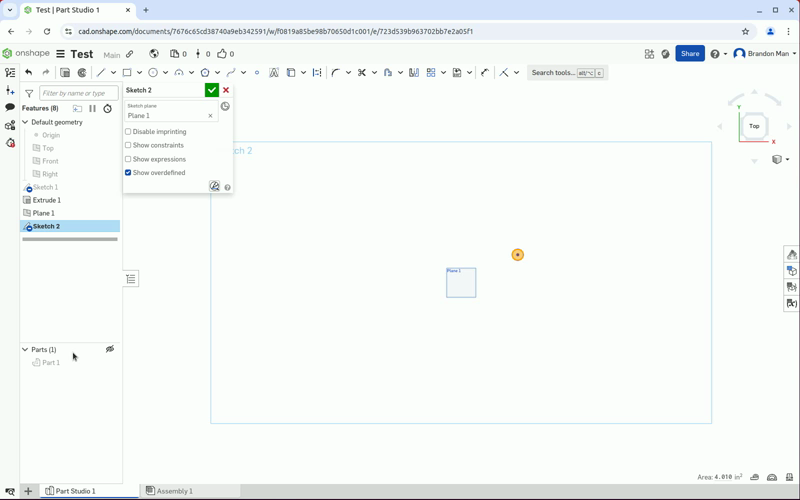
key(shift+e)
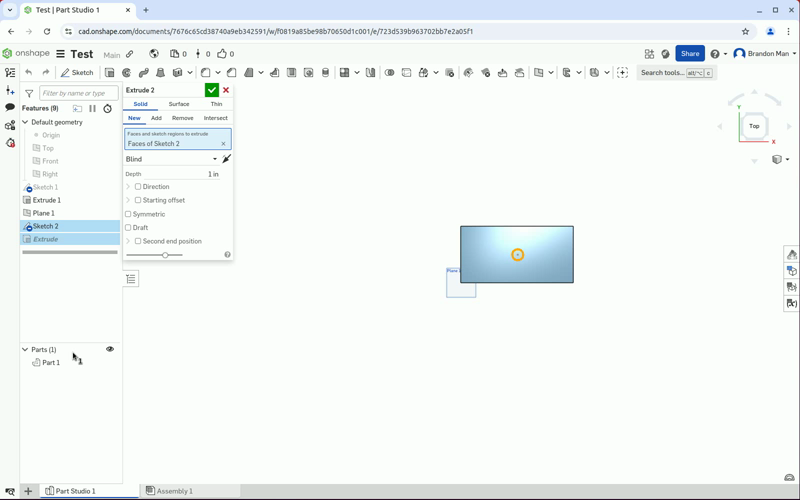
mouse_move(143, 106)
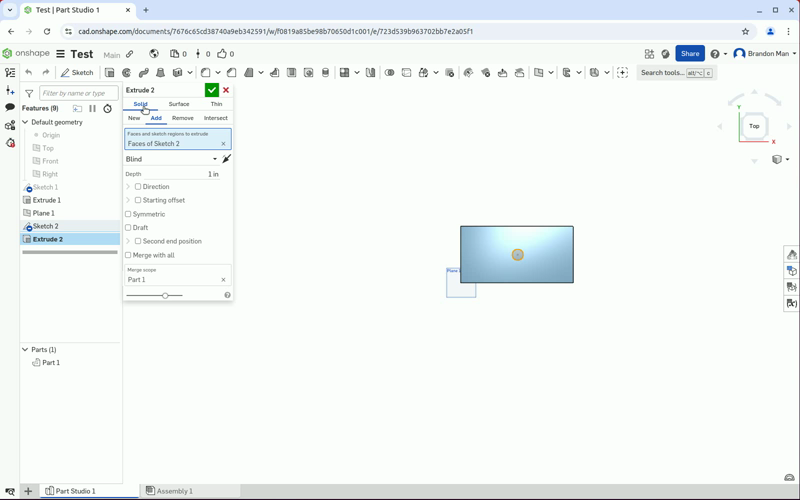
click(143, 106)
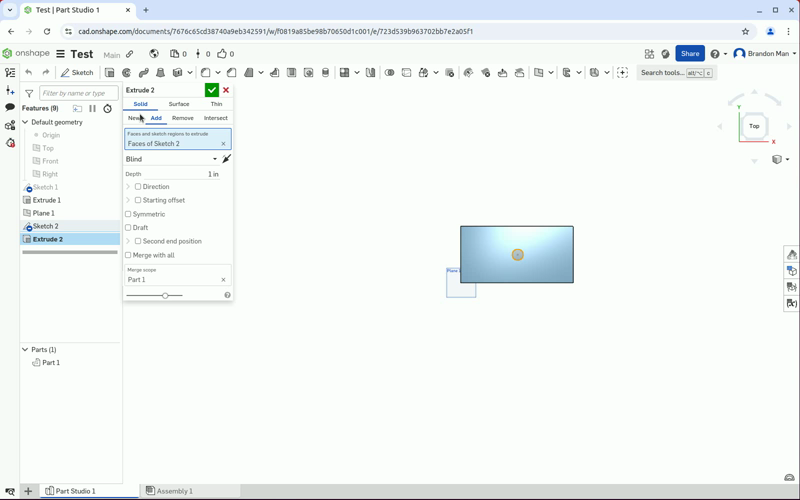
mouse_move(137, 120)
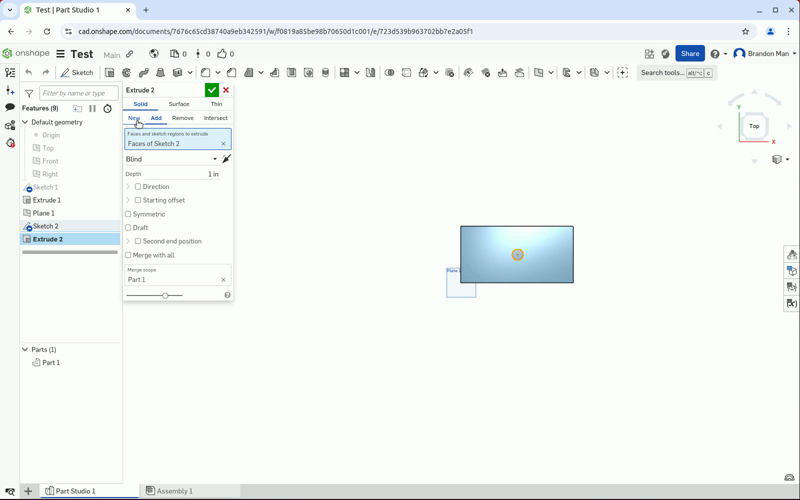
click(137, 120)
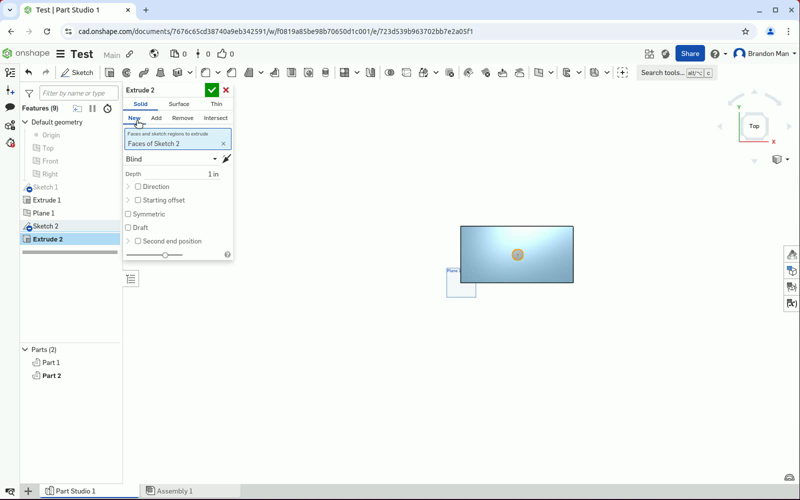
key(tab, 4)
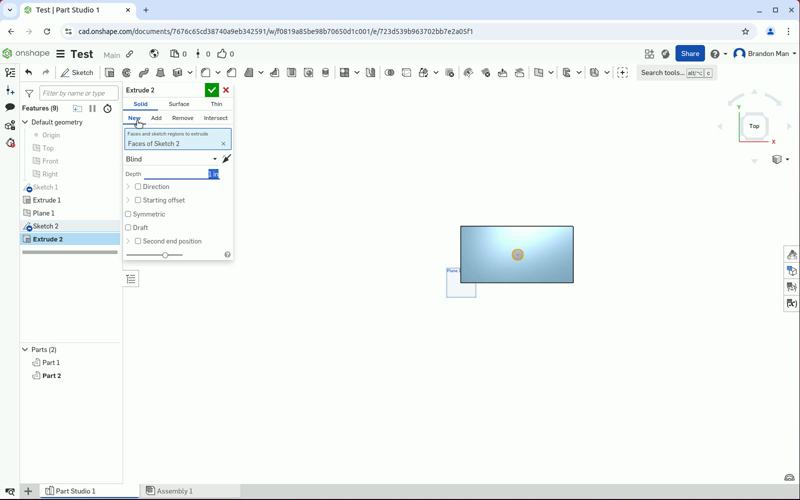
text(5.777)
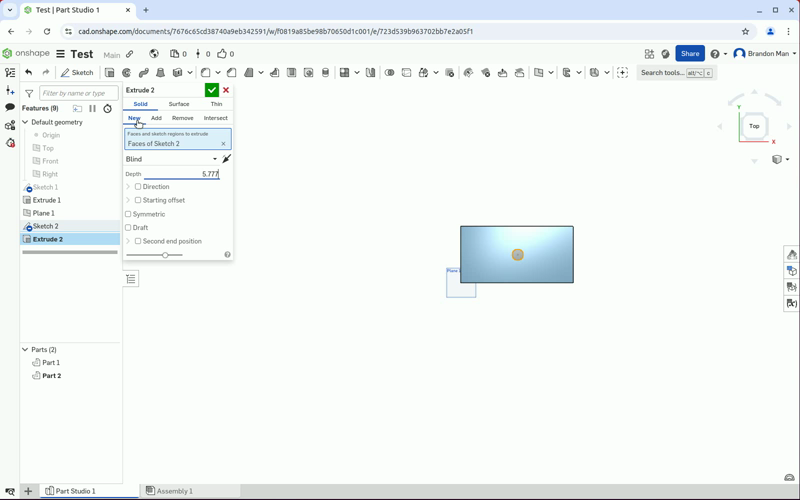
key(enter)
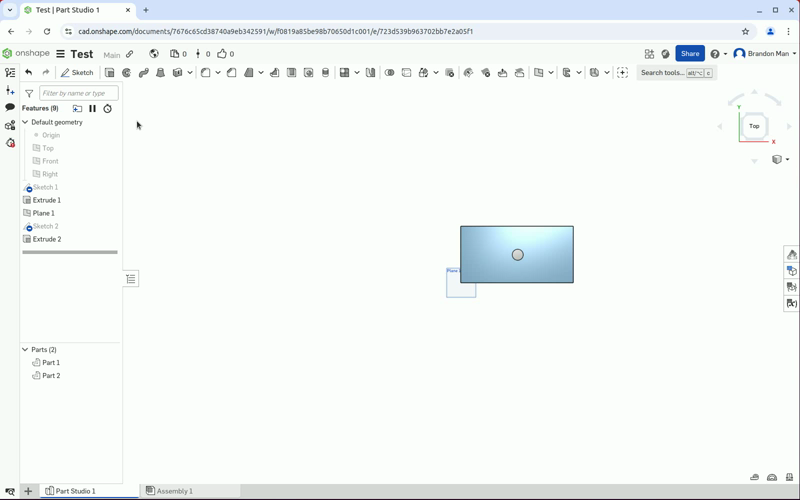
key(shift+h)
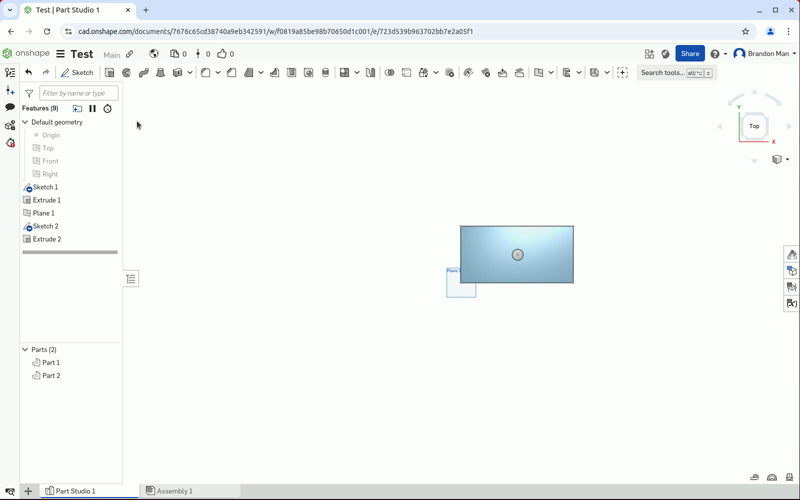
key(shift+h)
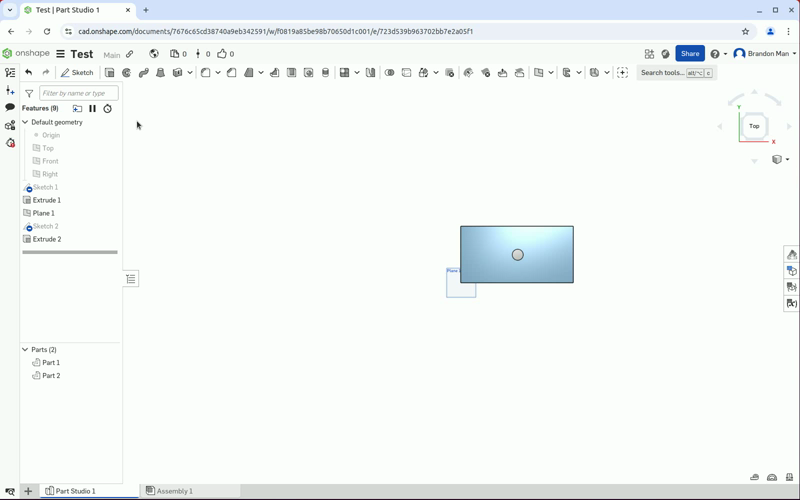
mouse_move(73, 189)
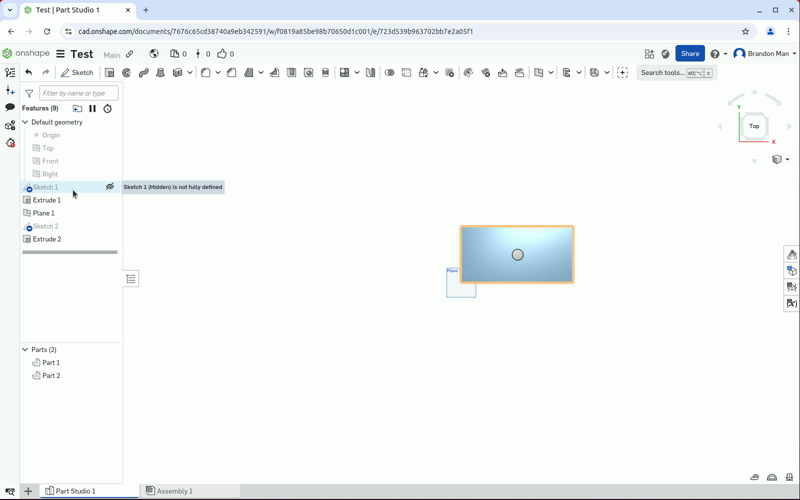
click(73, 189)
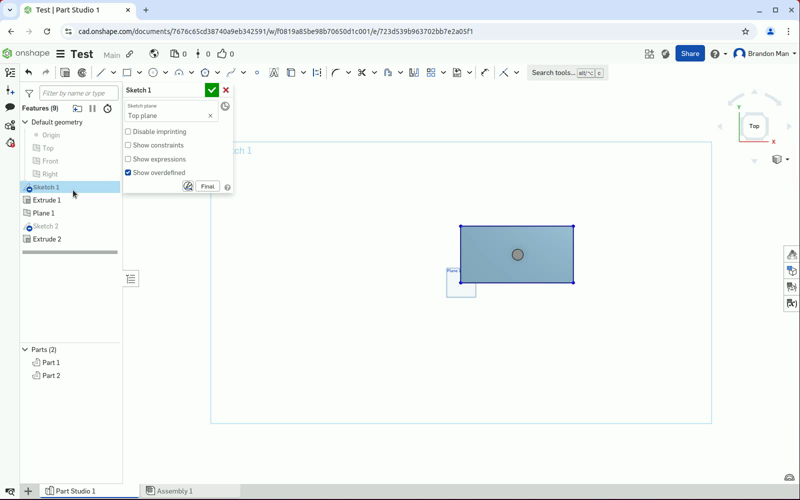
mouse_move(229, 92)
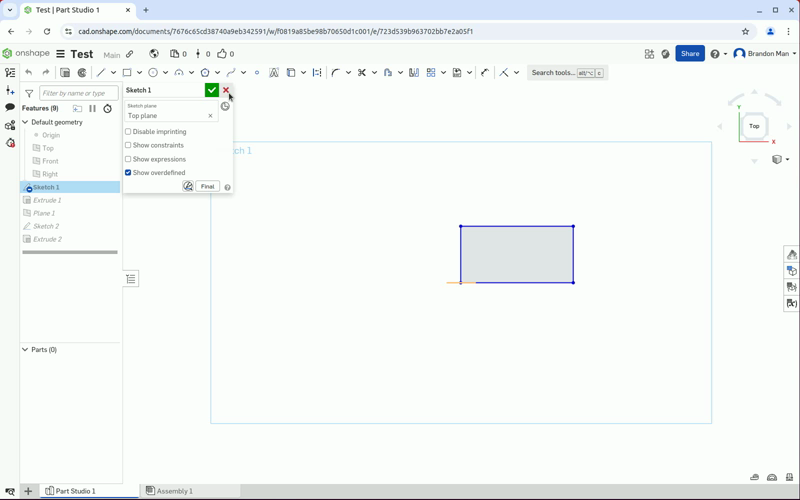
click(229, 92)
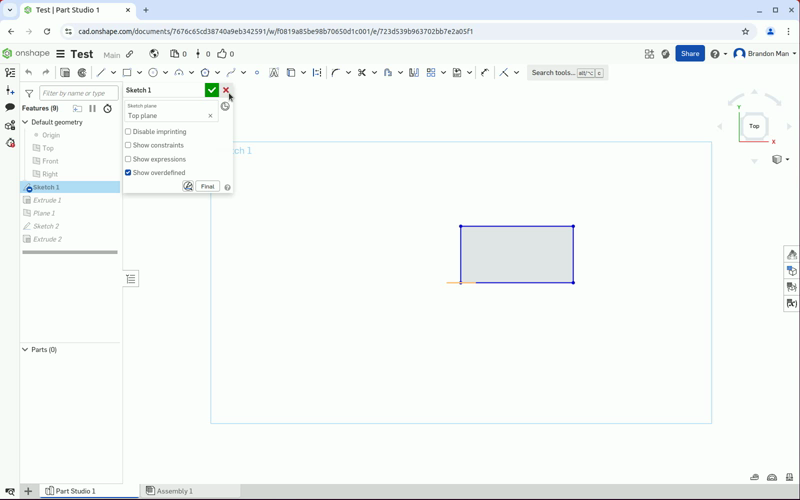
key(shift+s)
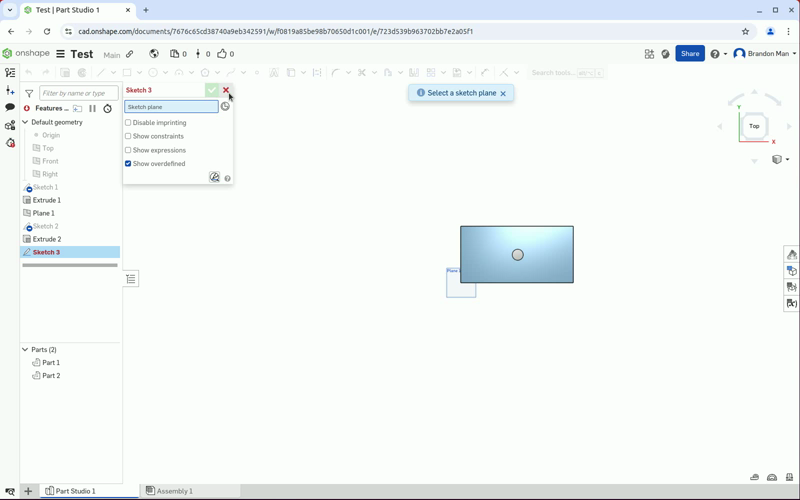
mouse_move(73, 215)
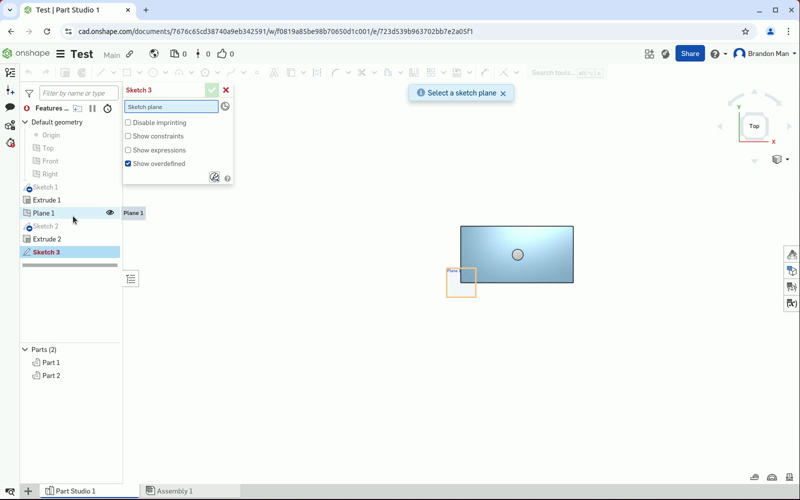
click(73, 215)
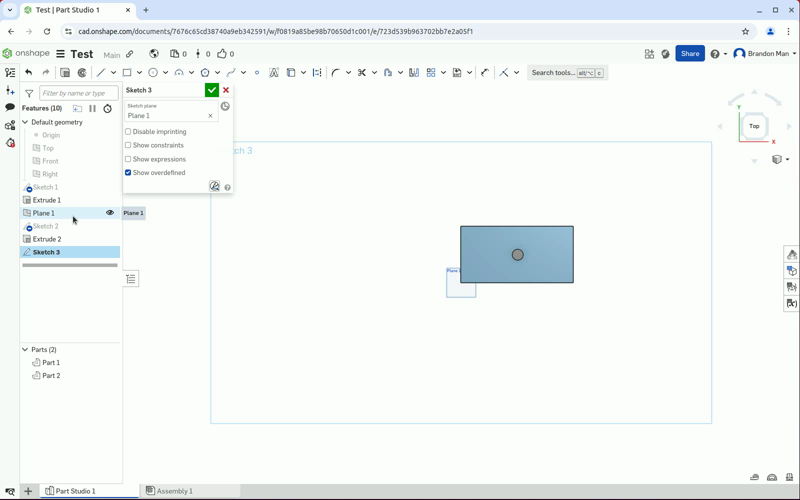
mouse_move(73, 352)
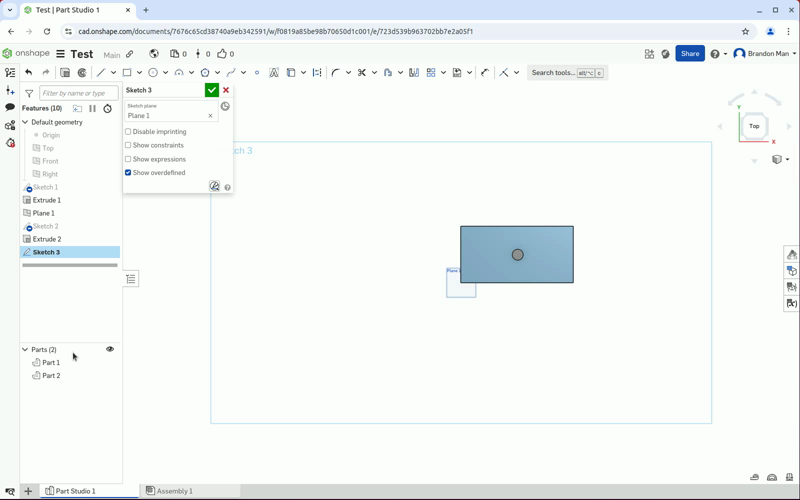
key(y)
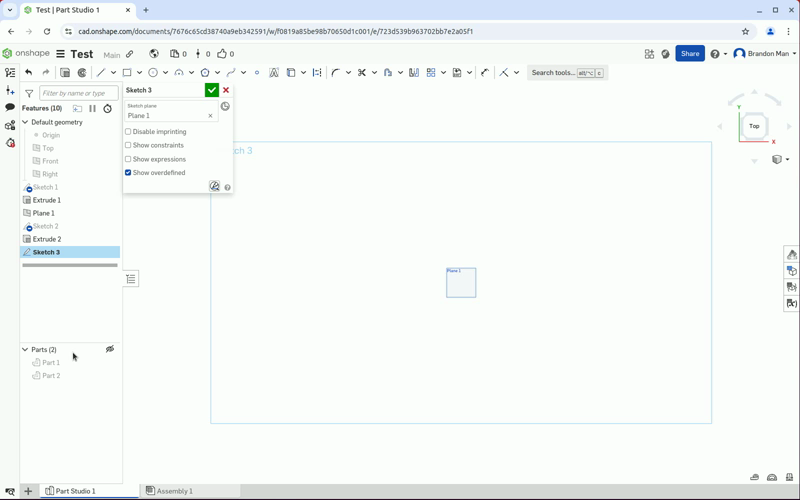
key(c)
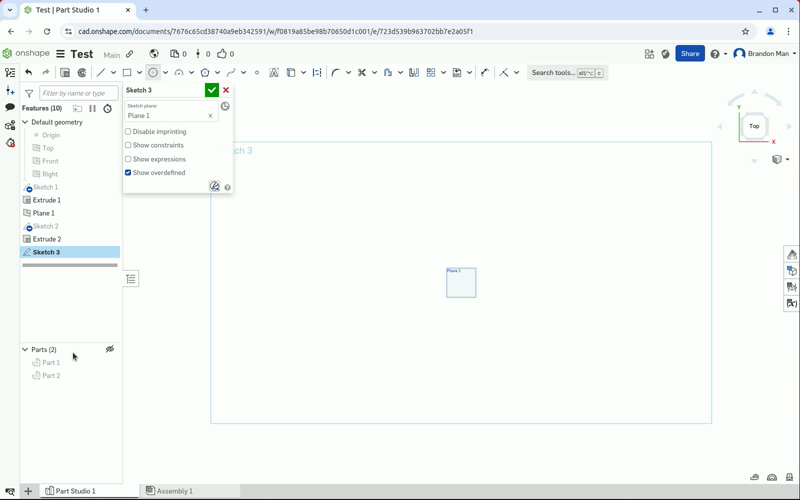
key_down(shift)
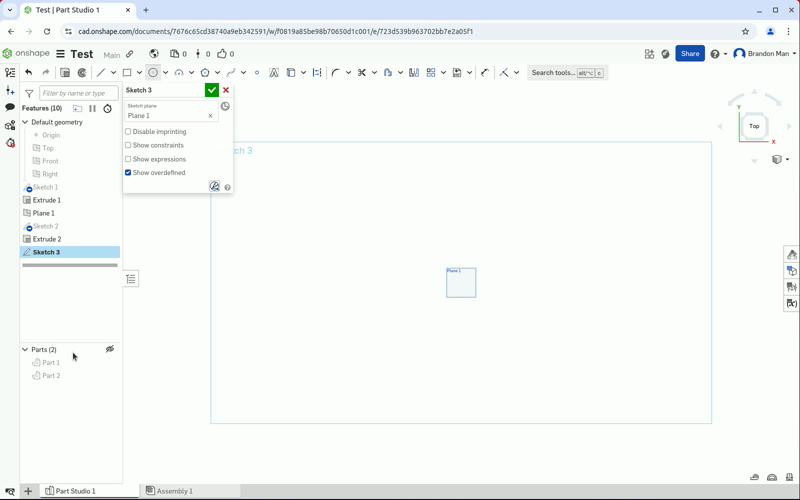
mouse_move(466, 231)
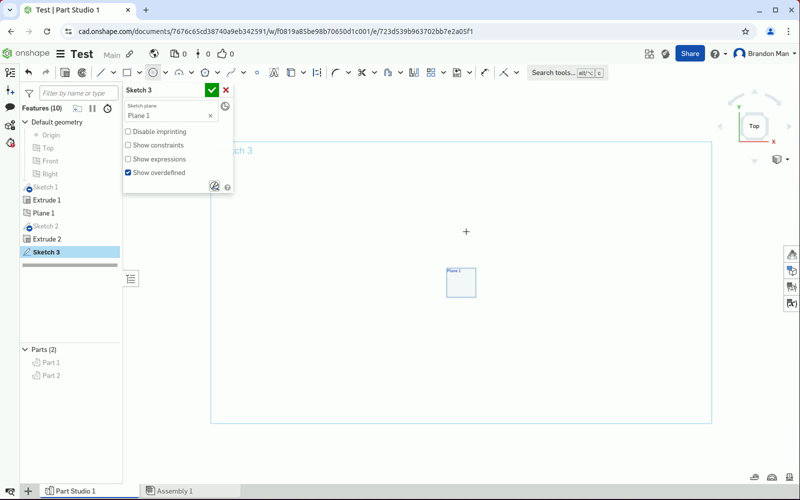
click(466, 231)
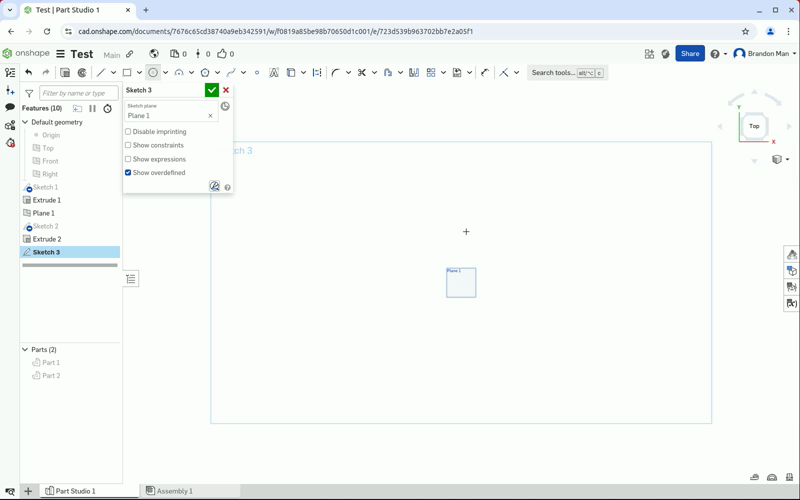
key_up(shift)
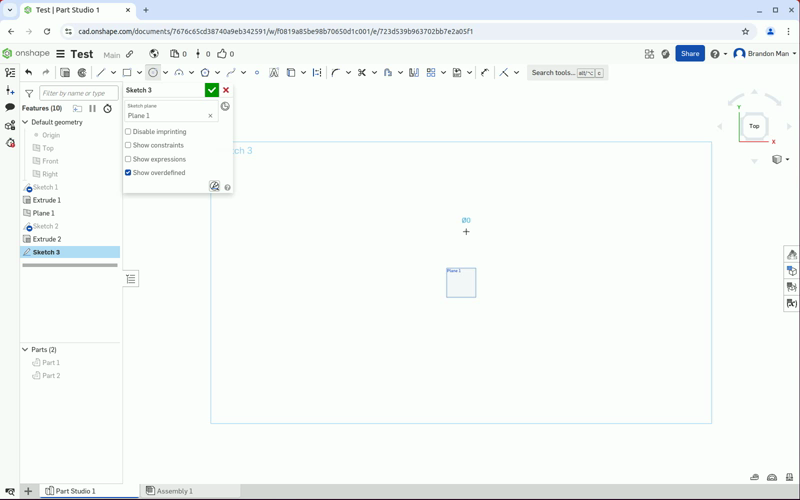
mouse_move(471, 231)
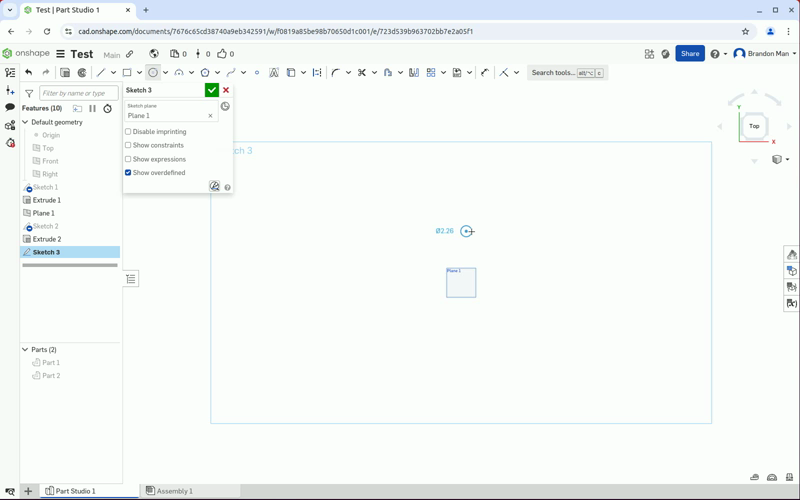
click(471, 231)
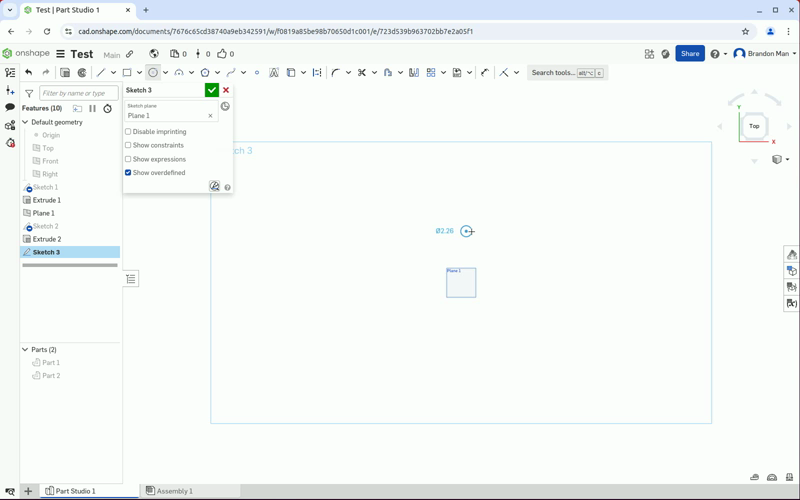
key(esc)
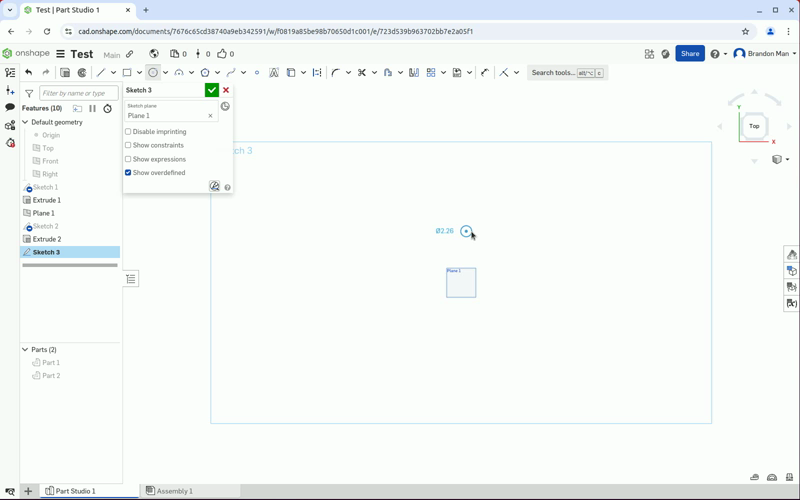
mouse_move(471, 231)
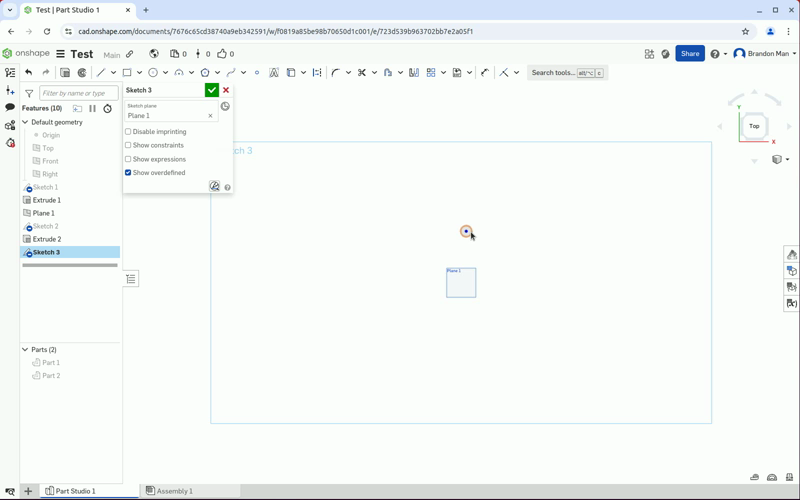
scroll(6)
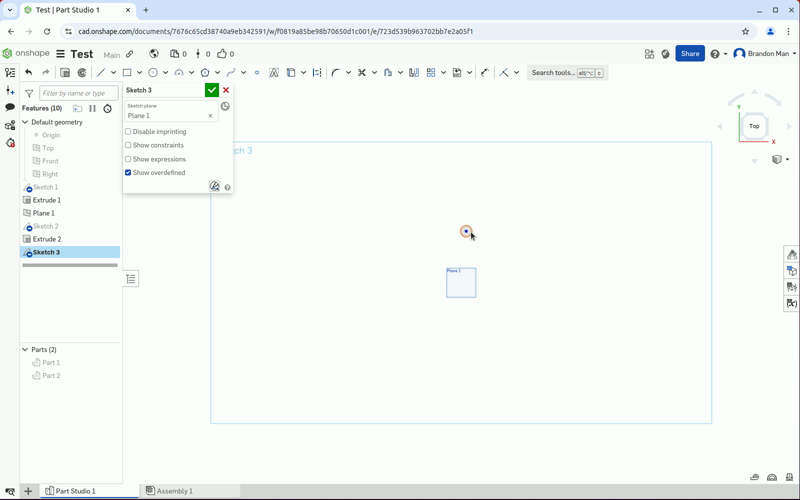
scroll(6)
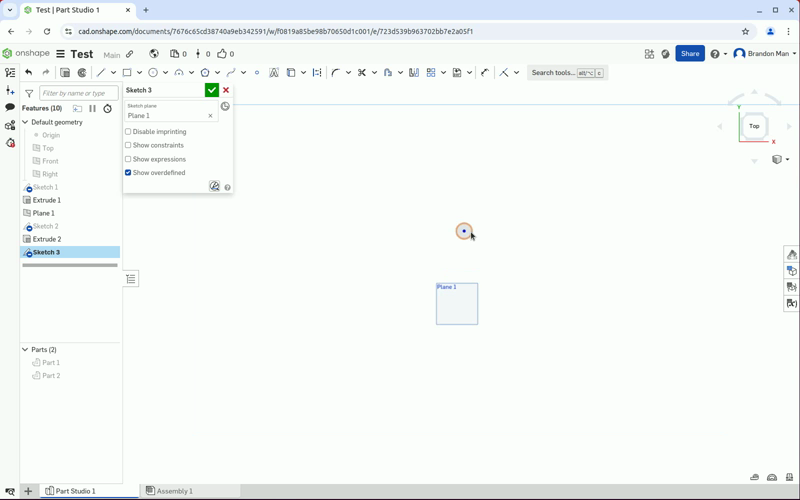
scroll(6)
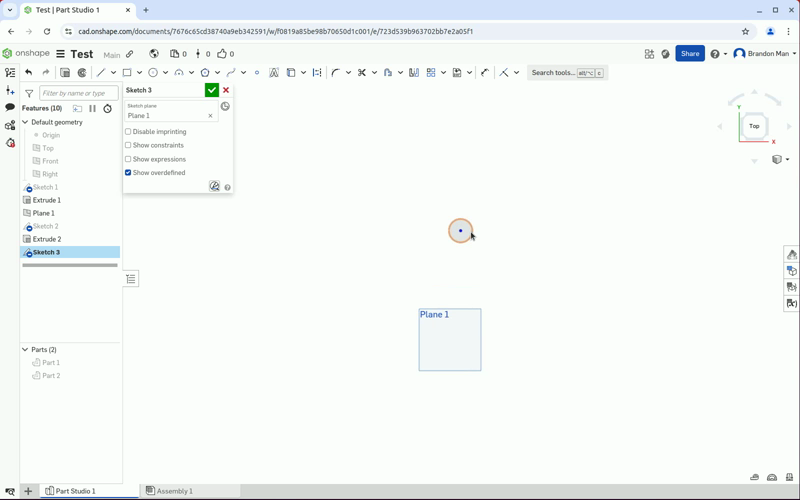
scroll(6)
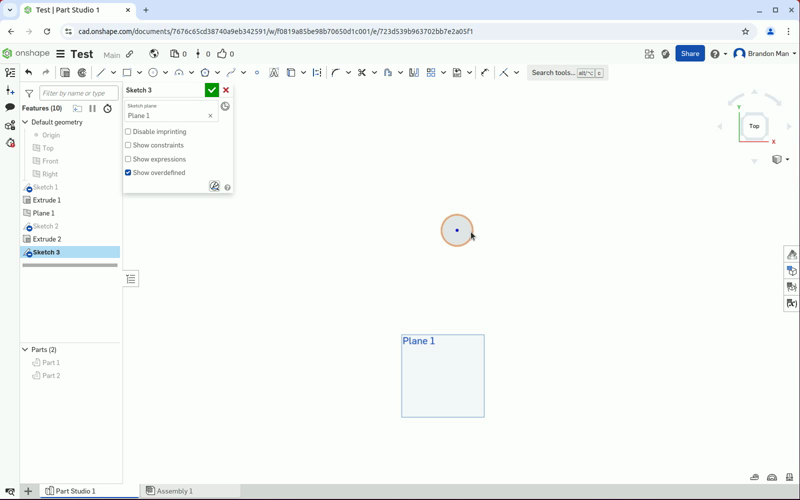
scroll(6)
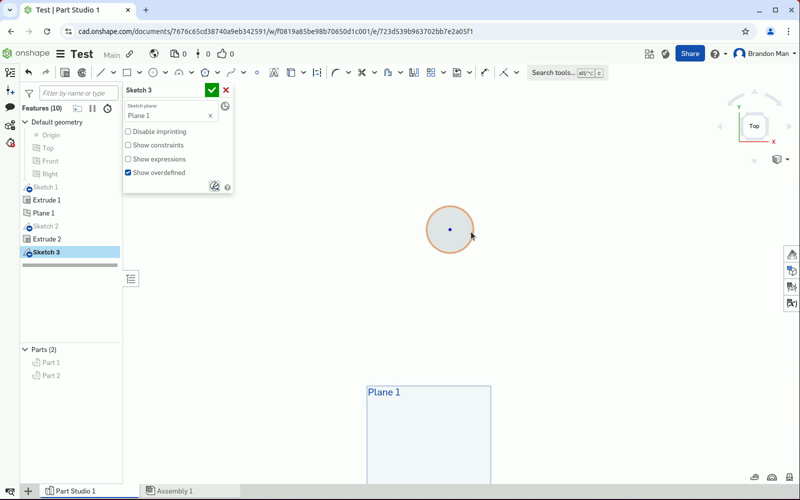
scroll(6)
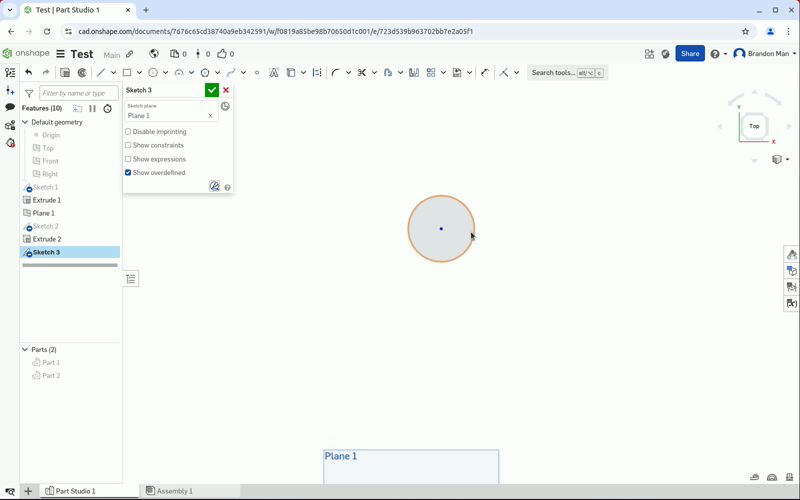
scroll(6)
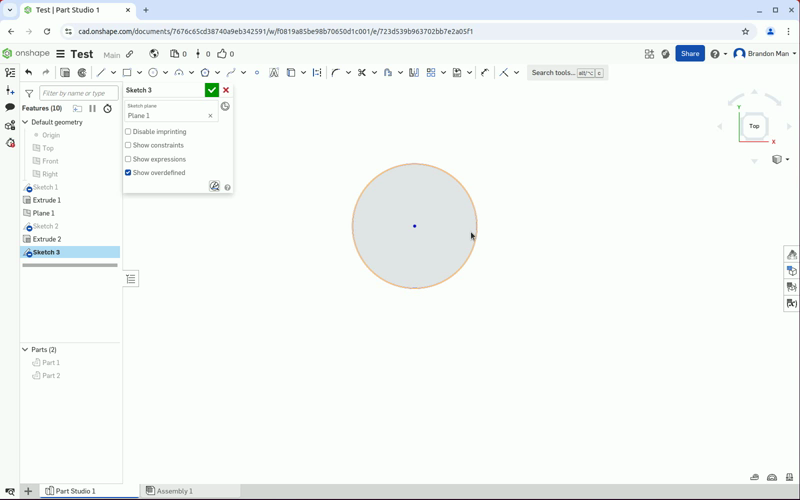
click(471, 231)
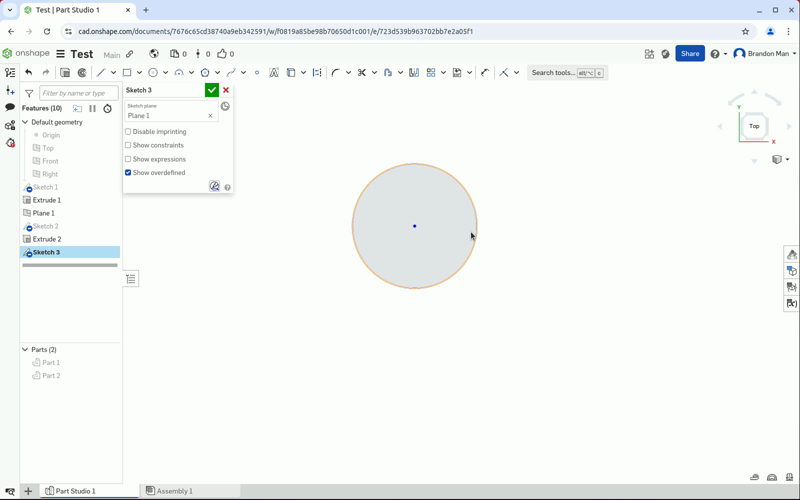
scroll(-6)
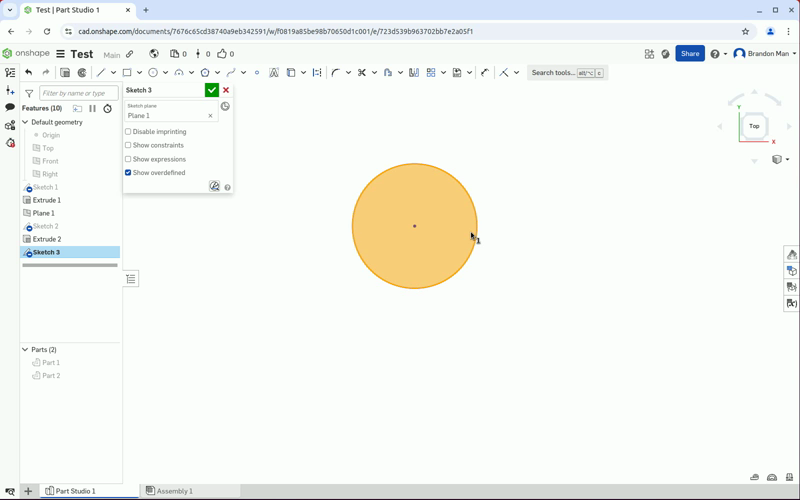
scroll(-6)
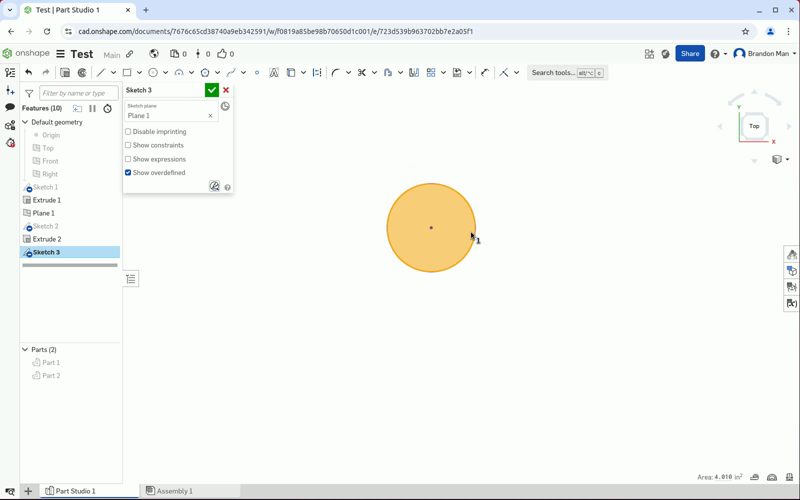
scroll(-6)
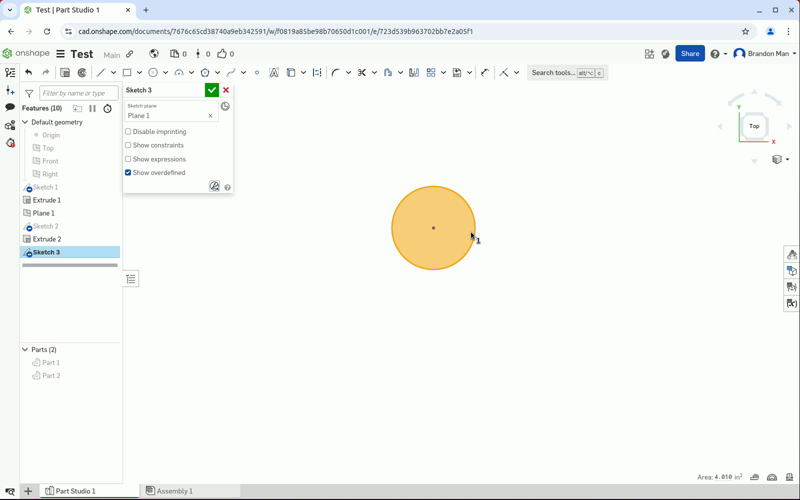
scroll(-6)
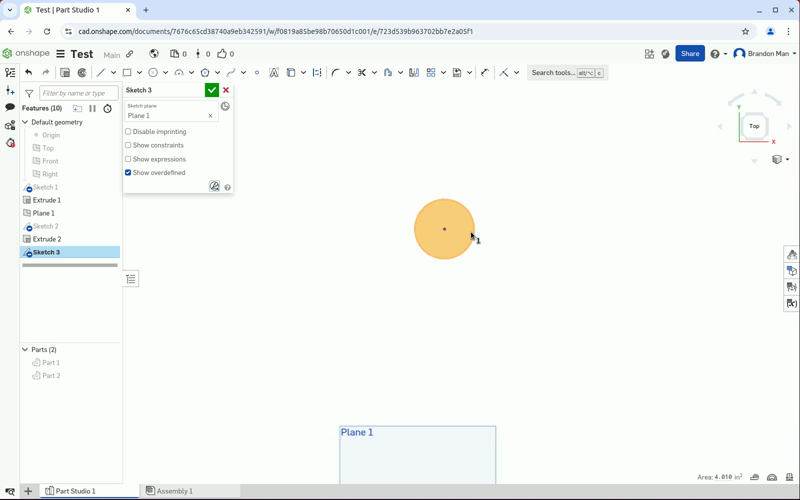
scroll(-6)
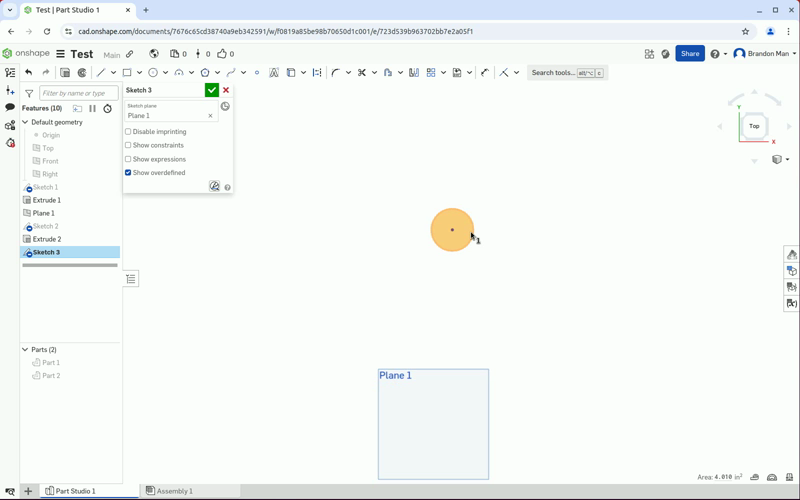
scroll(-6)
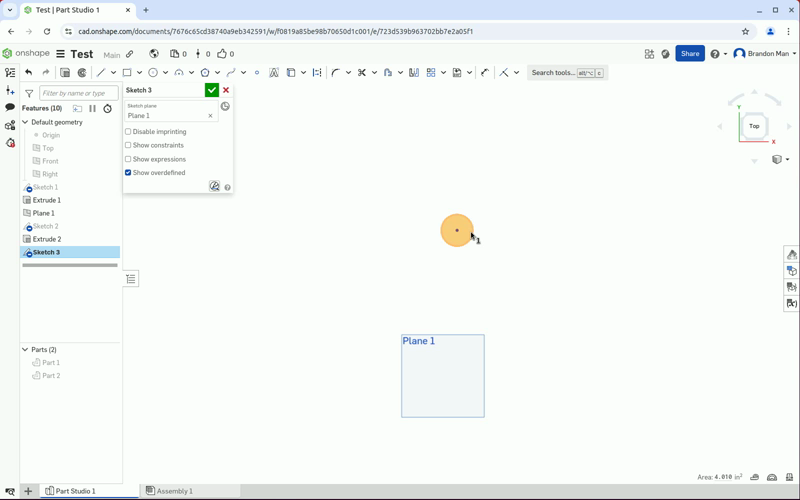
scroll(-6)
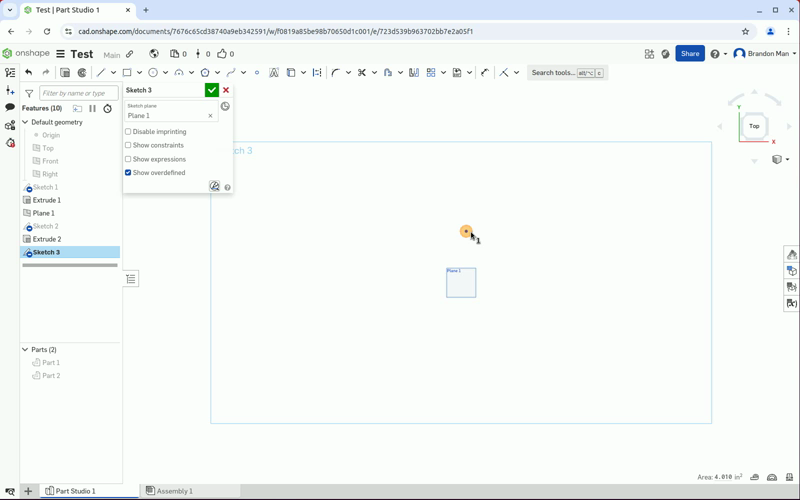
mouse_move(73, 352)
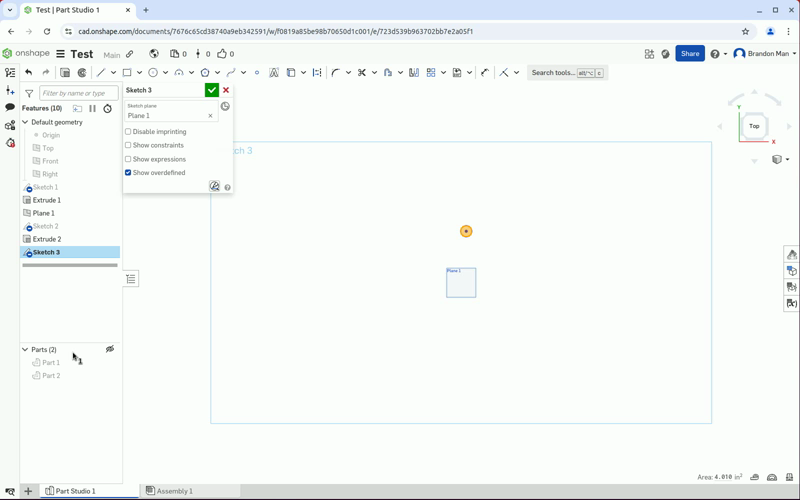
key(shift+y)
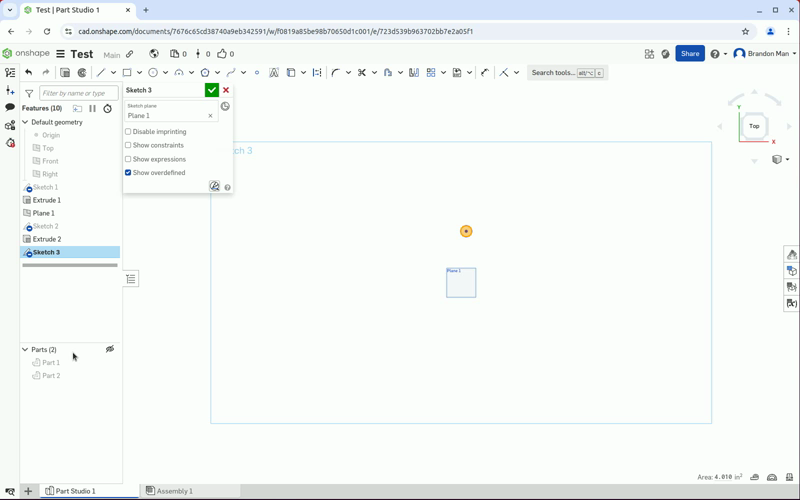
key(shift+e)
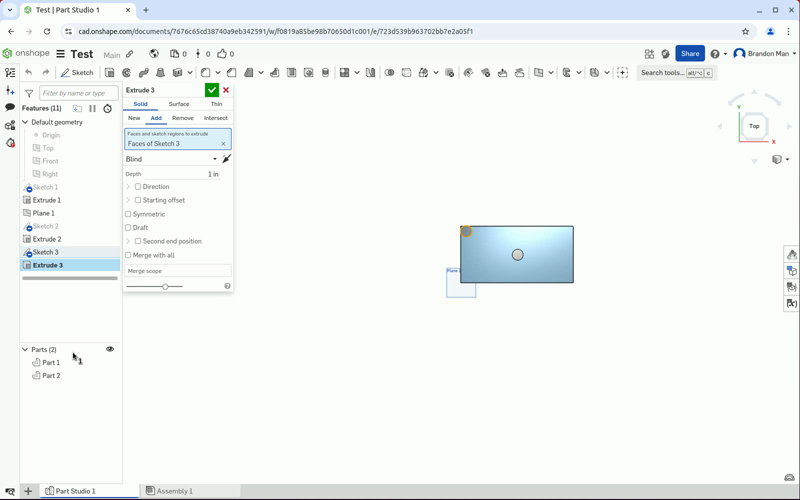
mouse_move(143, 106)
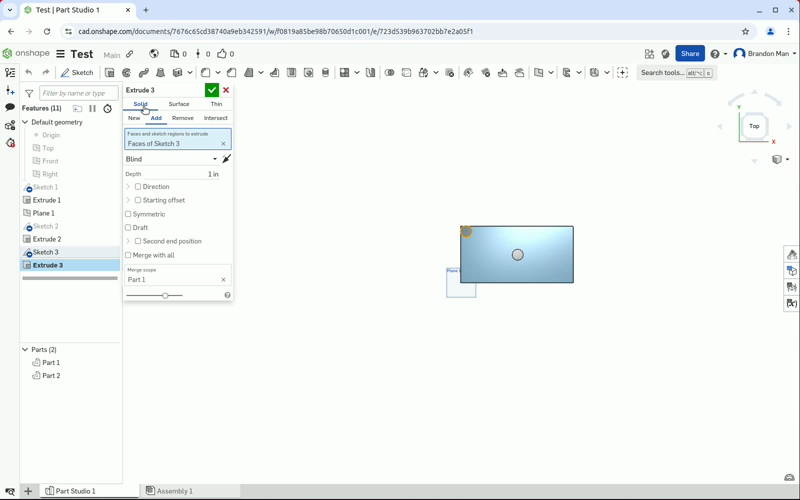
click(143, 106)
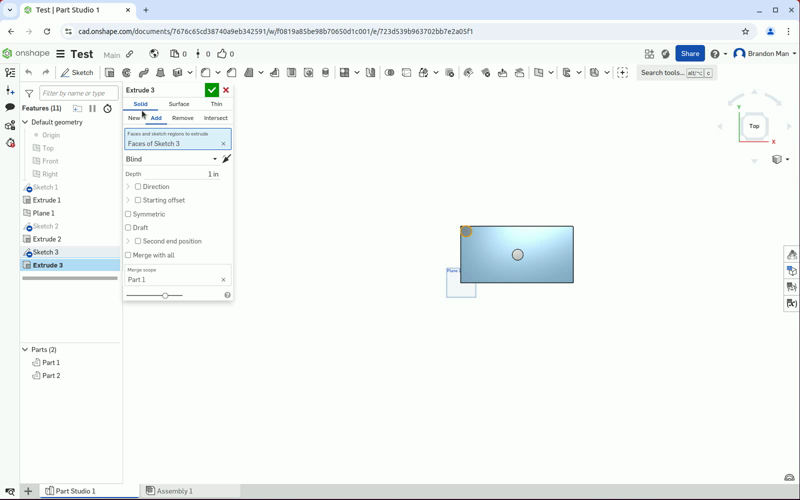
mouse_move(137, 120)
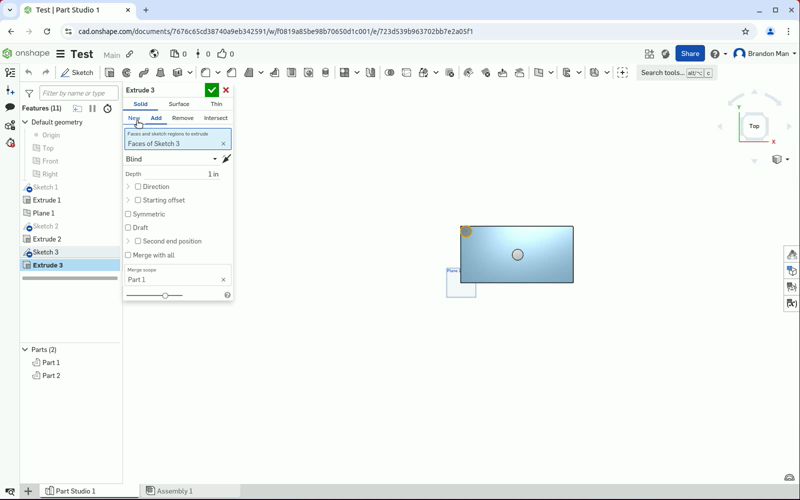
click(137, 120)
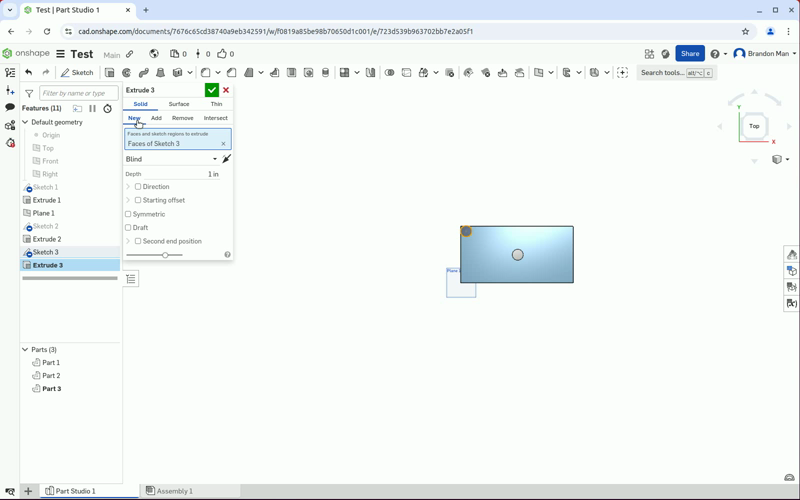
key(tab, 4)
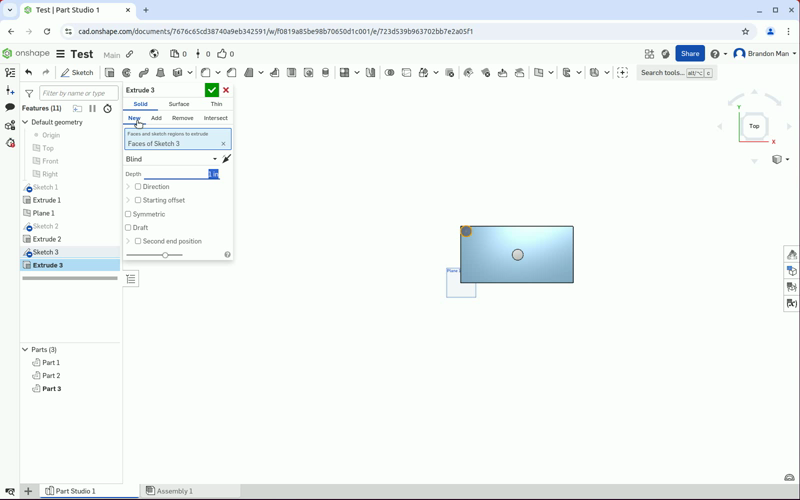
text(5.777)
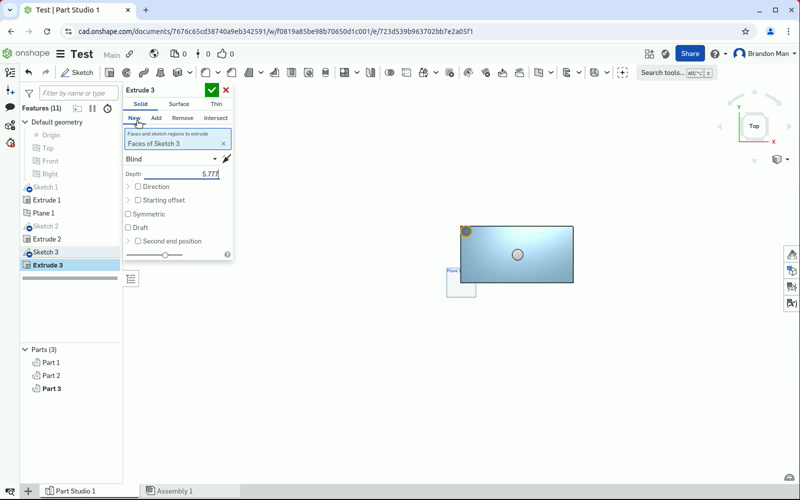
key(enter)
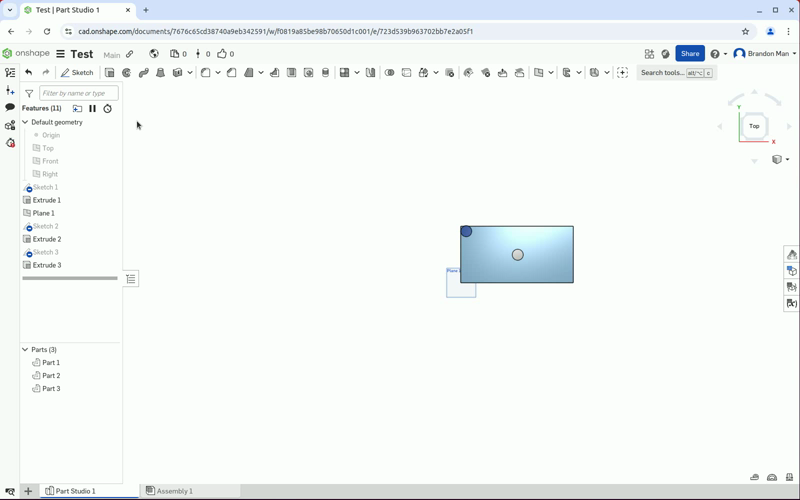
key(shift+h)
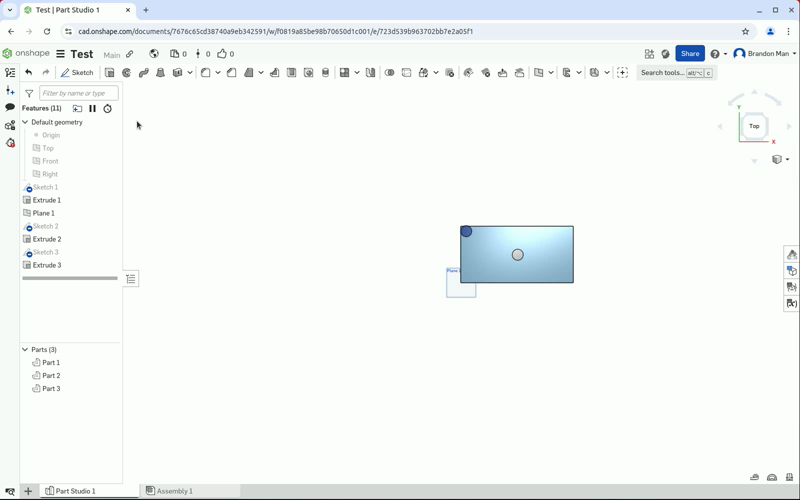
key(shift+h)
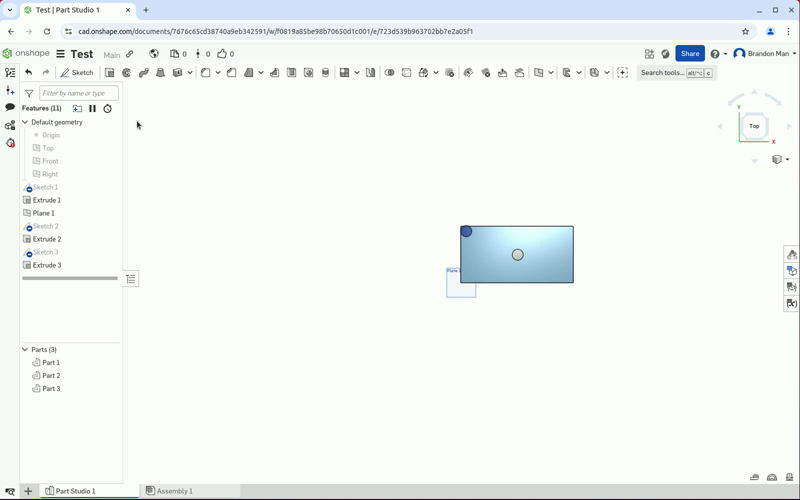
mouse_move(73, 189)
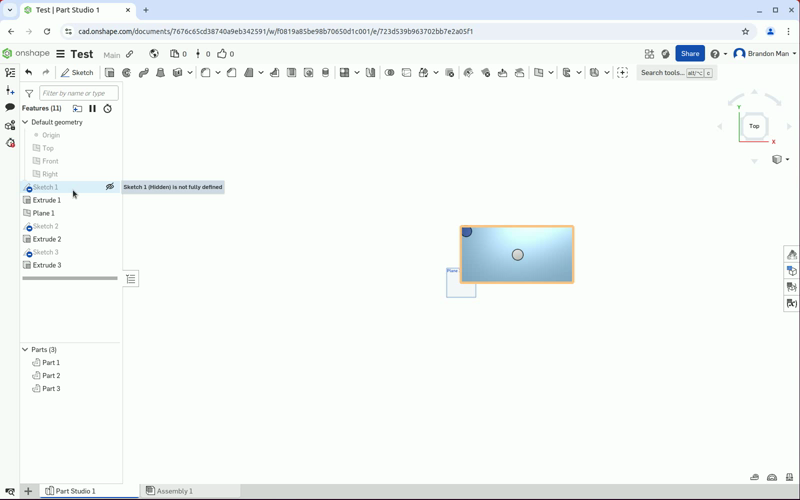
click(73, 189)
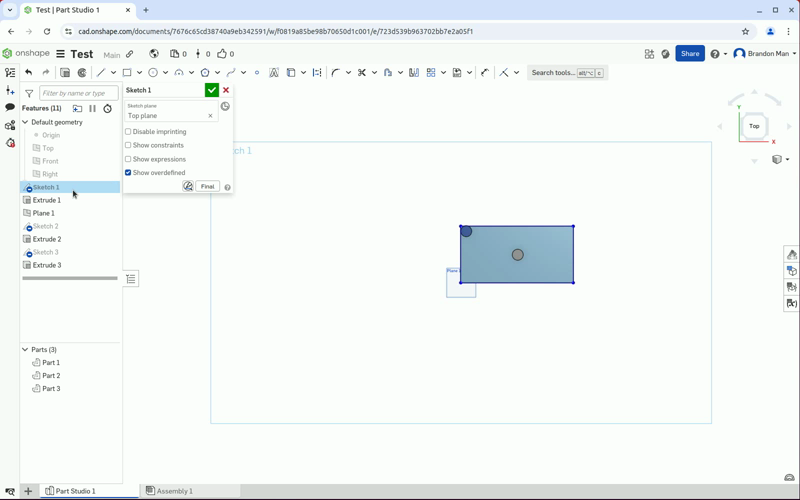
mouse_move(229, 92)
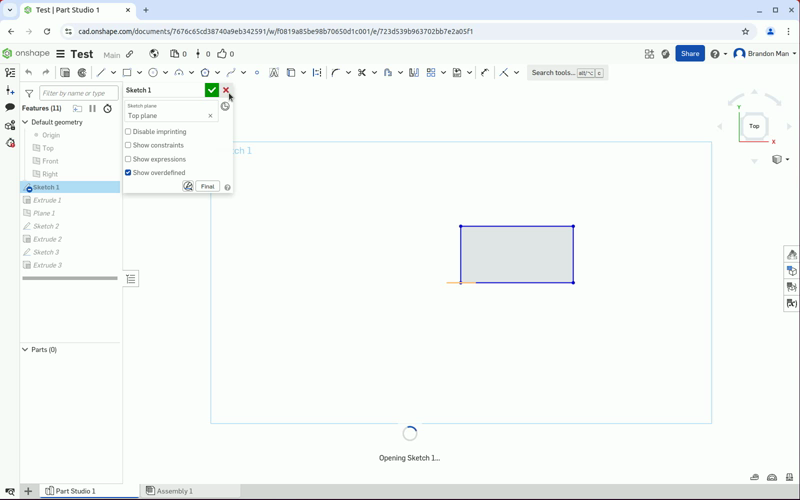
click(229, 92)
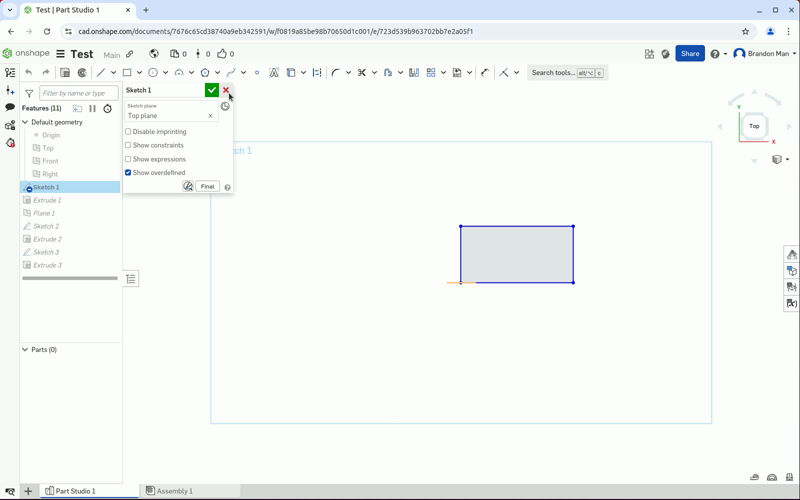
key(shift+s)
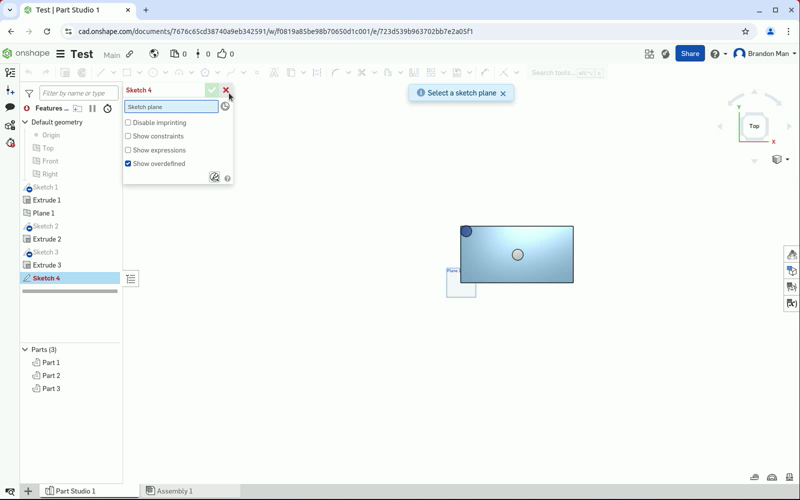
mouse_move(73, 215)
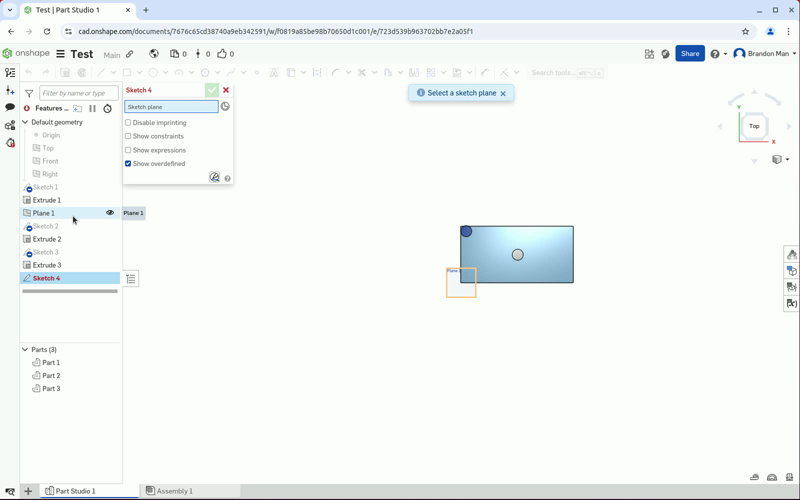
click(73, 215)
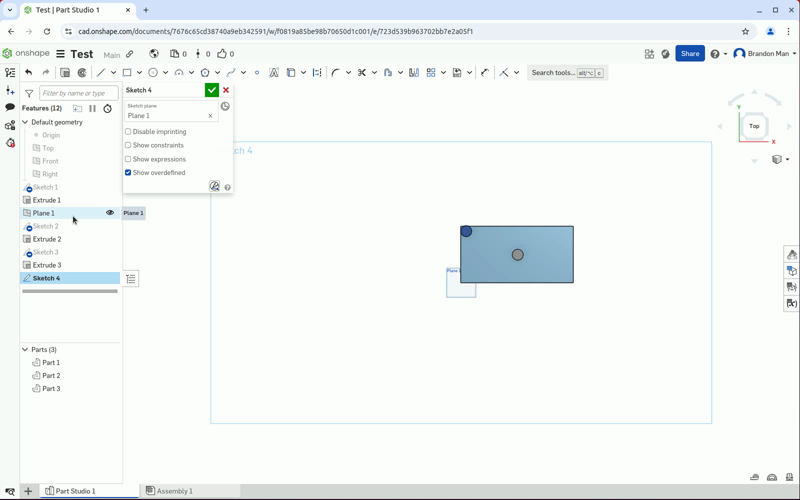
mouse_move(73, 352)
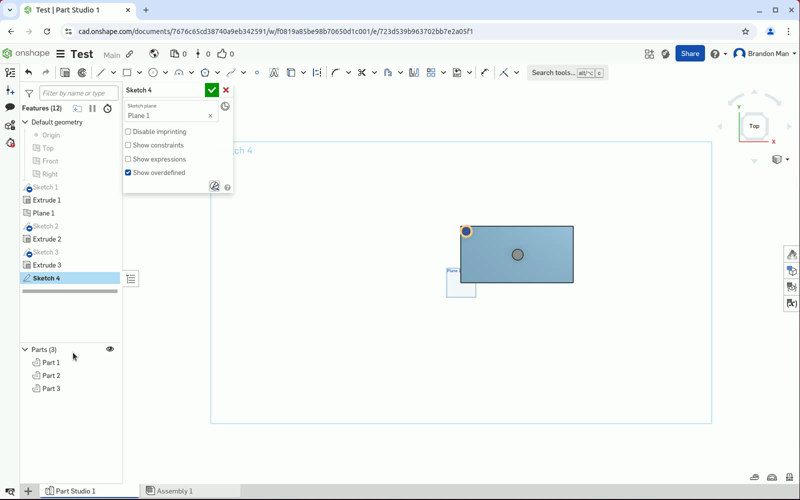
key(y)
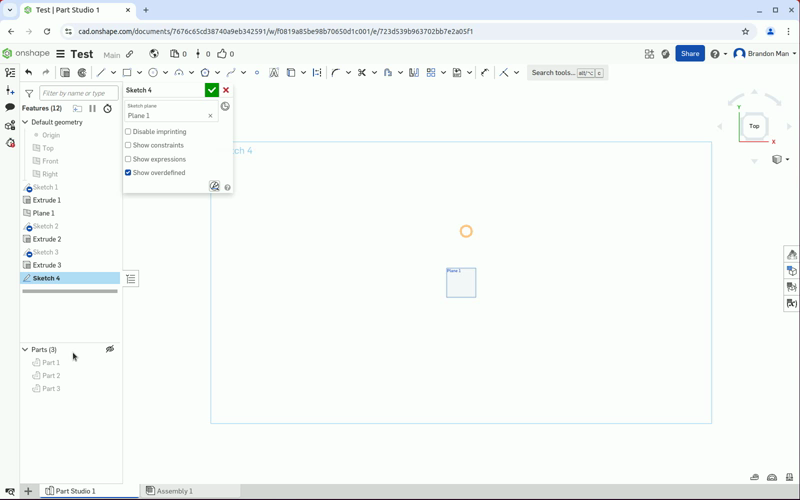
key(c)
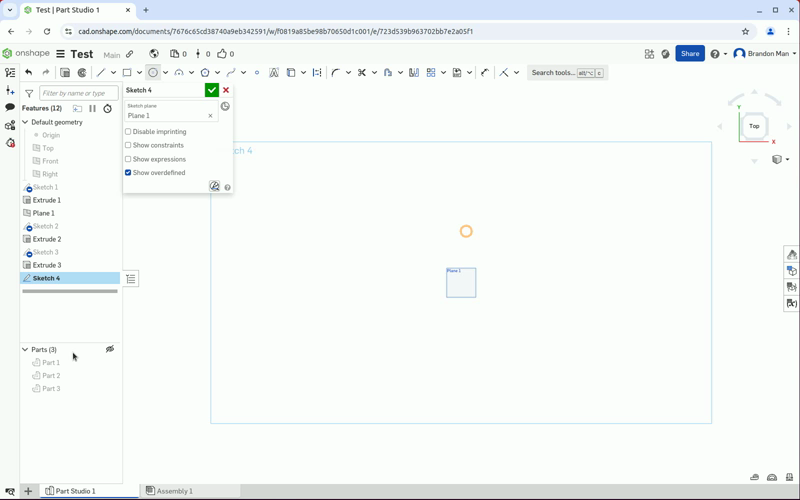
key_down(shift)
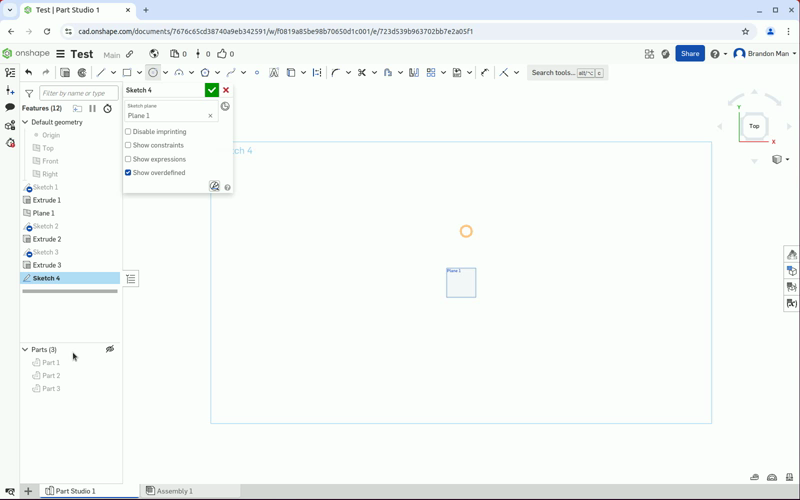
mouse_move(466, 278)
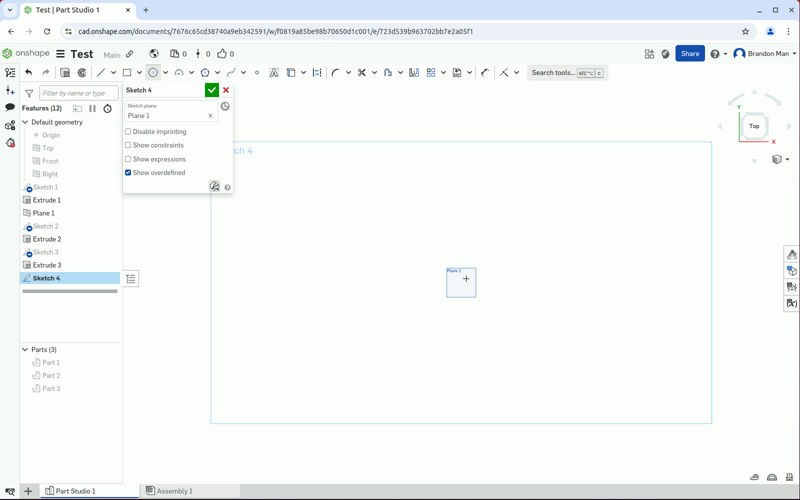
click(466, 278)
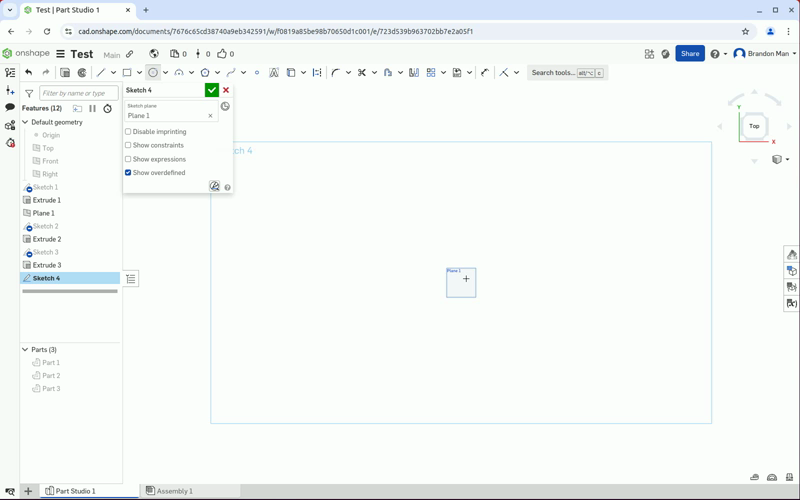
key_up(shift)
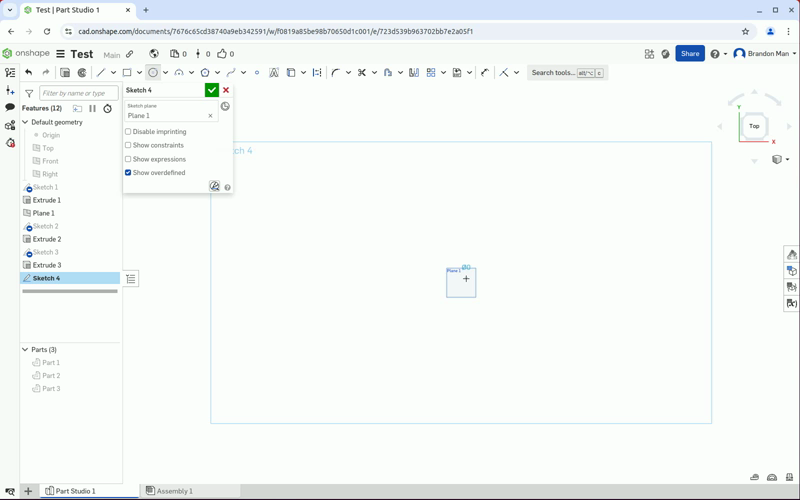
mouse_move(471, 278)
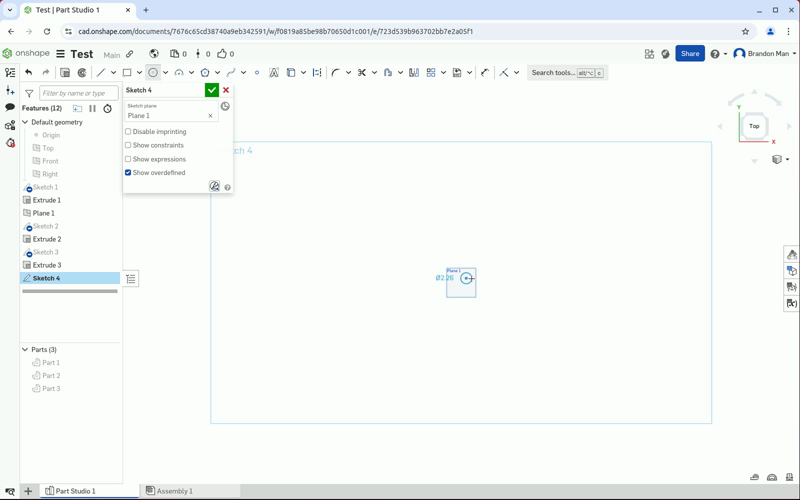
click(471, 278)
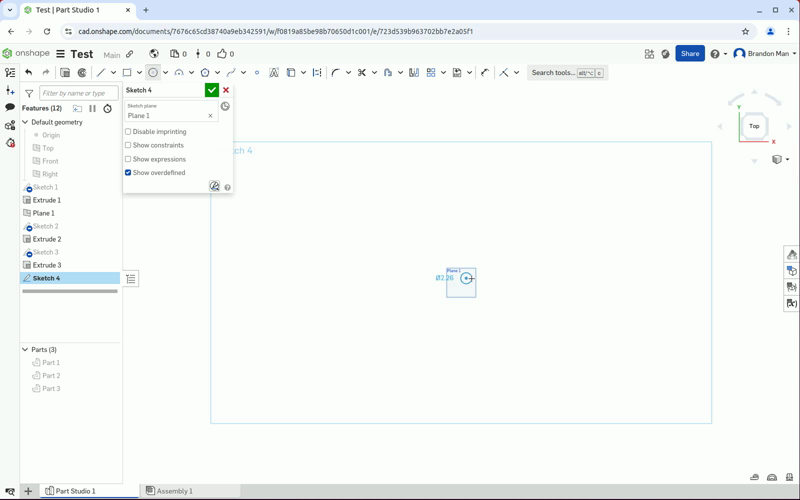
key(esc)
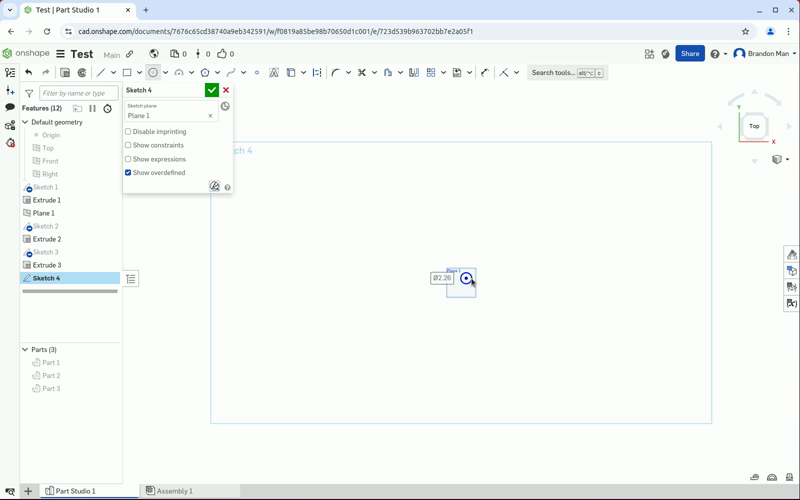
mouse_move(465, 274)
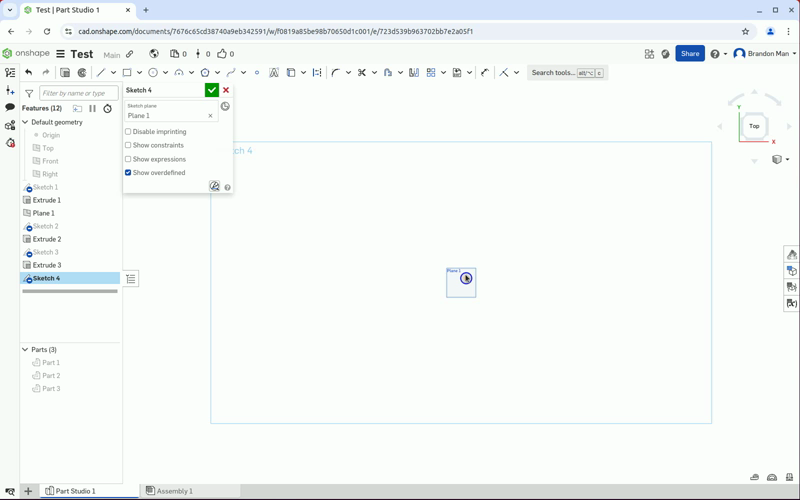
scroll(6)
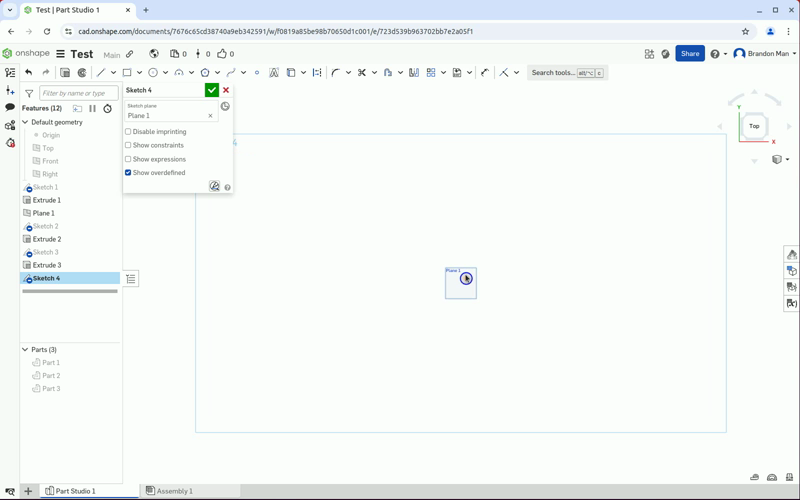
scroll(6)
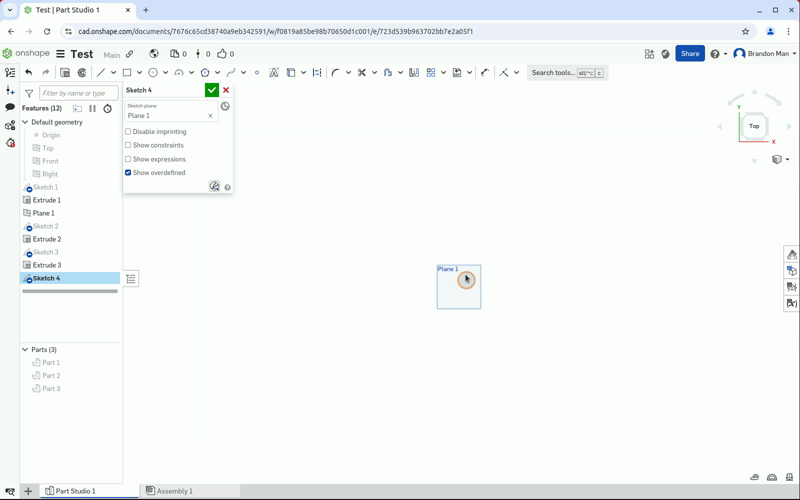
scroll(6)
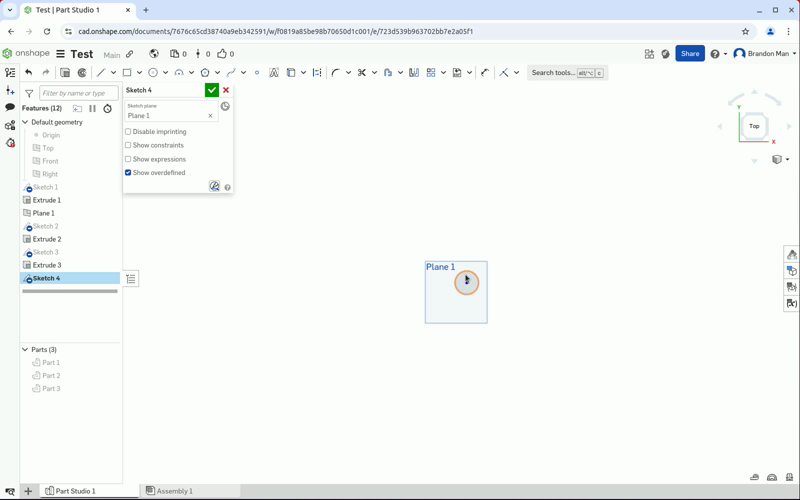
scroll(6)
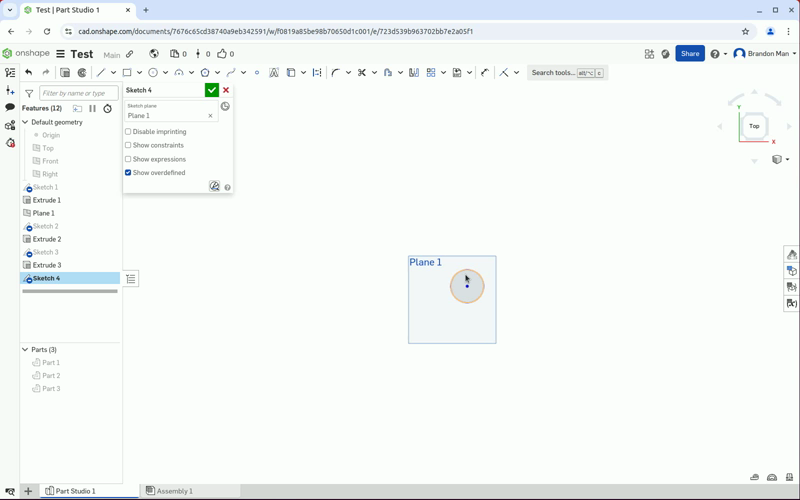
scroll(6)
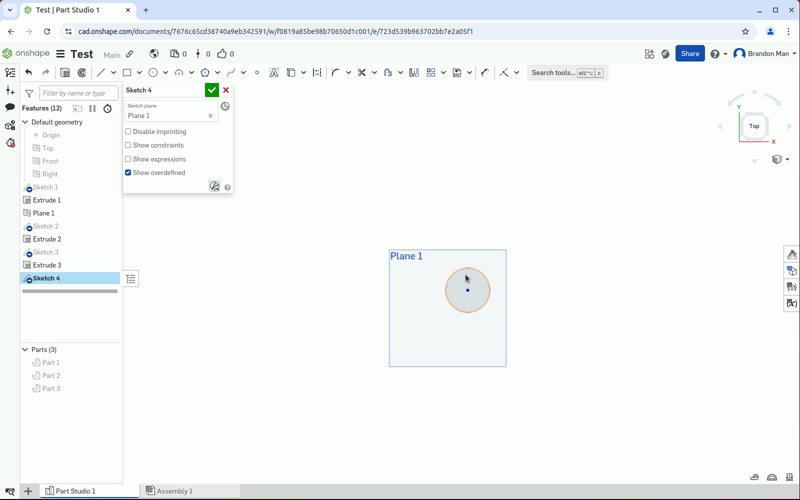
scroll(6)
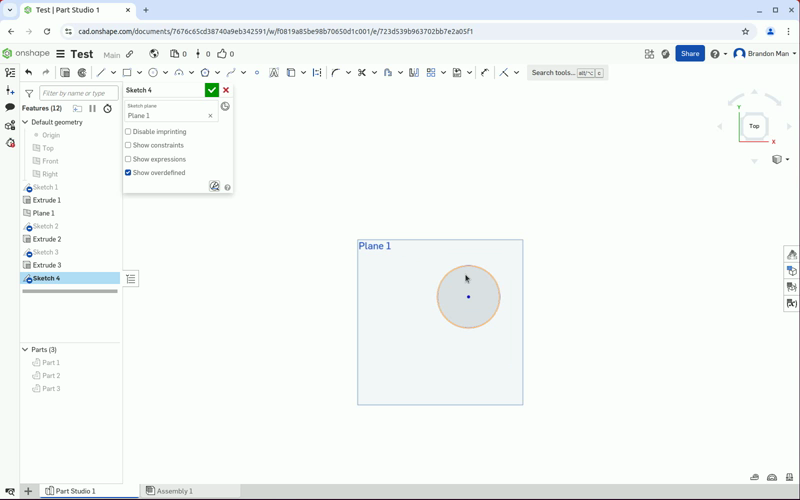
scroll(6)
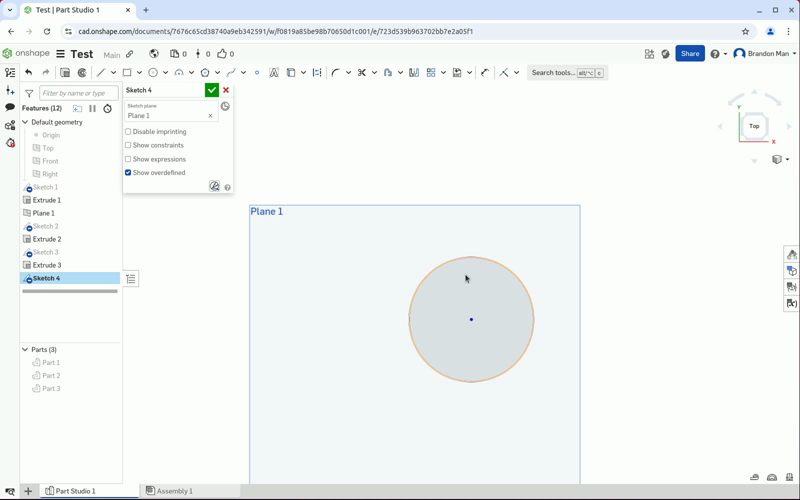
click(465, 274)
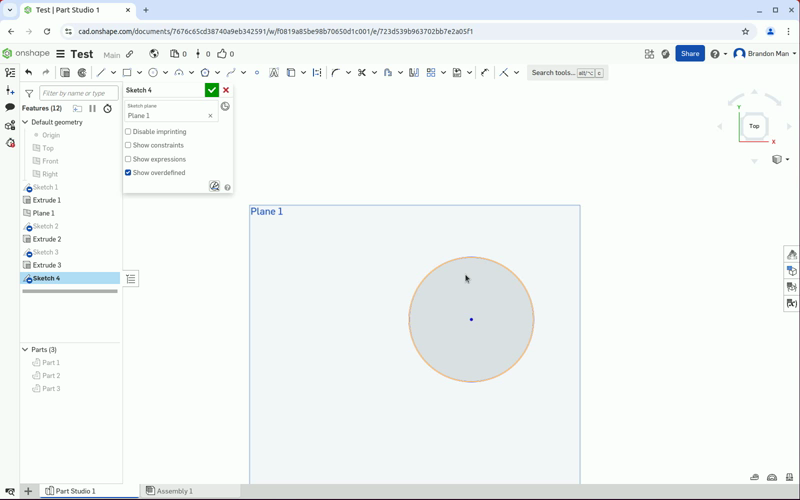
scroll(-6)
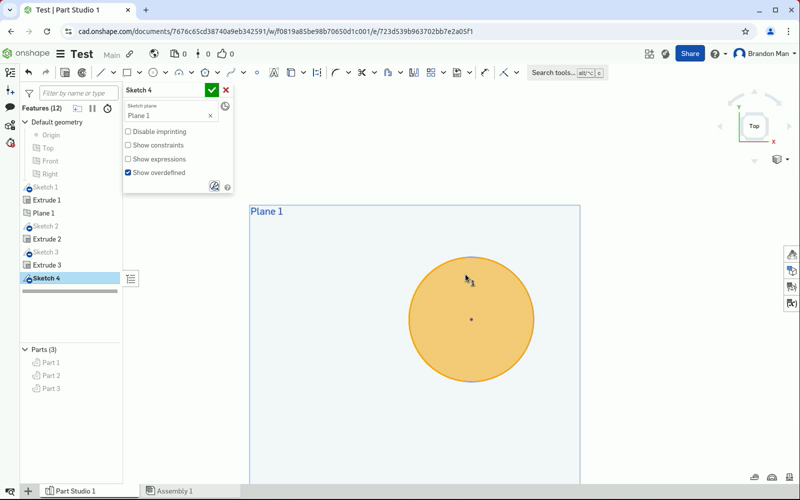
scroll(-6)
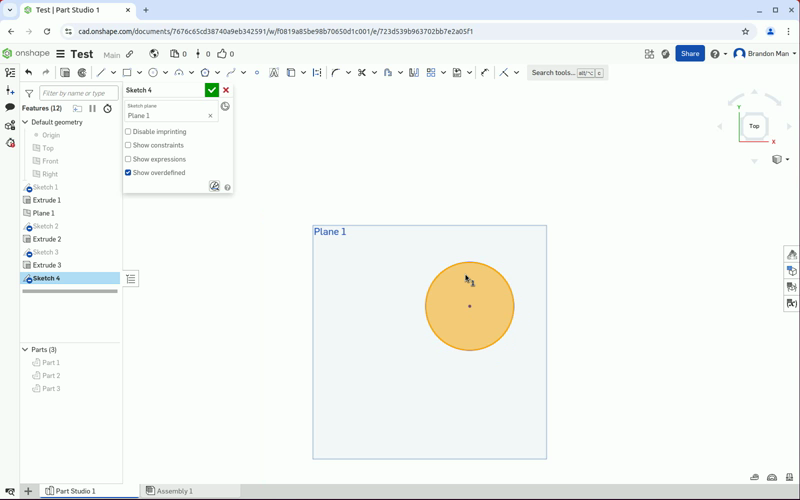
scroll(-6)
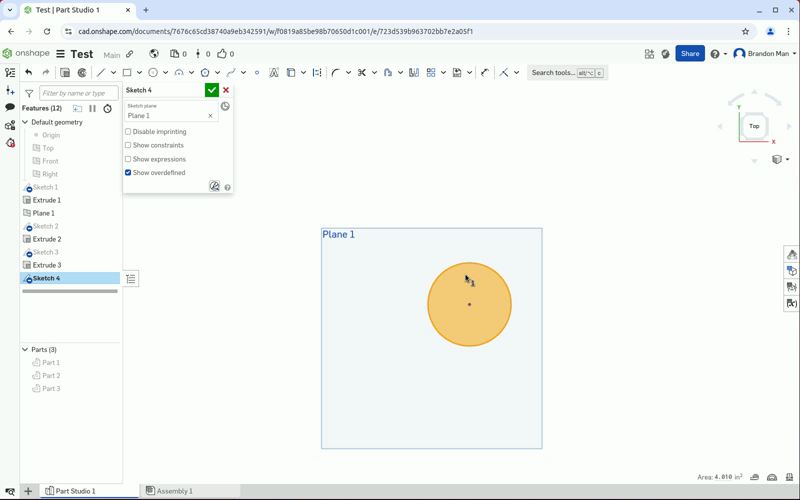
scroll(-6)
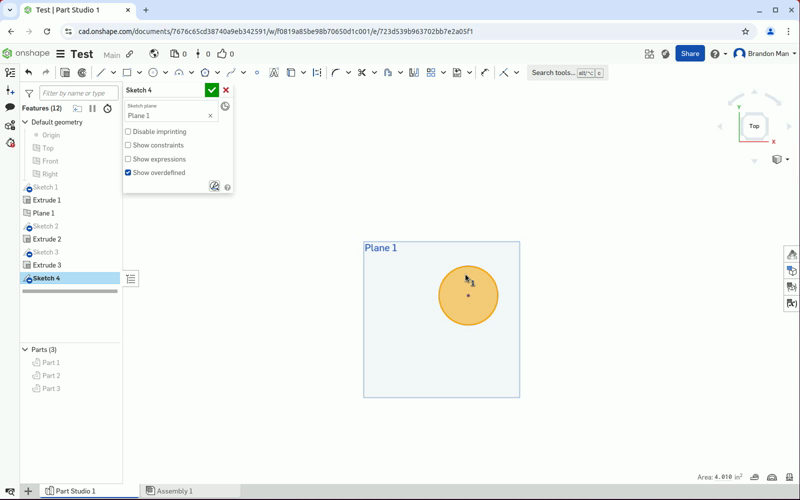
scroll(-6)
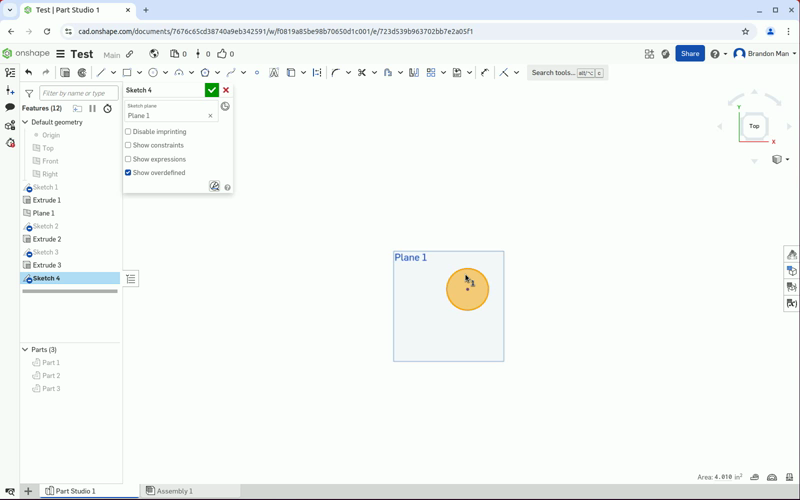
scroll(-6)
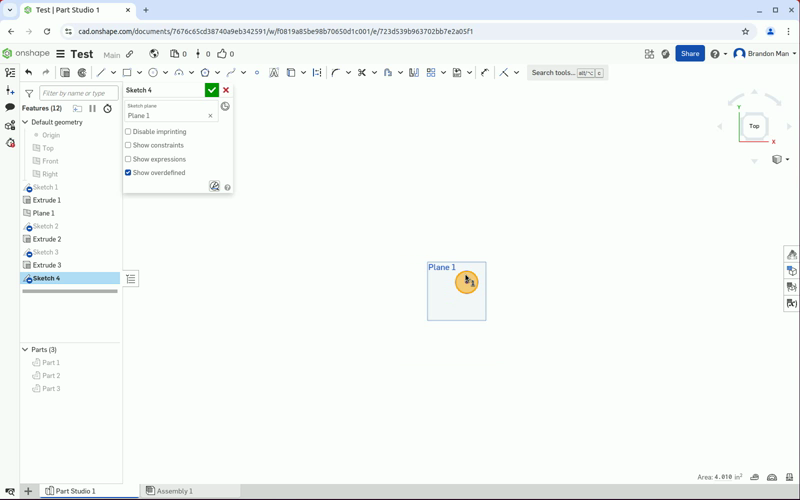
scroll(-6)
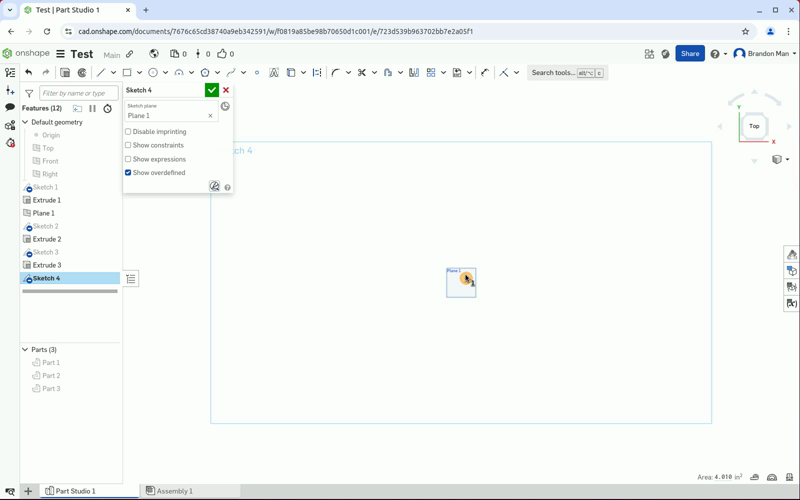
mouse_move(73, 352)
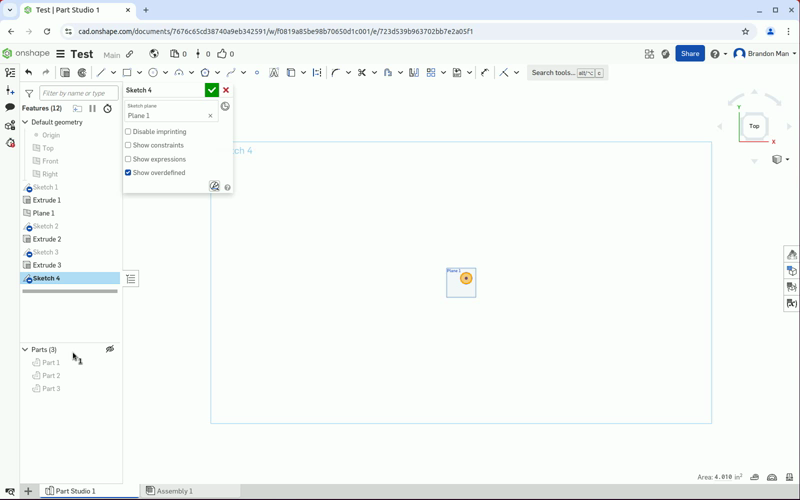
key(shift+y)
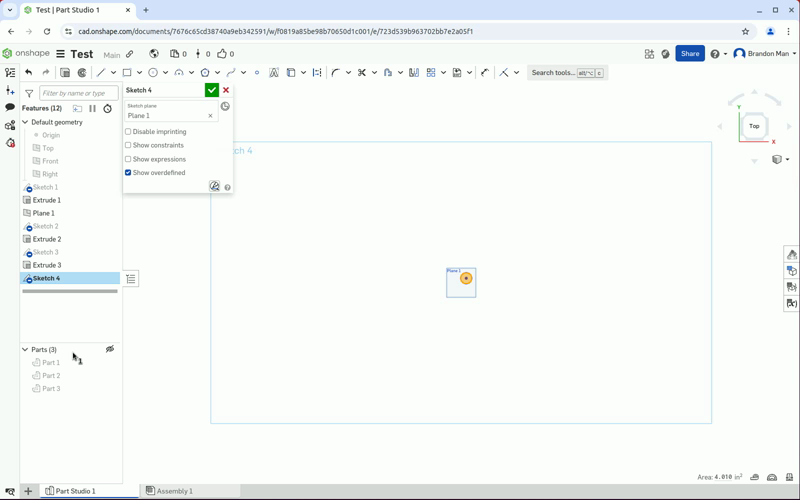
key(shift+e)
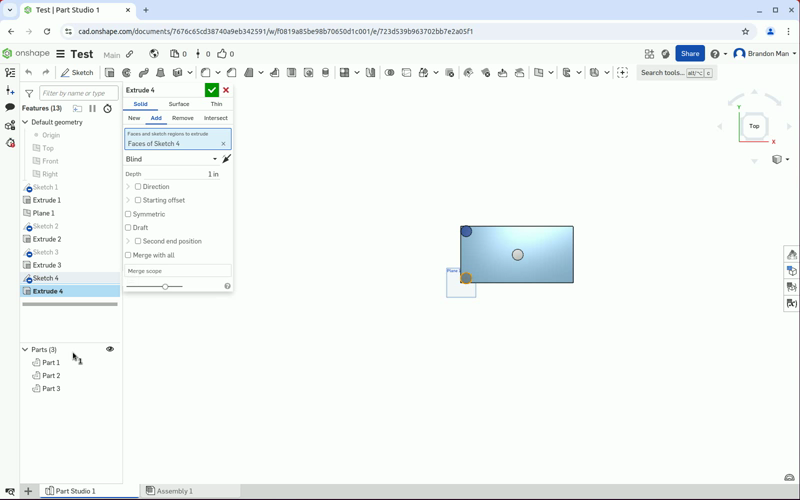
mouse_move(143, 106)
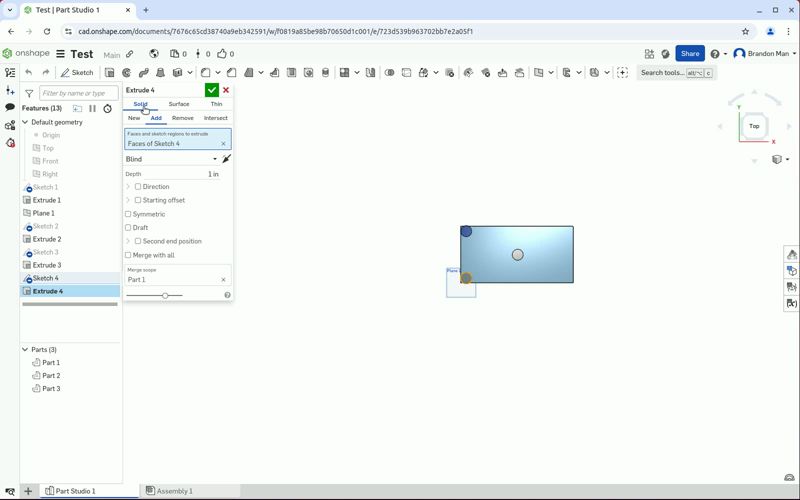
click(143, 106)
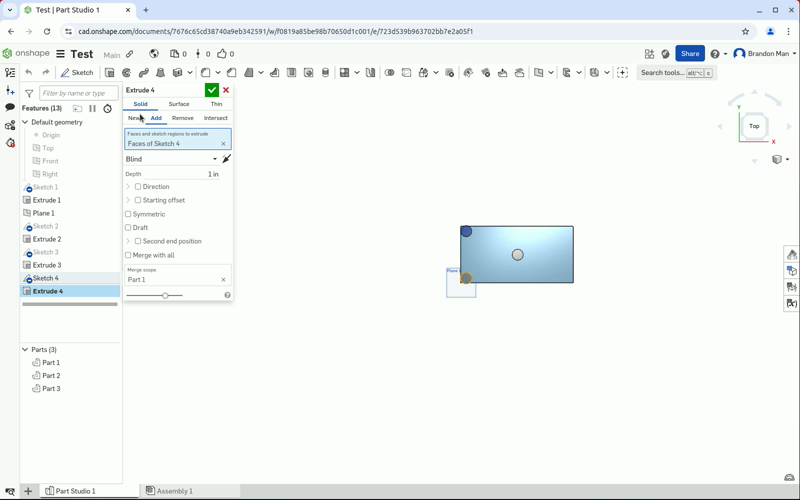
mouse_move(137, 120)
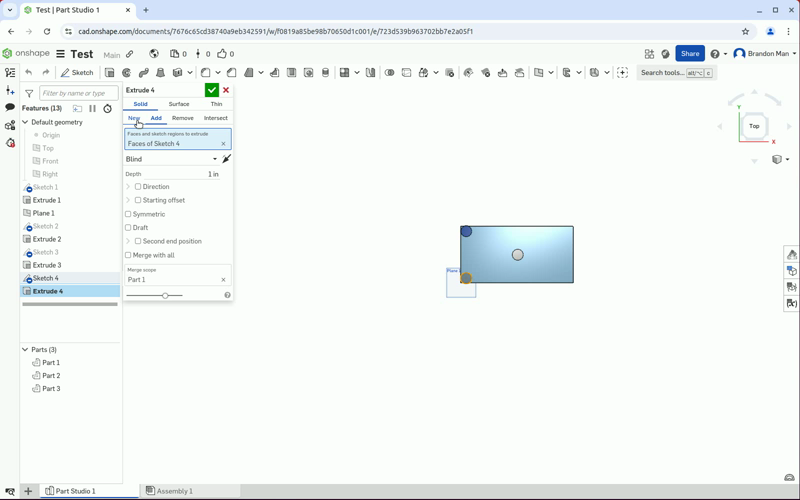
click(137, 120)
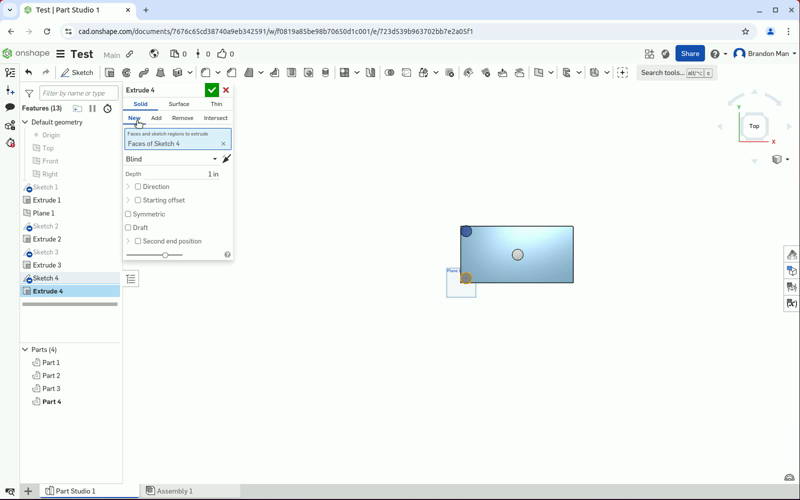
key(tab, 4)
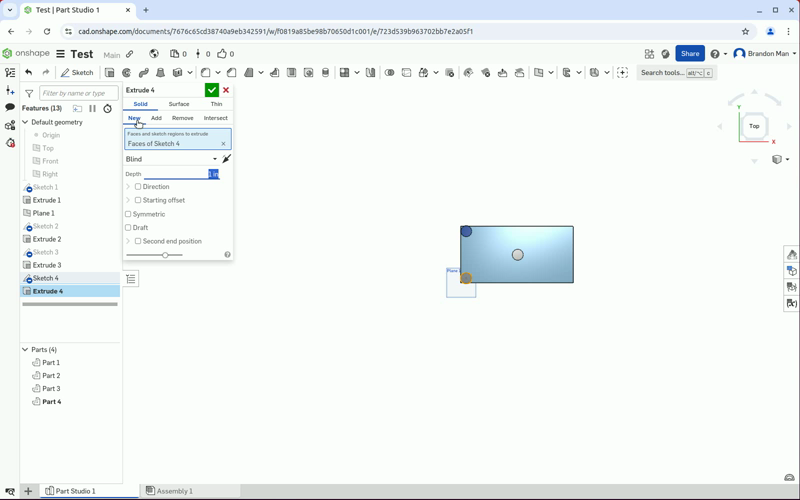
text(5.777)
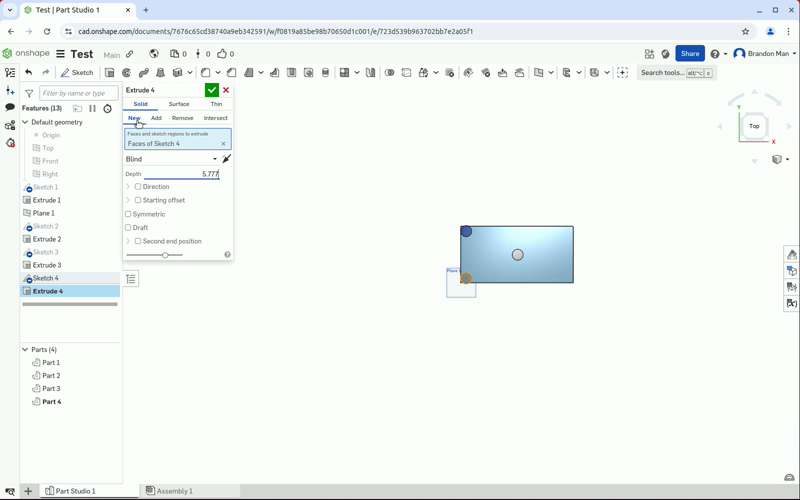
key(enter)
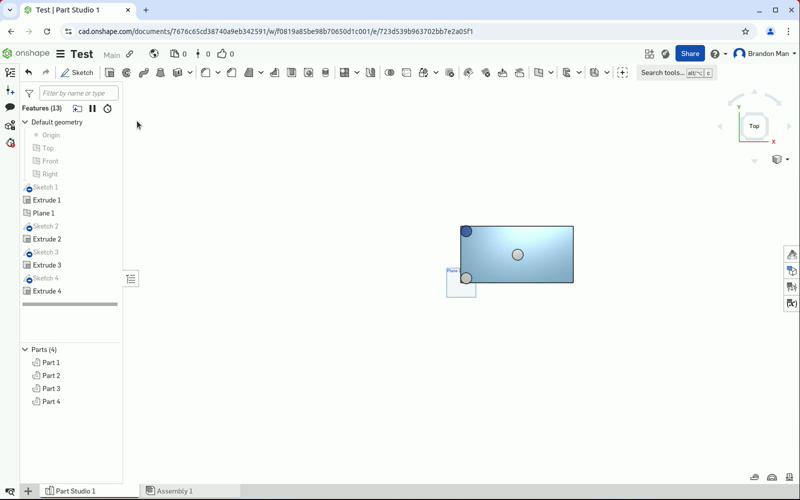
key(shift+h)
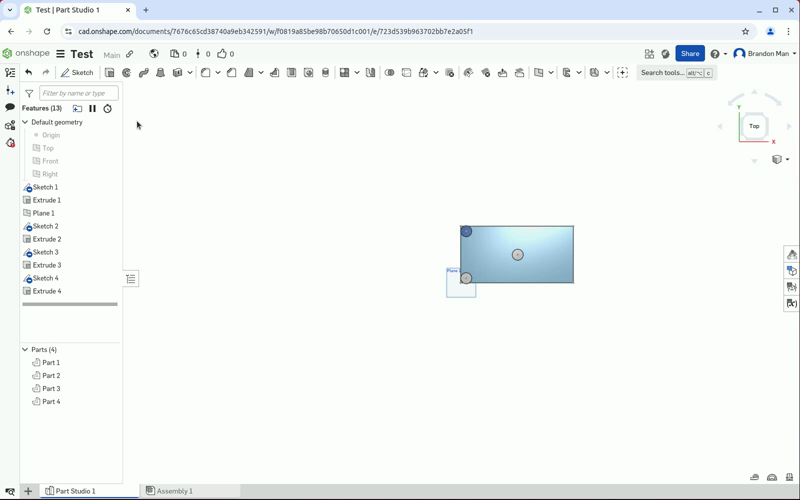
key(shift+h)
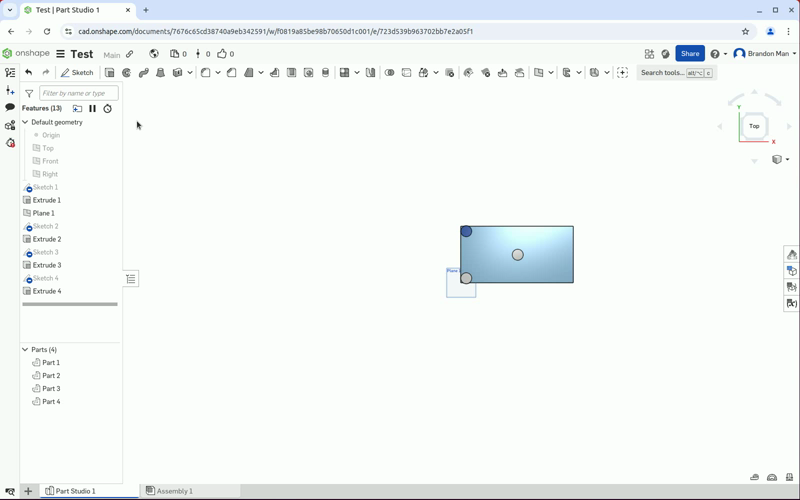
mouse_move(73, 189)
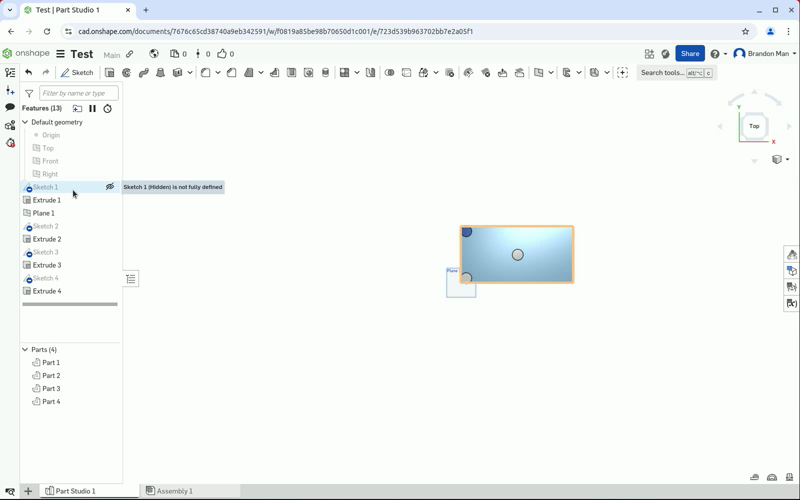
click(73, 189)
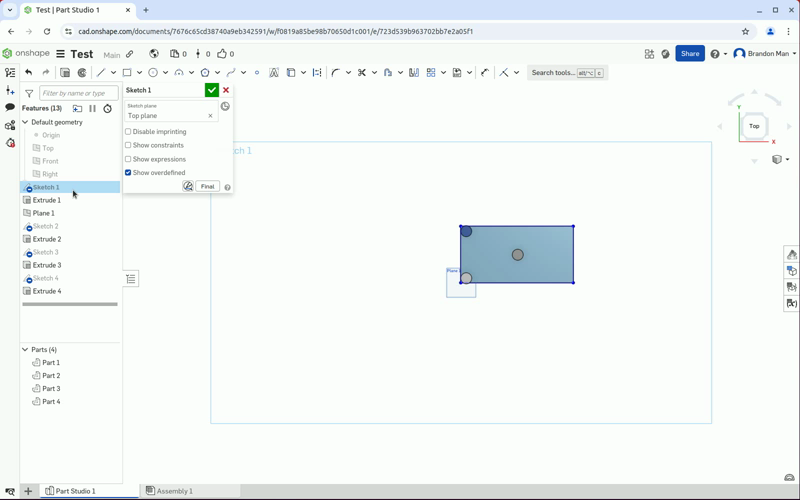
mouse_move(229, 92)
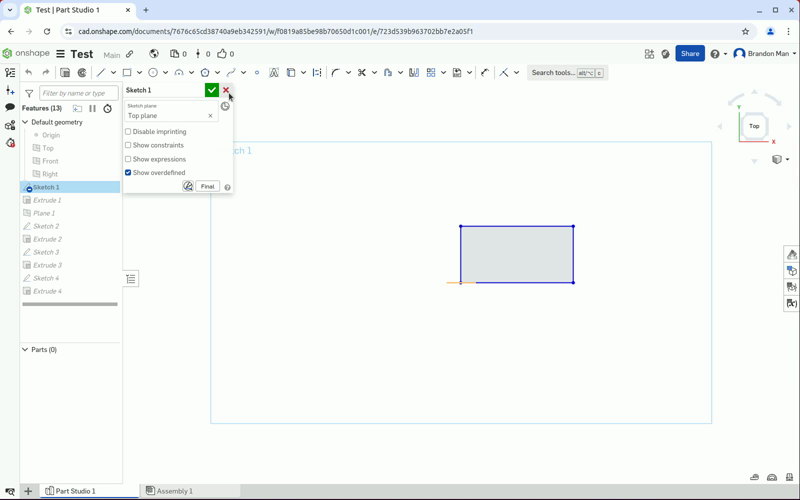
click(229, 92)
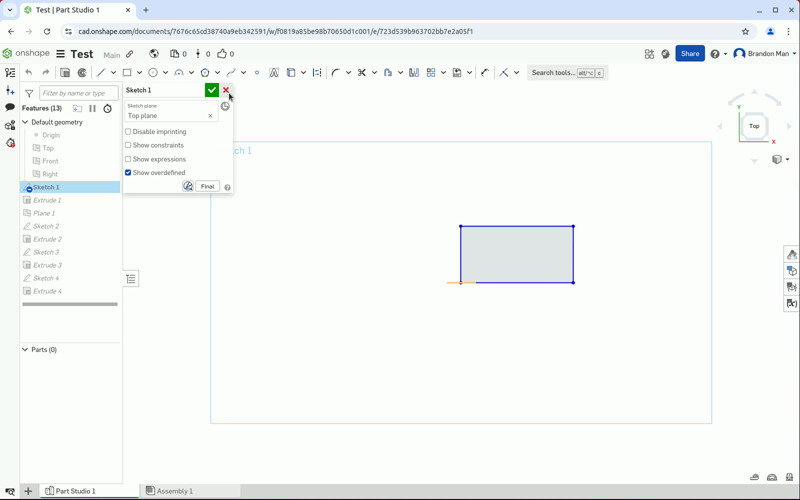
key(shift+s)
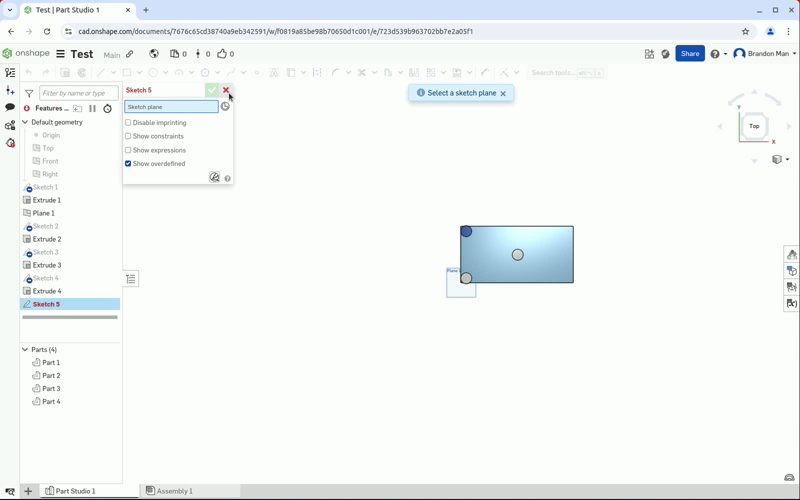
mouse_move(73, 215)
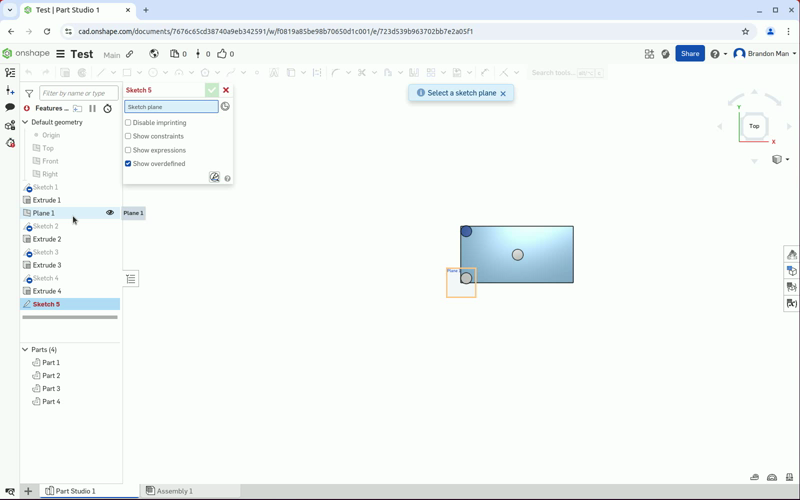
click(73, 215)
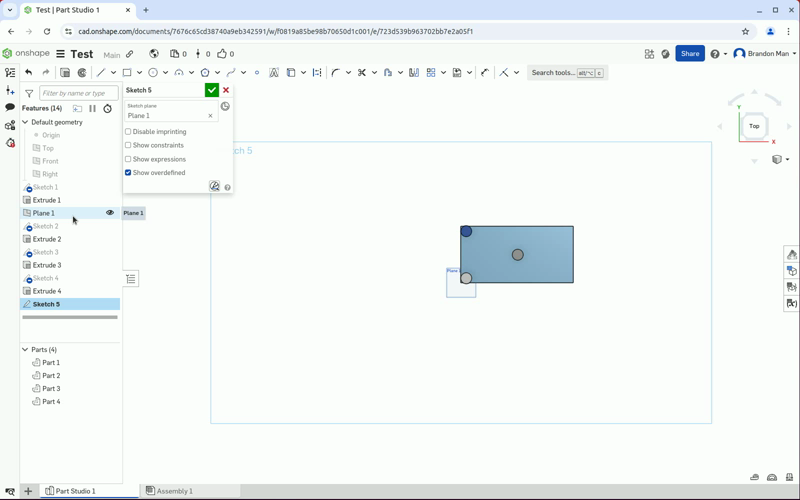
mouse_move(73, 352)
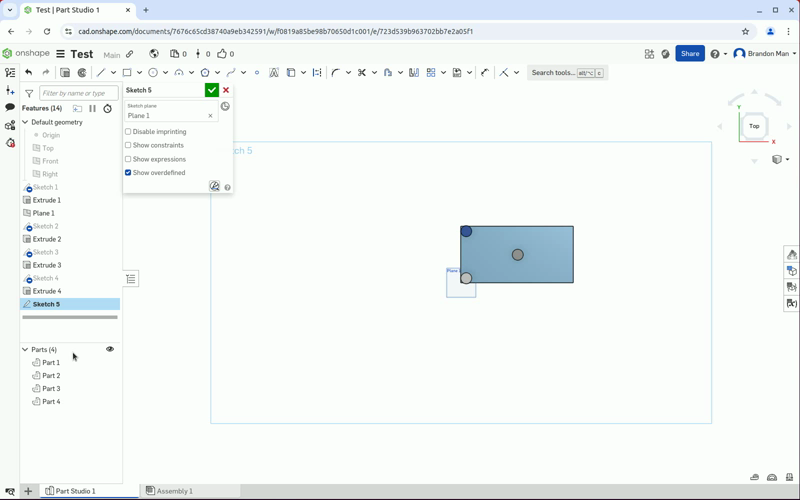
key(y)
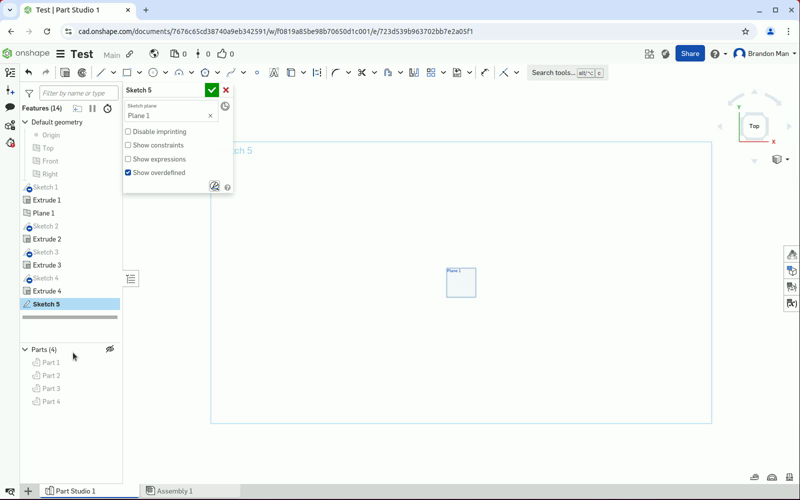
key(c)
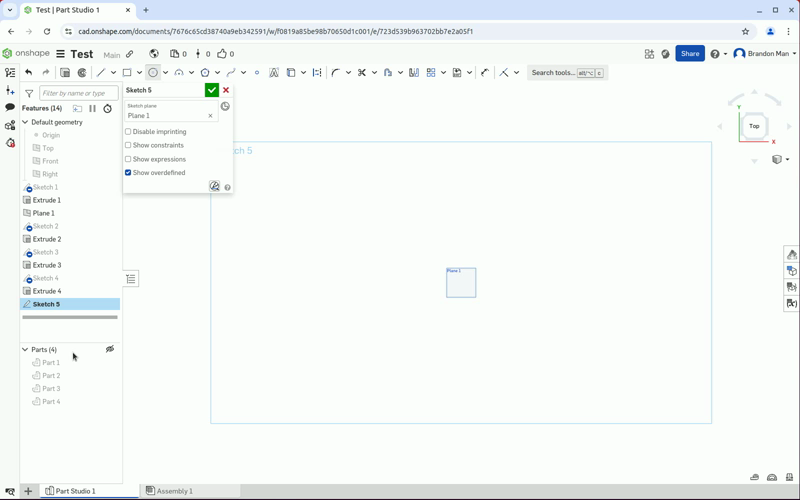
key_down(shift)
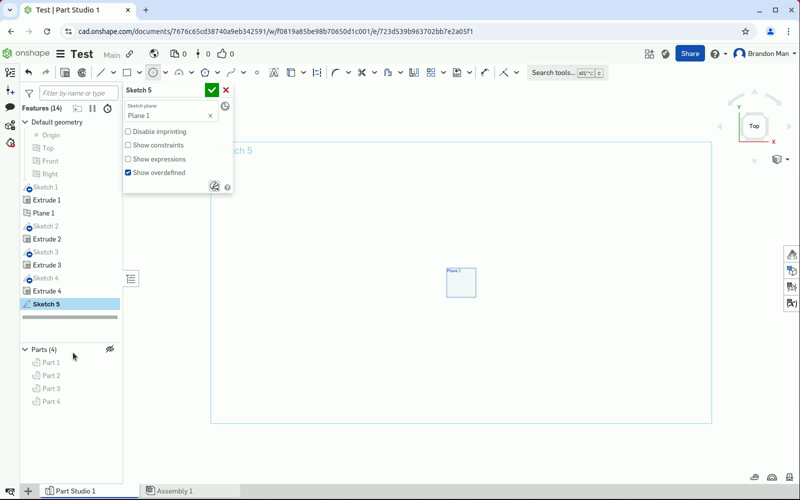
mouse_move(569, 231)
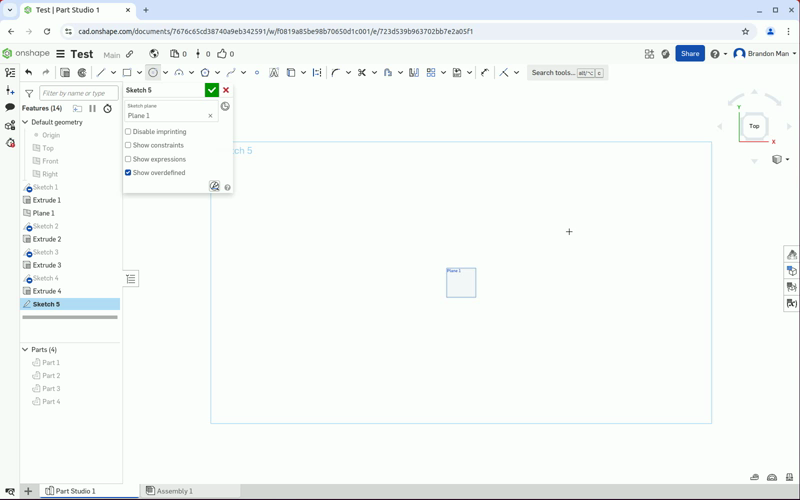
click(569, 231)
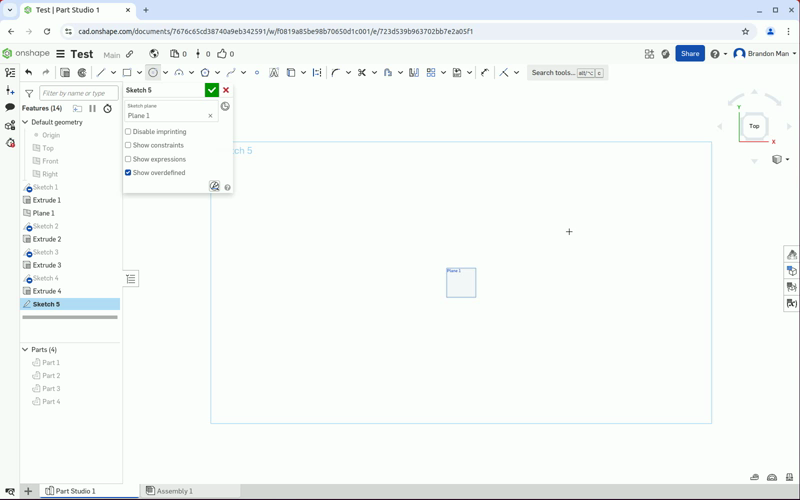
key_up(shift)
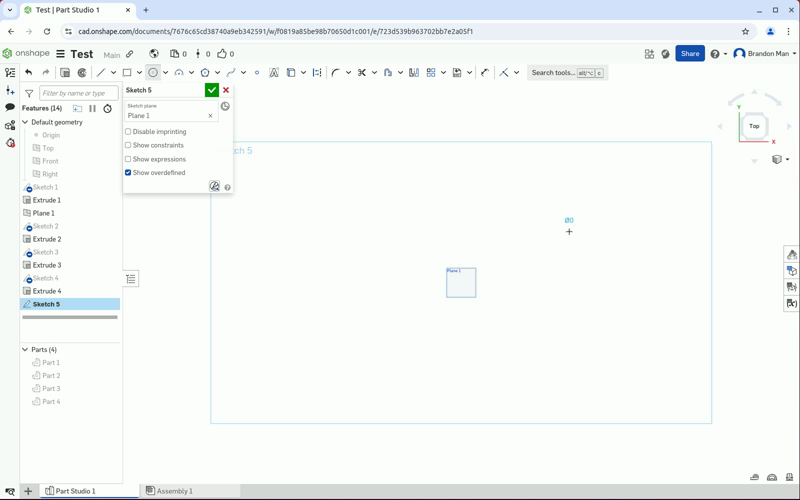
mouse_move(574, 231)
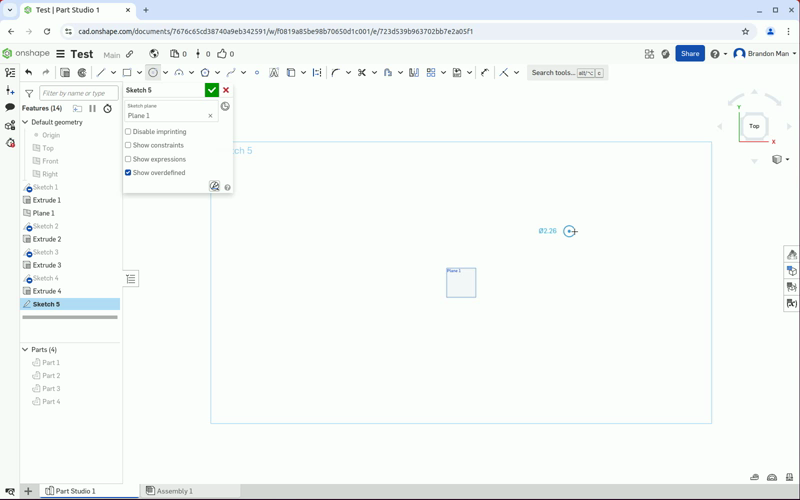
click(574, 231)
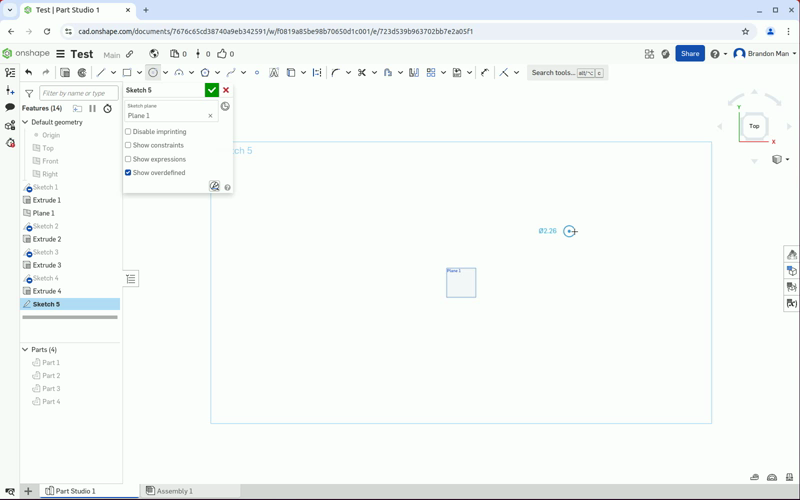
key(esc)
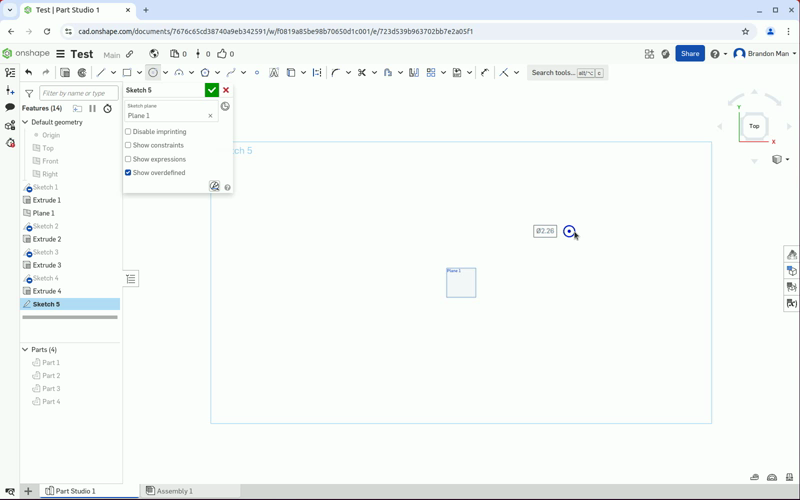
mouse_move(566, 233)
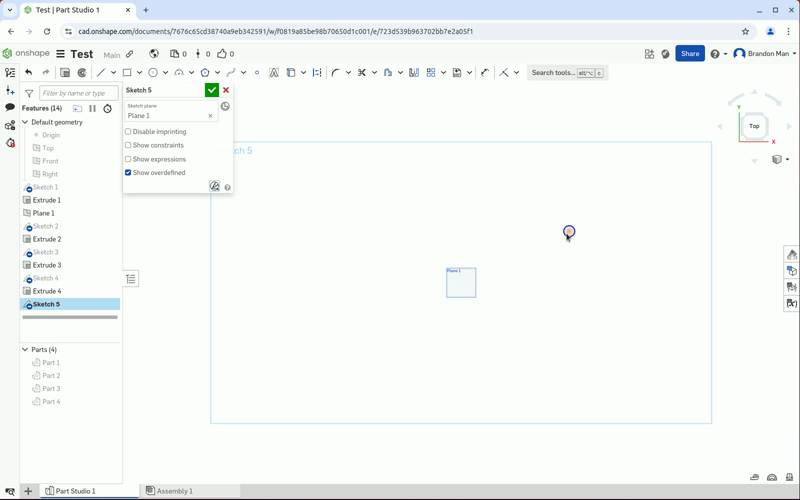
scroll(6)
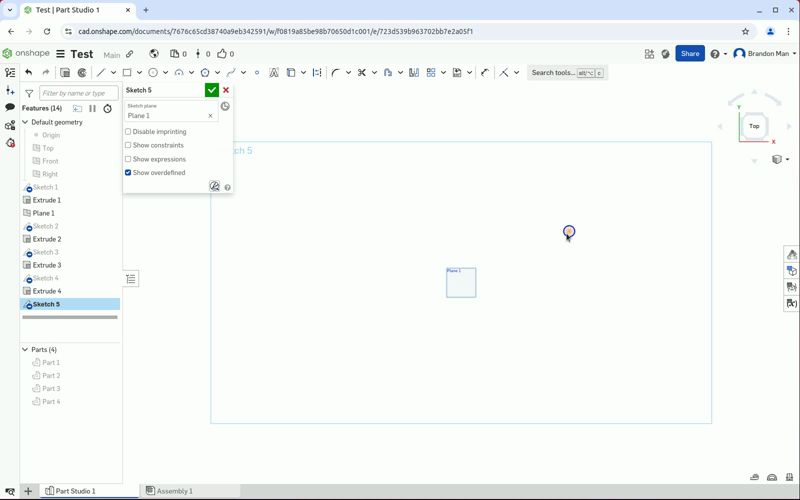
scroll(6)
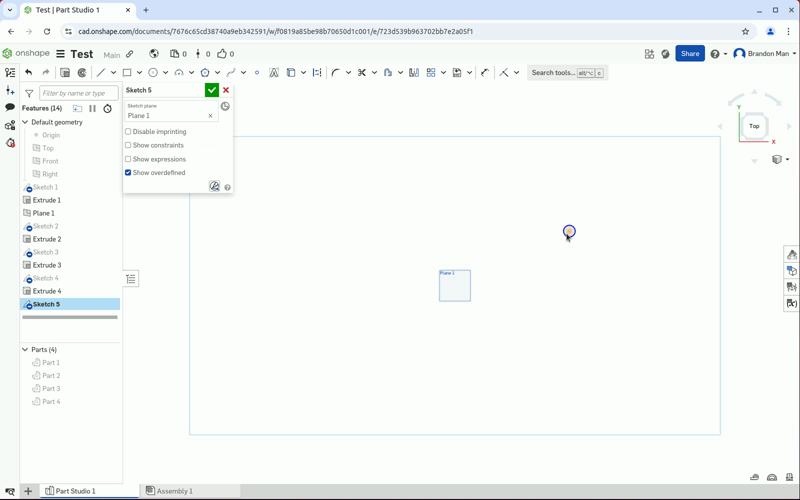
scroll(6)
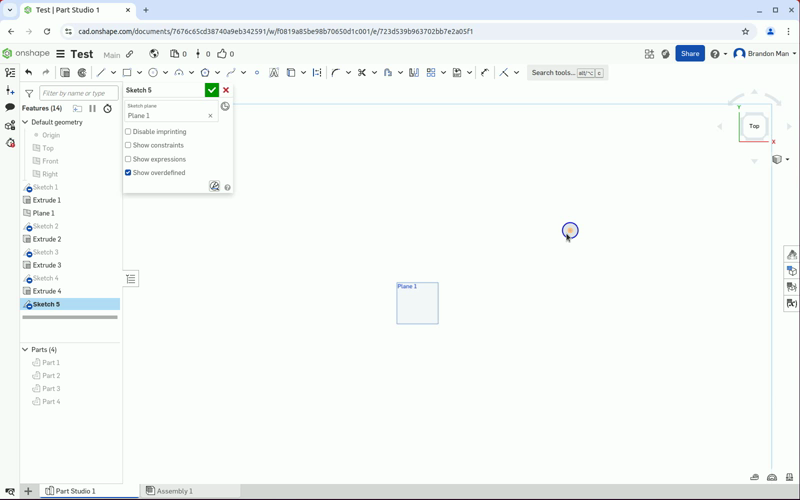
scroll(6)
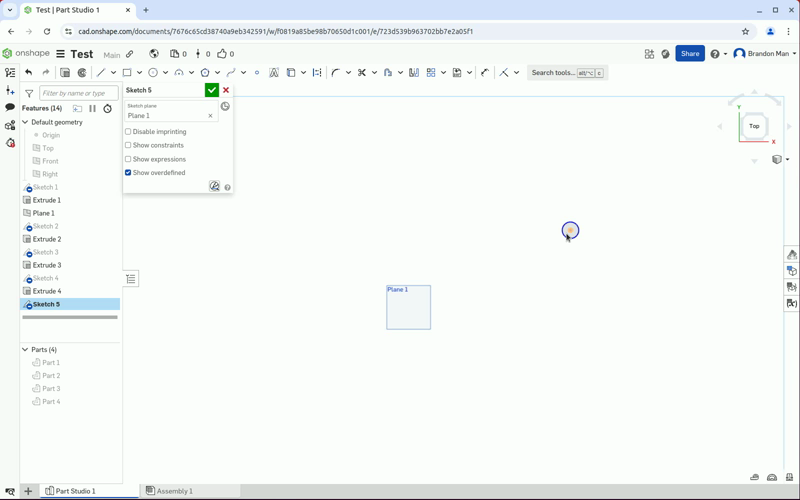
scroll(6)
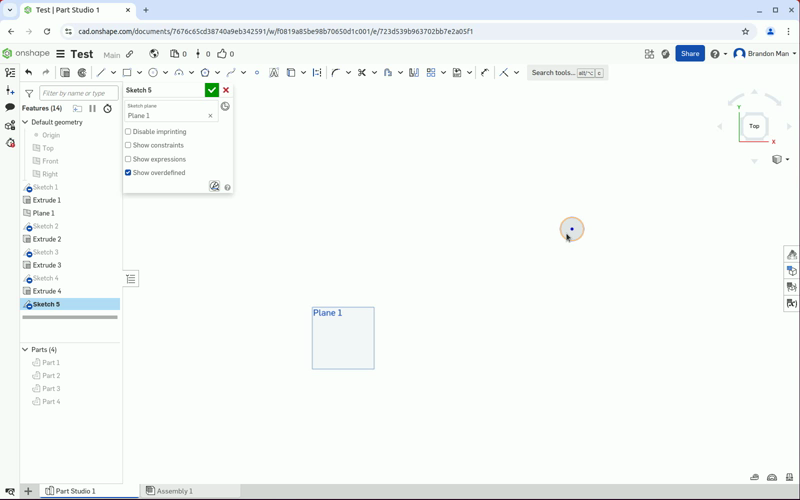
scroll(6)
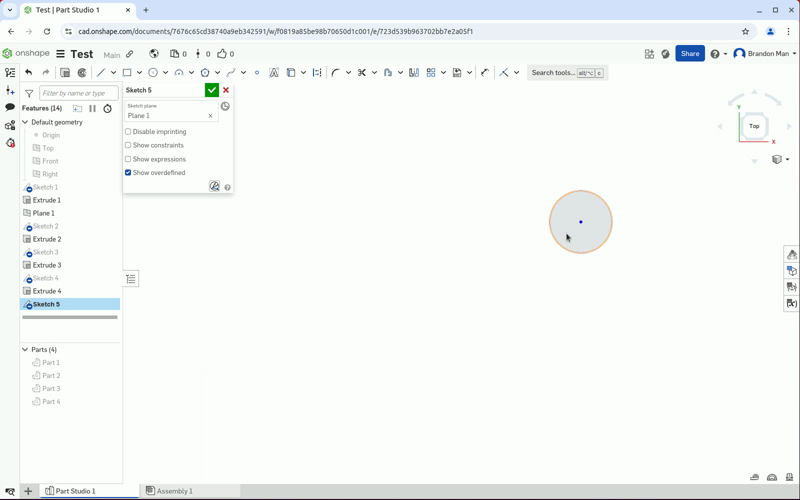
scroll(6)
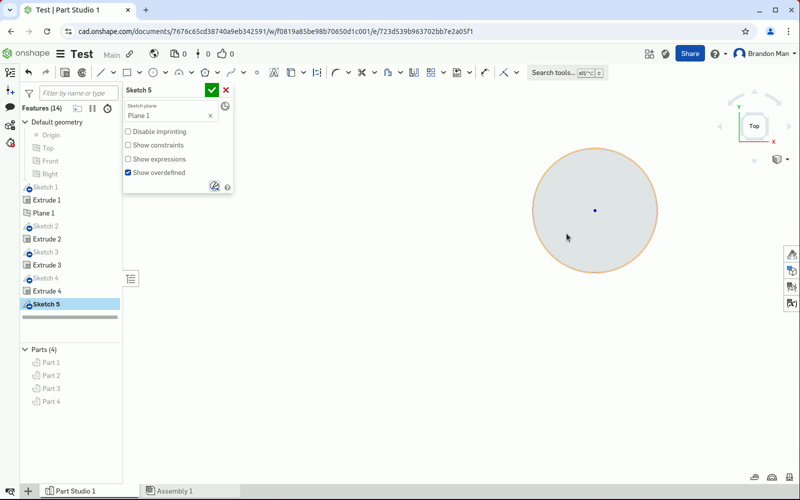
click(566, 233)
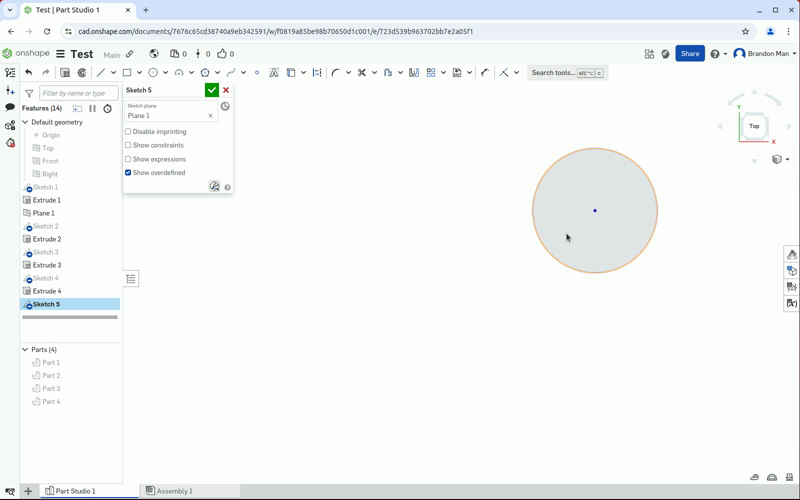
scroll(-6)
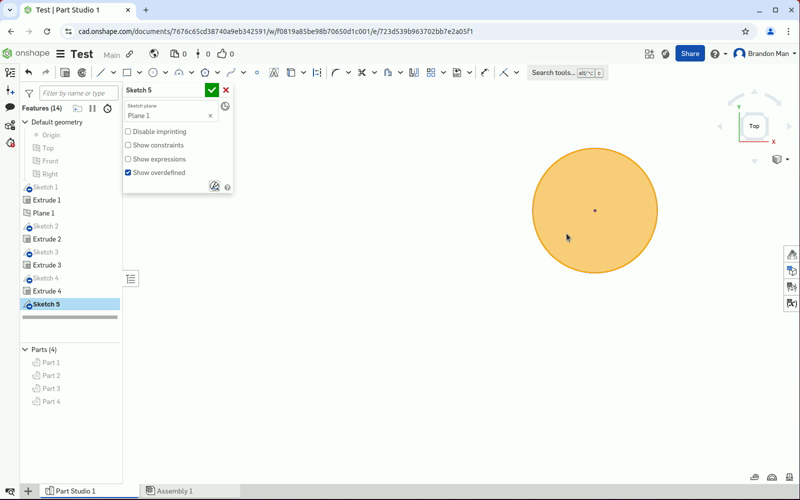
scroll(-6)
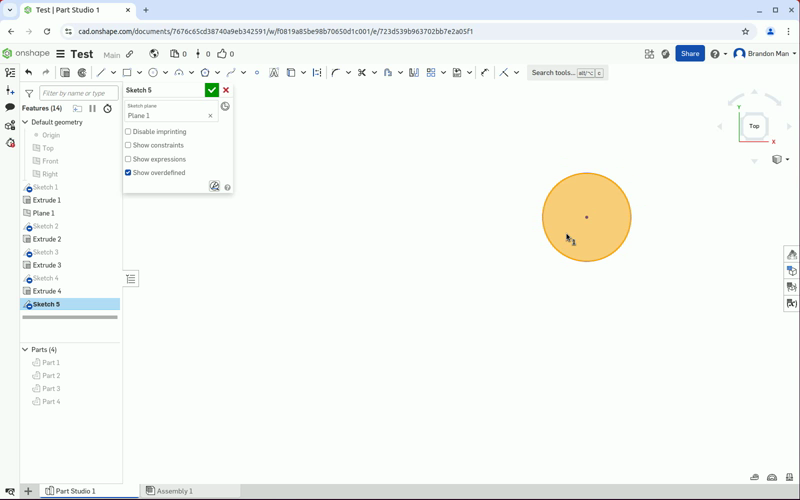
scroll(-6)
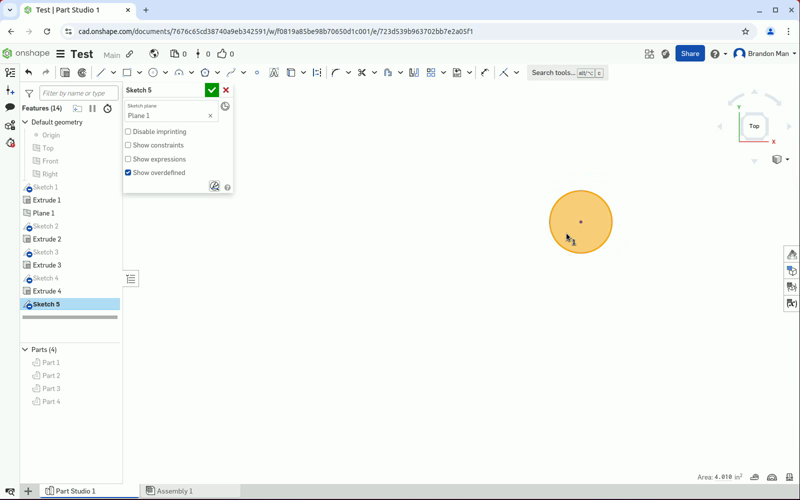
scroll(-6)
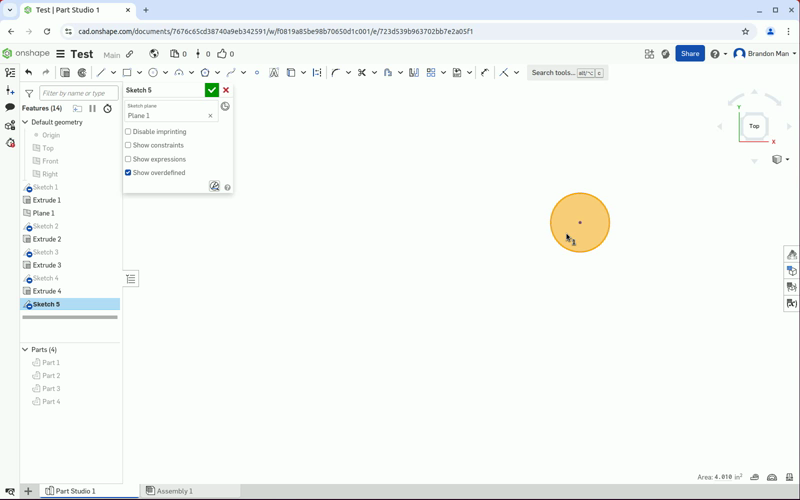
scroll(-6)
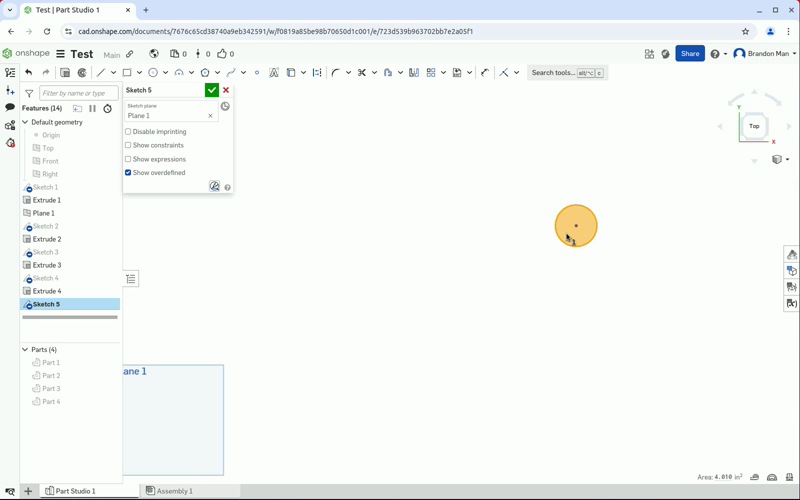
scroll(-6)
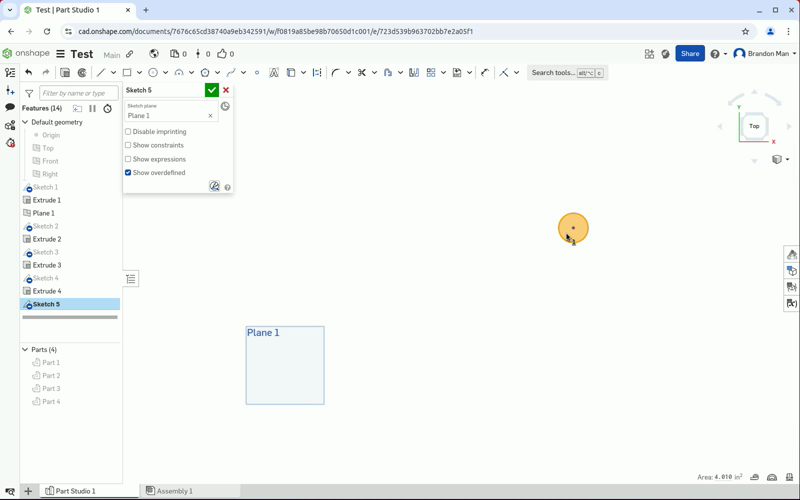
scroll(-6)
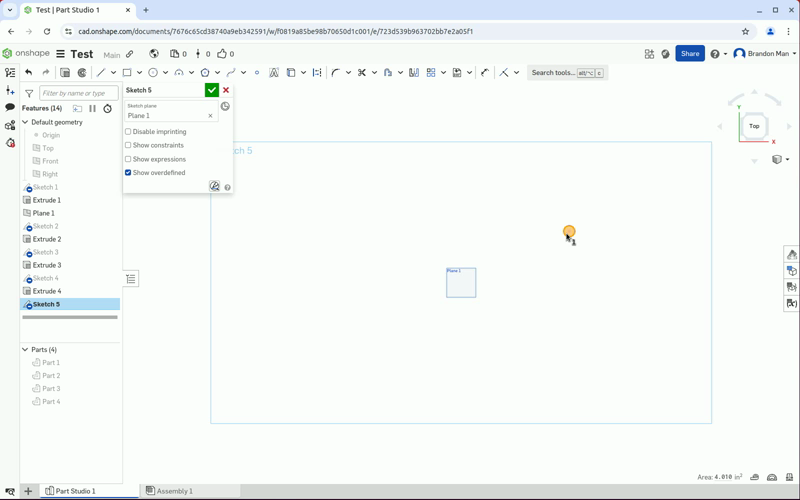
mouse_move(73, 352)
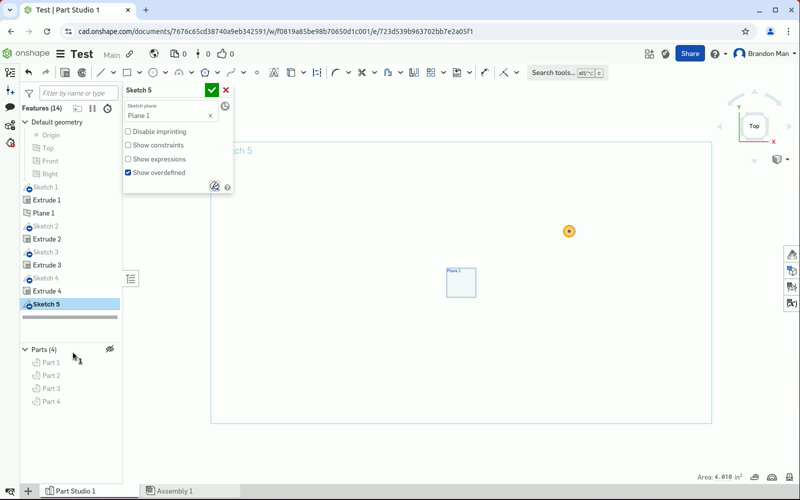
key(shift+y)
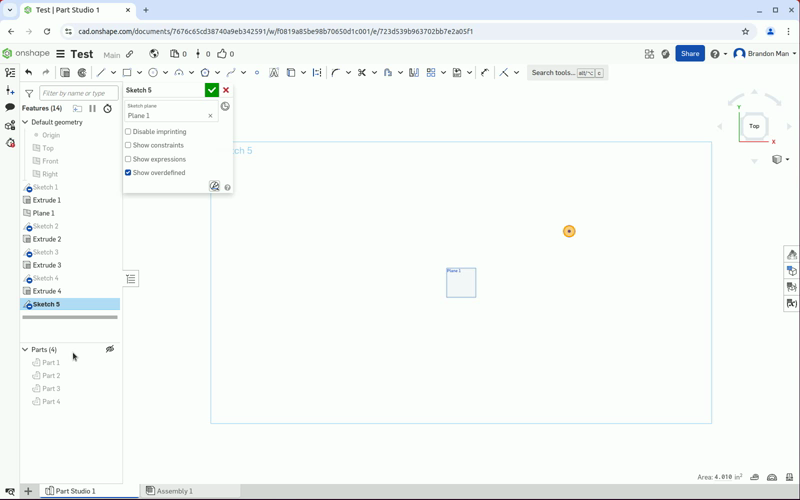
key(shift+e)
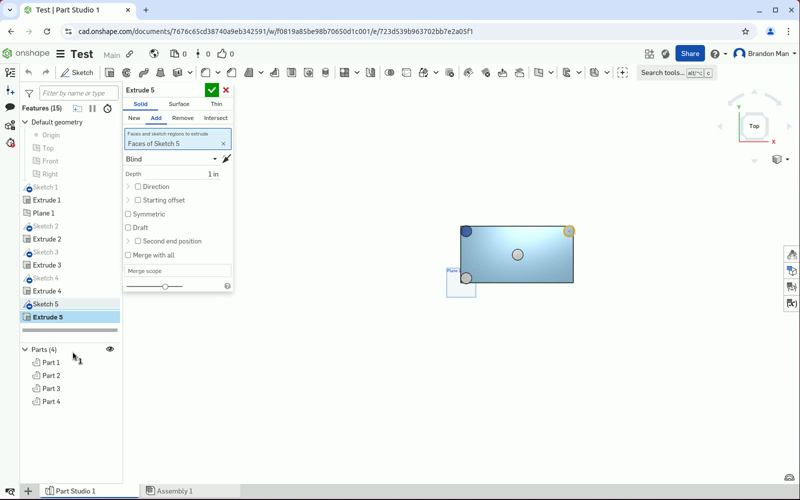
mouse_move(143, 106)
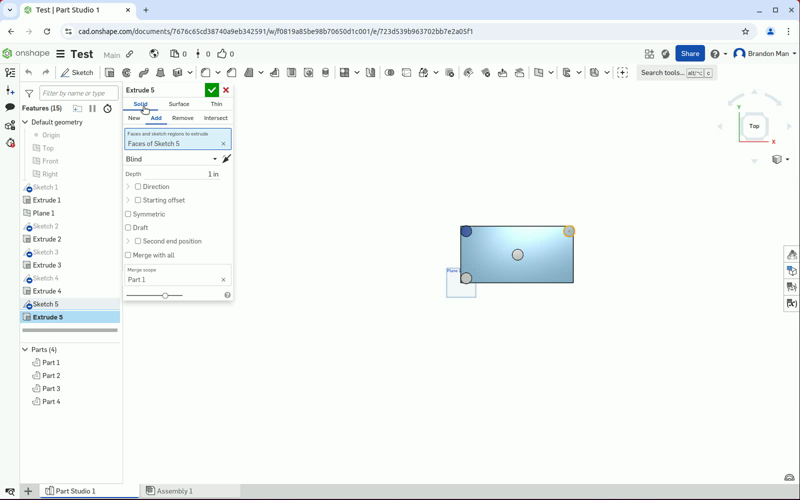
click(143, 106)
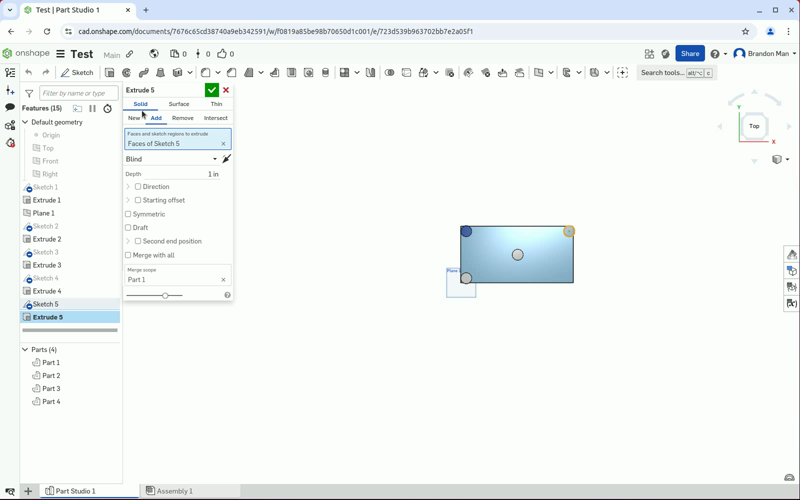
mouse_move(137, 120)
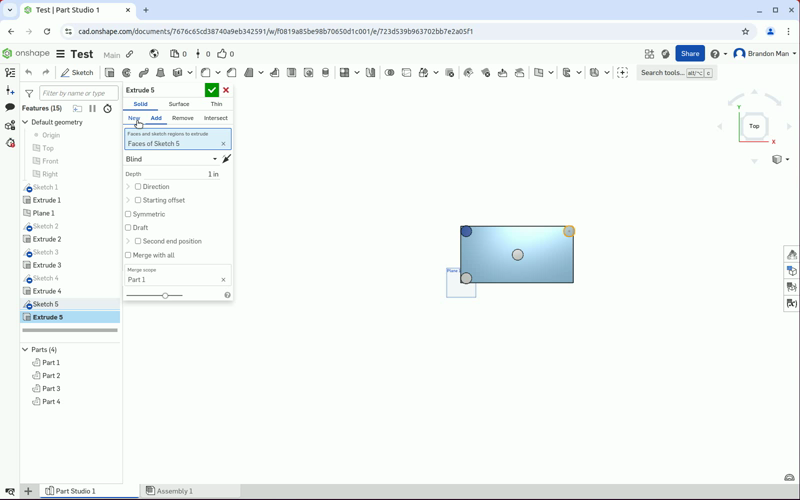
click(137, 120)
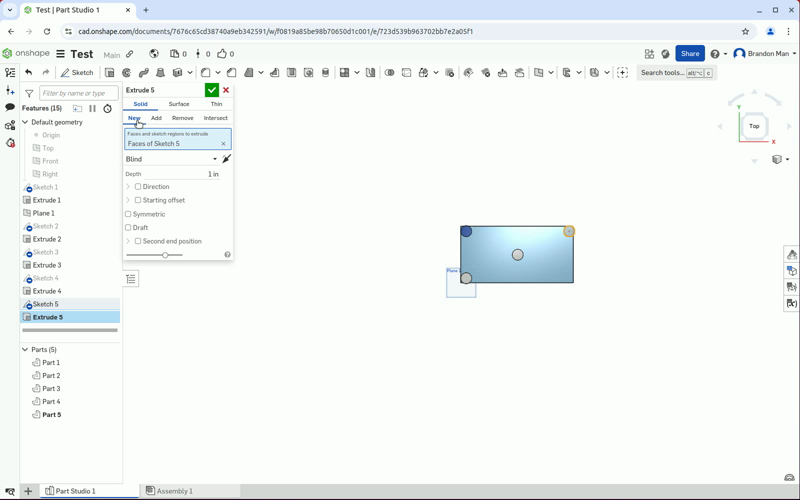
key(tab, 4)
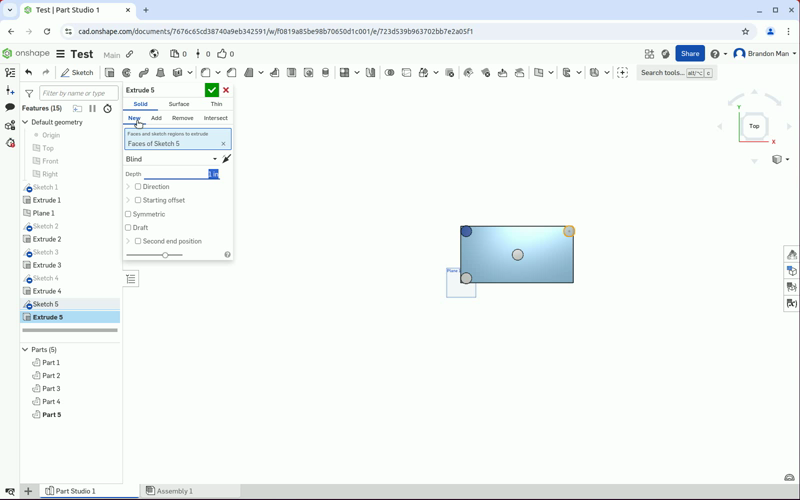
text(5.777)
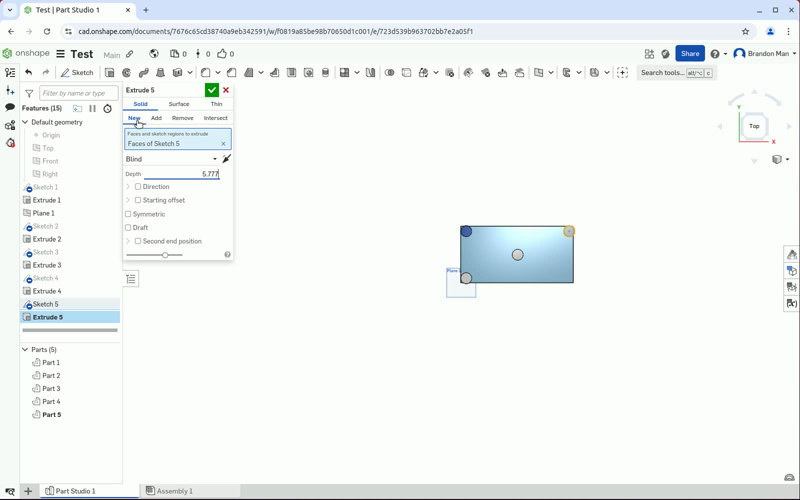
key(enter)
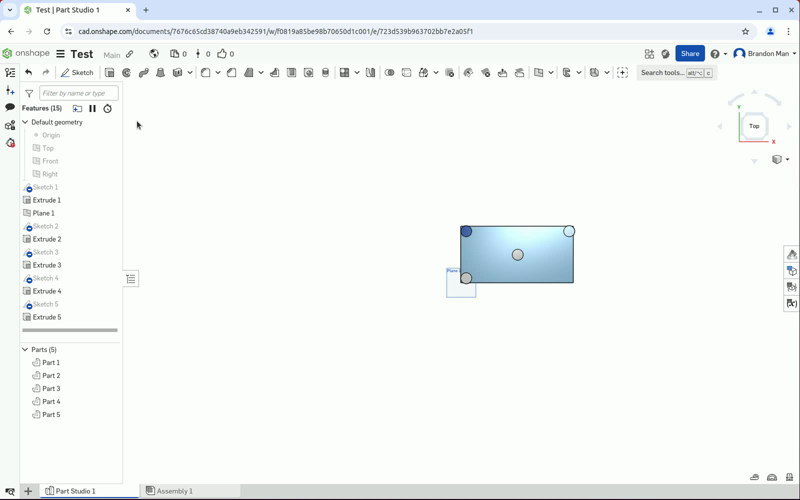
key(shift+h)
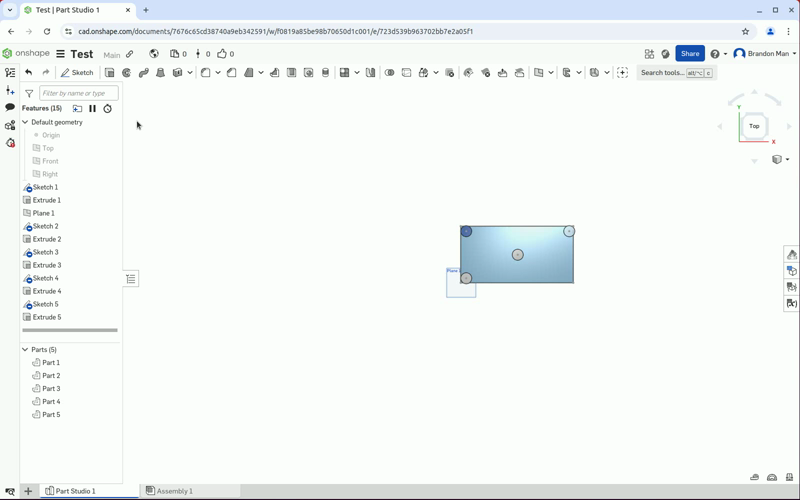
key(shift+h)
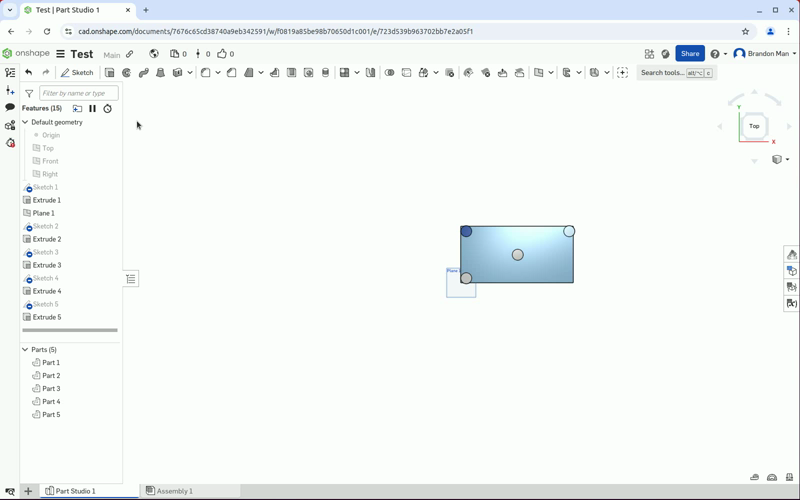
mouse_move(73, 189)
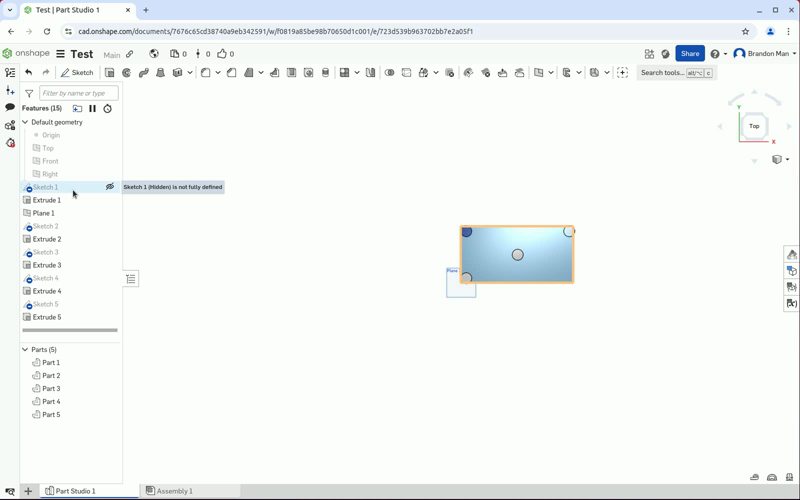
click(73, 189)
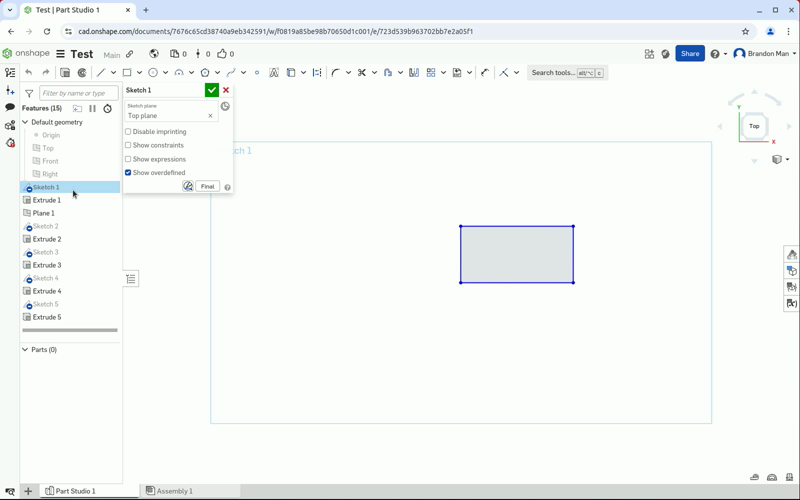
mouse_move(229, 92)
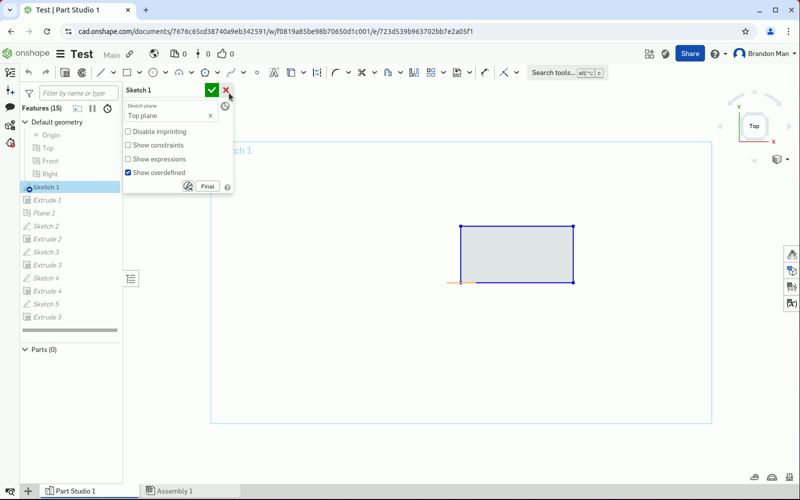
click(229, 92)
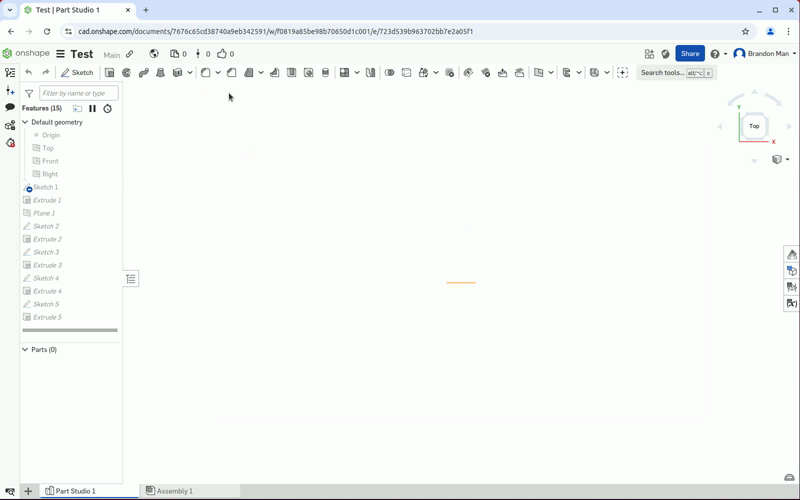
key(shift+s)
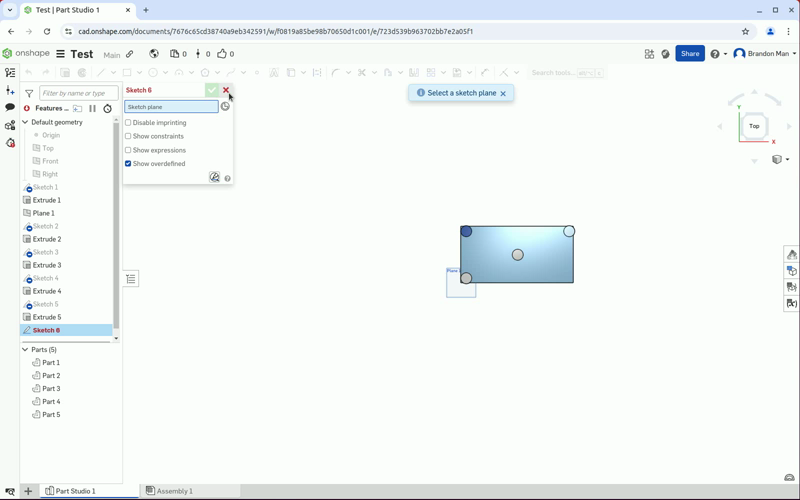
mouse_move(69, 215)
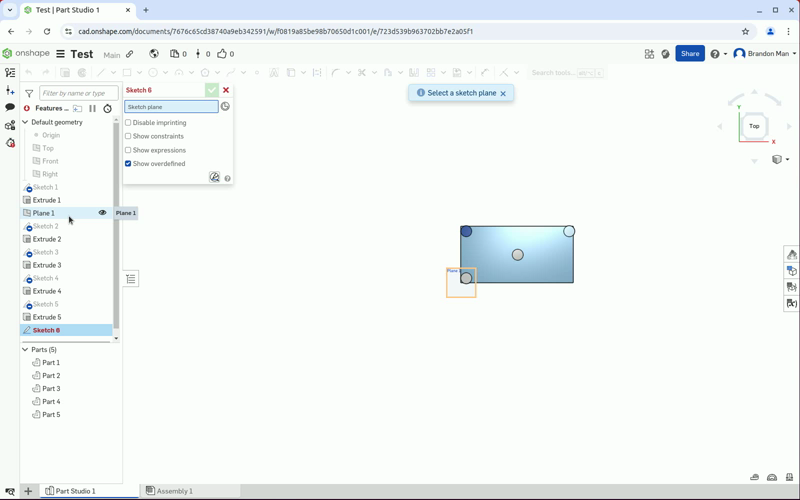
click(69, 215)
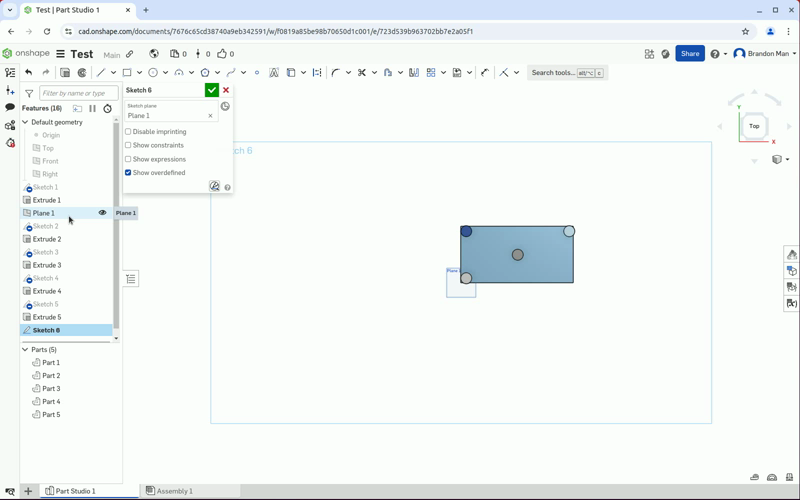
mouse_move(73, 352)
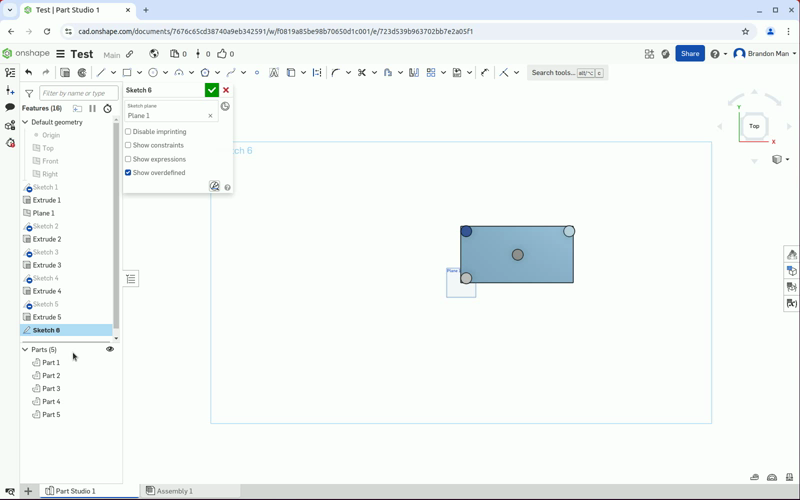
key(y)
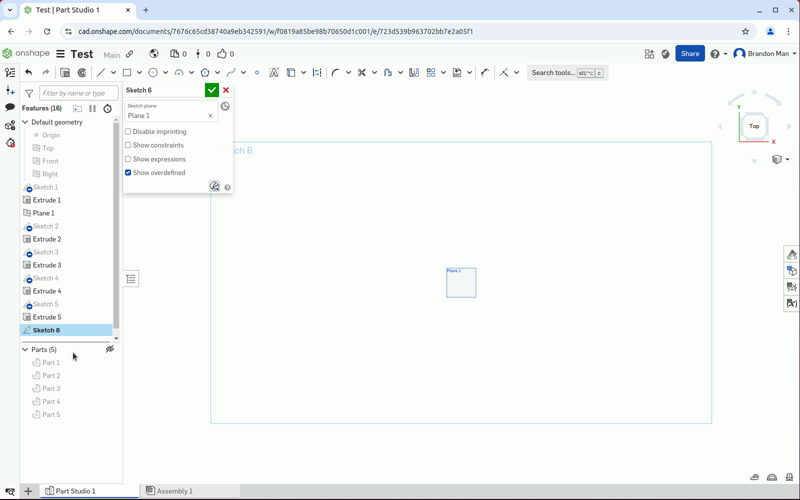
key(c)
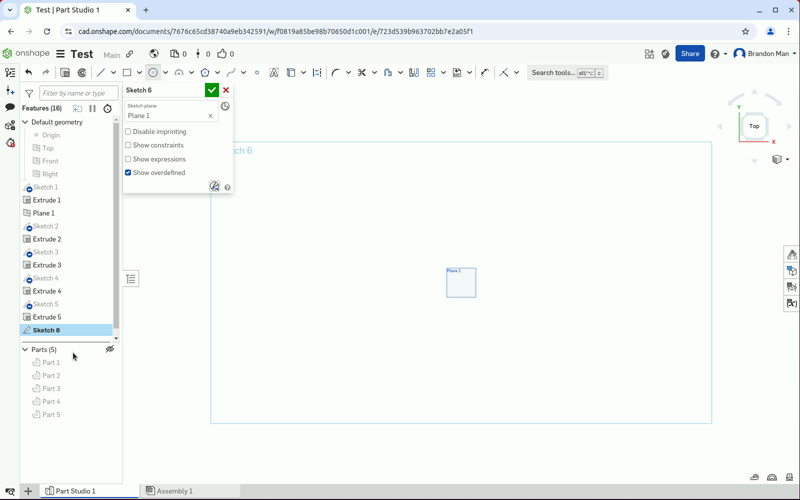
key_down(shift)
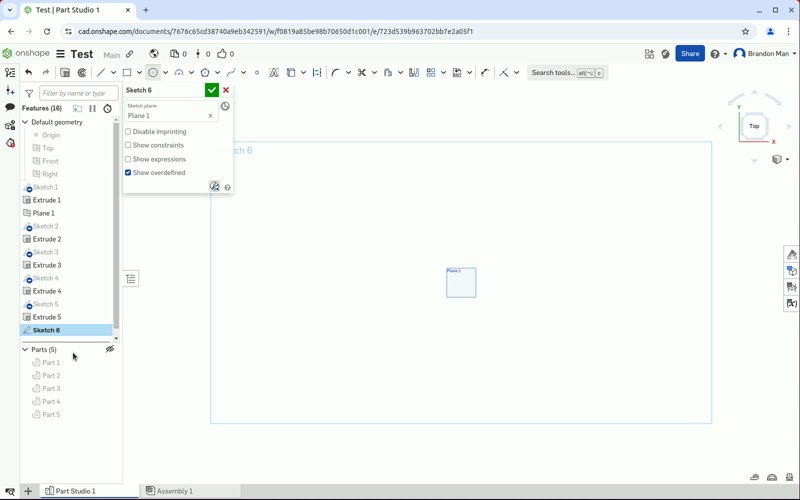
mouse_move(569, 278)
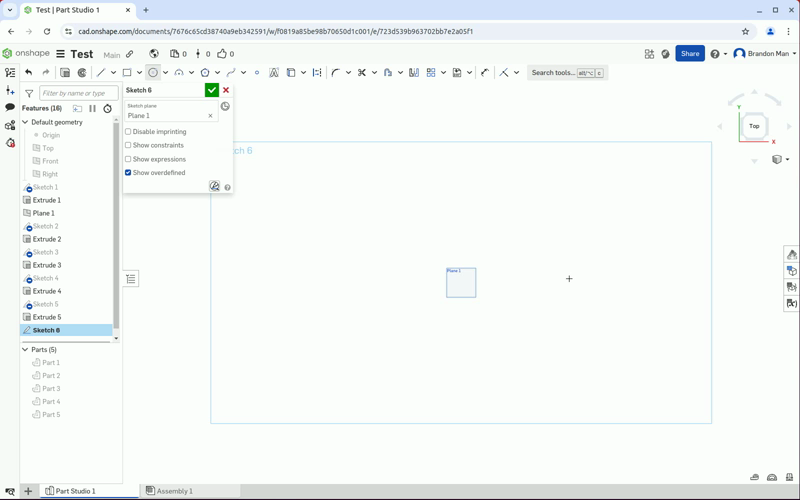
click(569, 278)
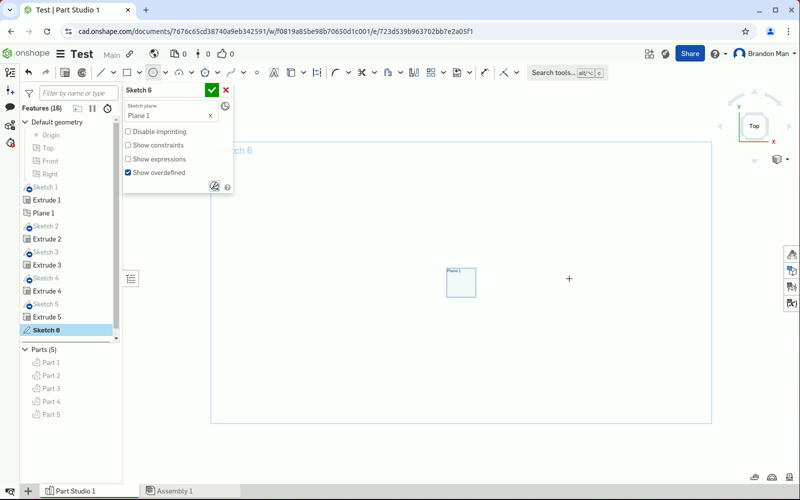
key_up(shift)
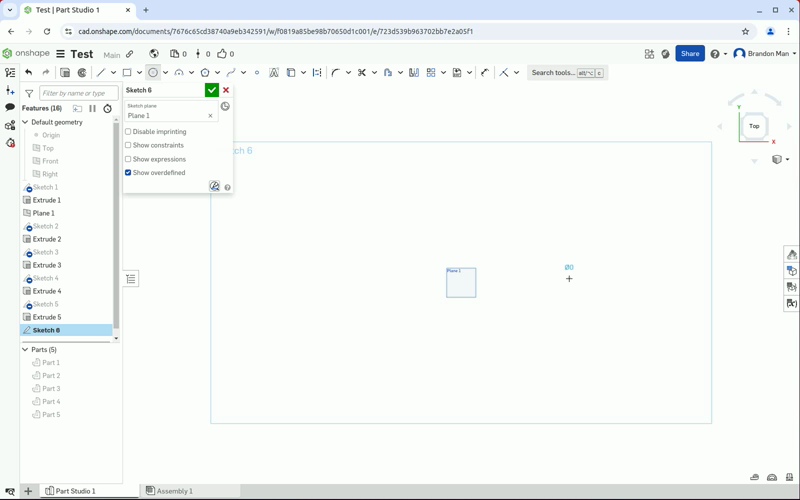
mouse_move(574, 278)
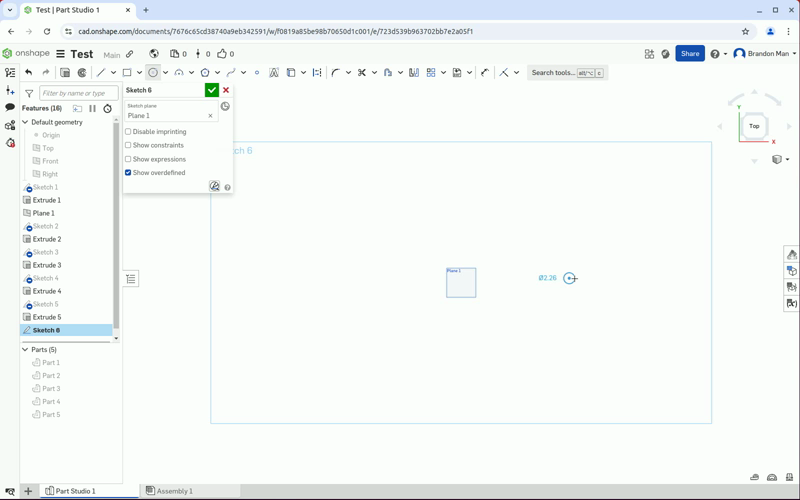
click(574, 278)
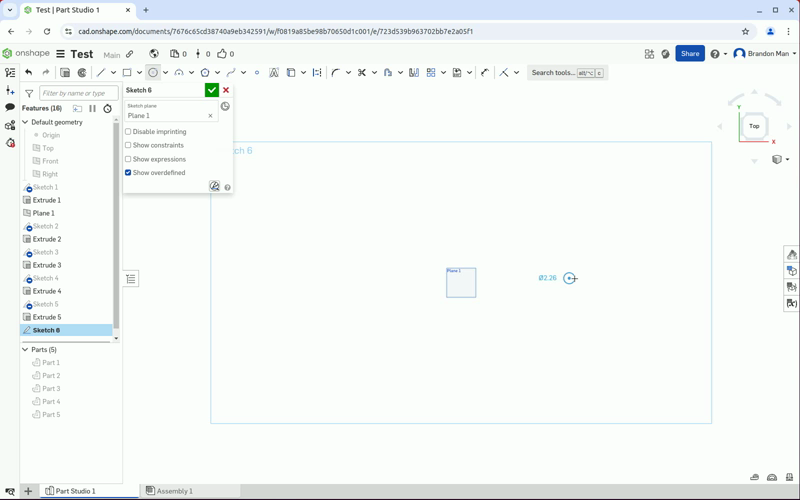
key(esc)
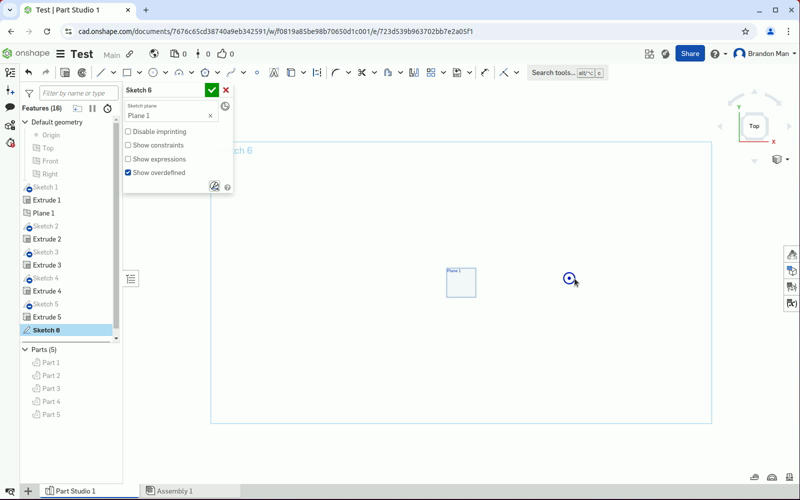
mouse_move(568, 279)
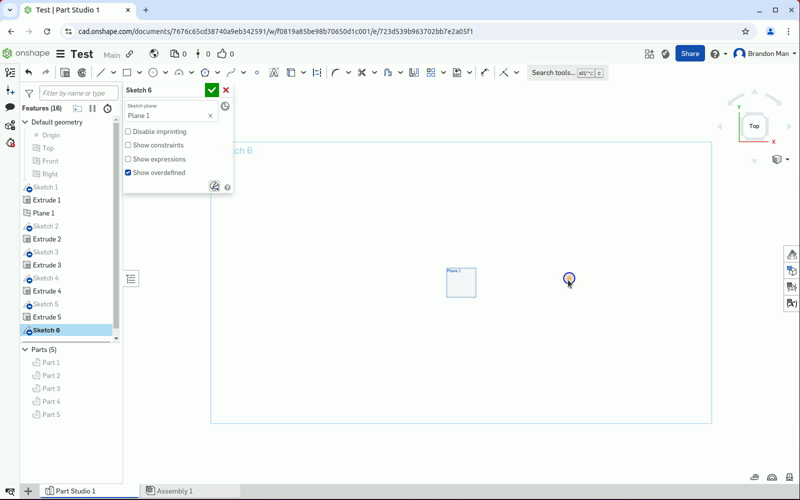
scroll(6)
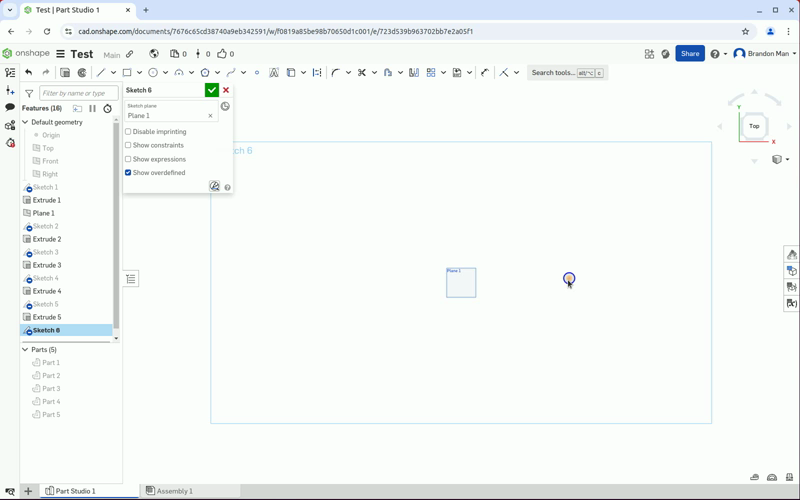
scroll(6)
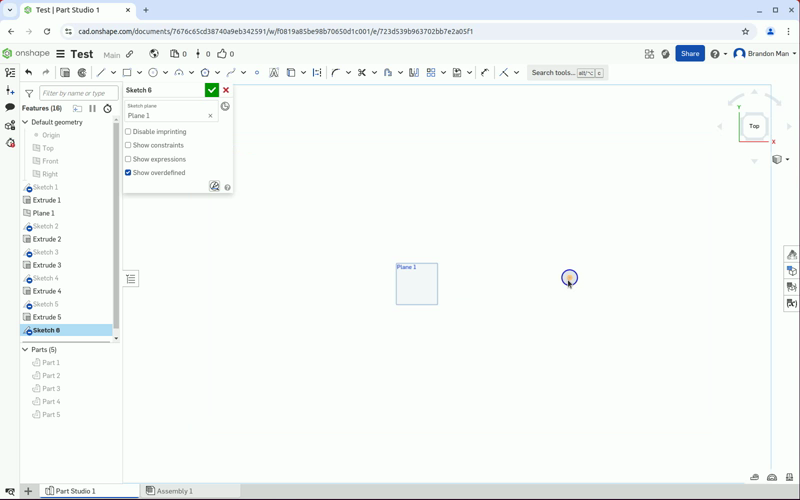
scroll(6)
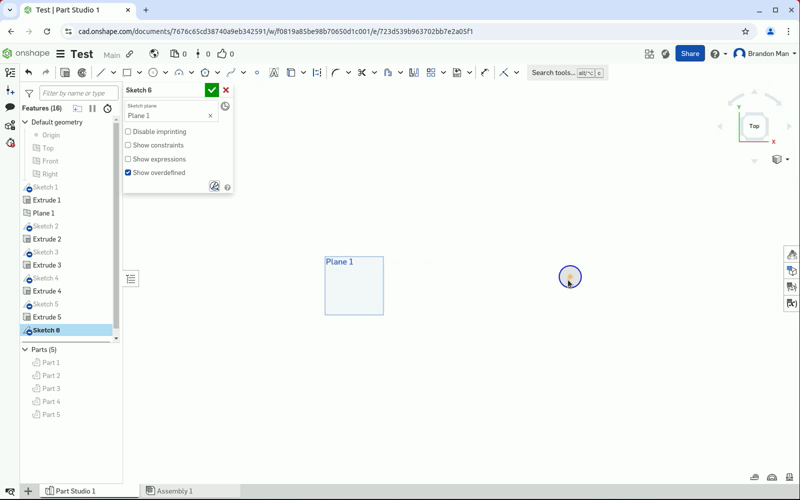
scroll(6)
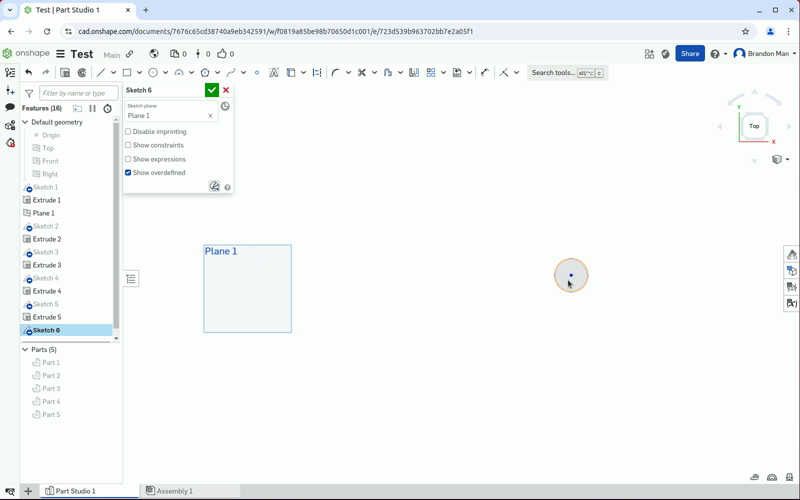
scroll(6)
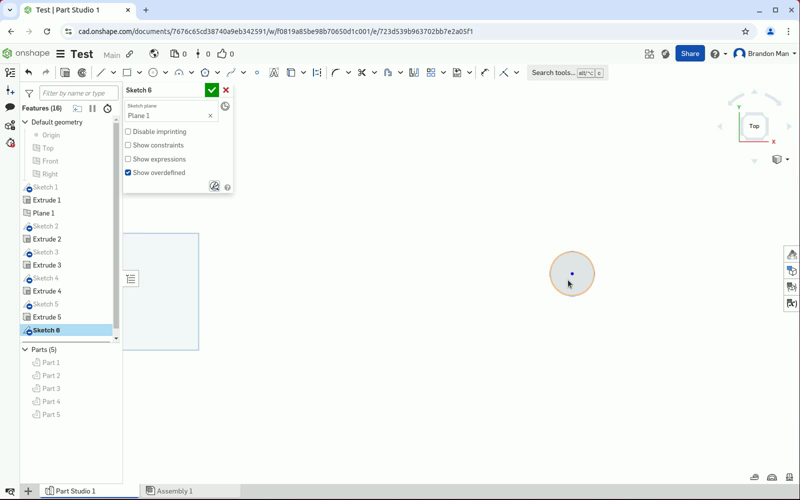
scroll(6)
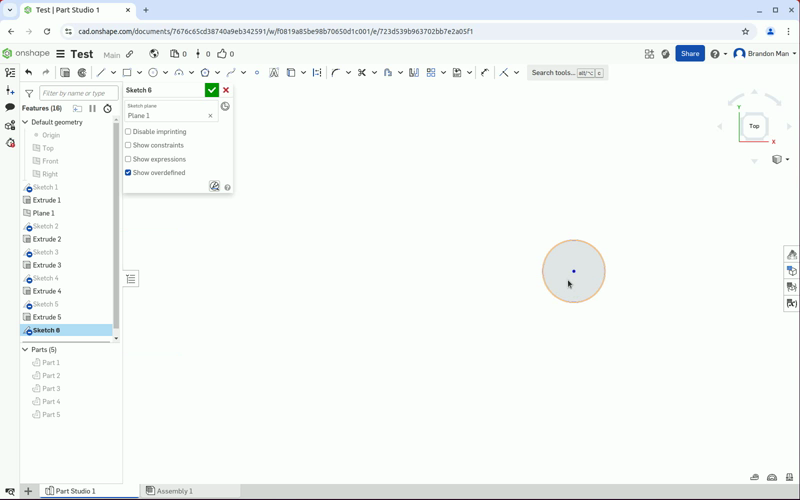
scroll(6)
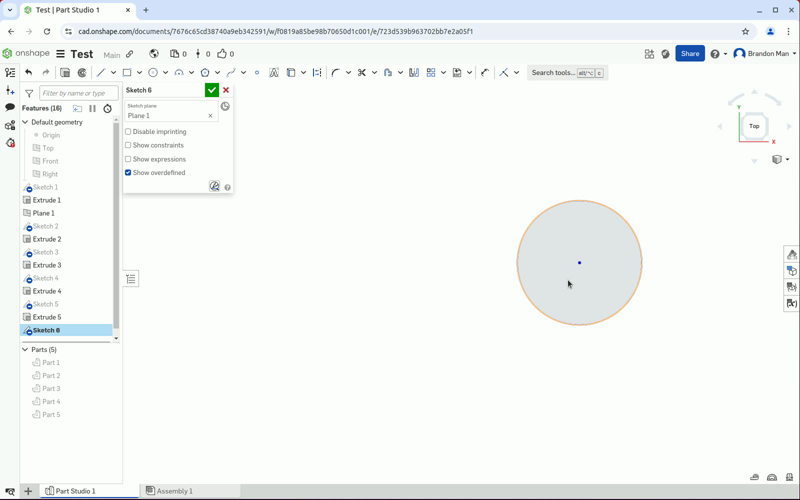
click(568, 279)
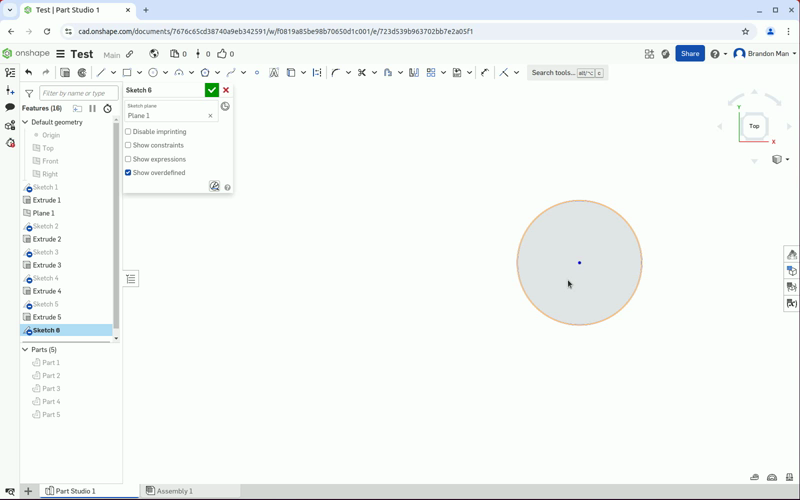
scroll(-6)
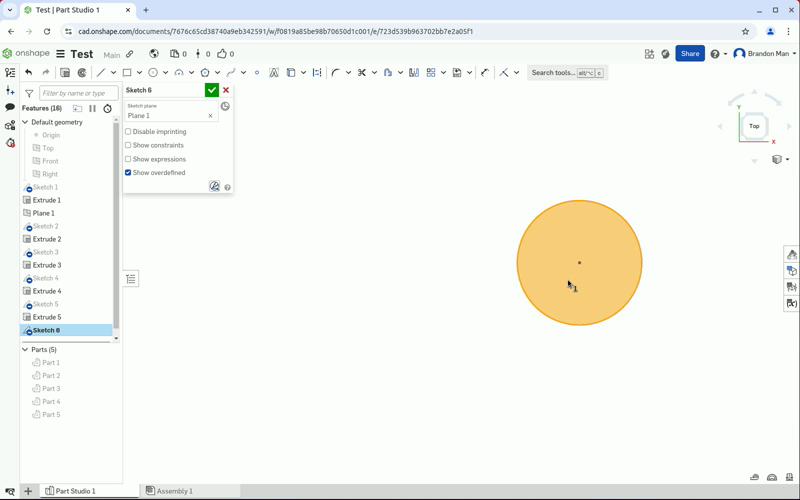
scroll(-6)
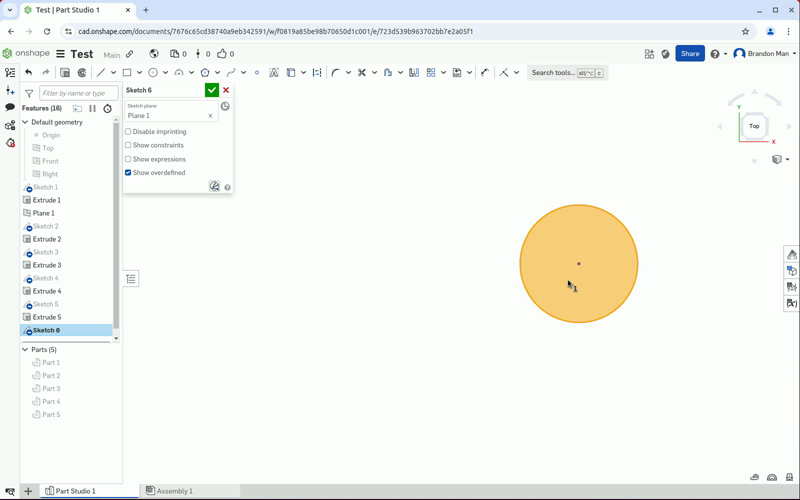
scroll(-6)
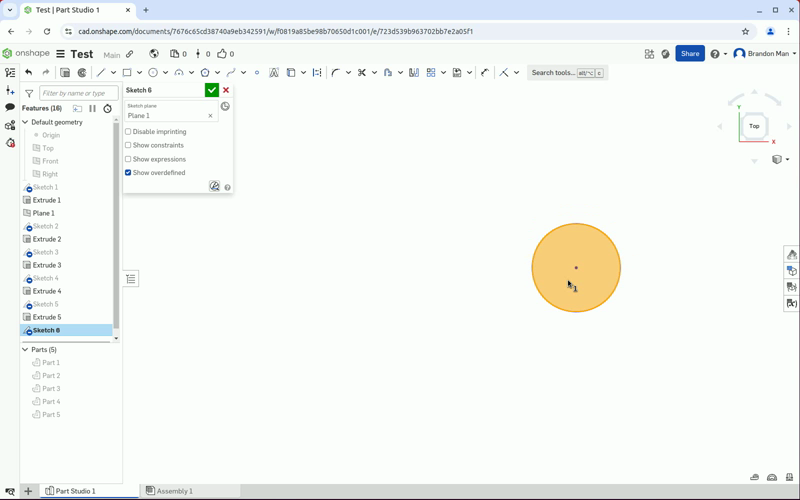
scroll(-6)
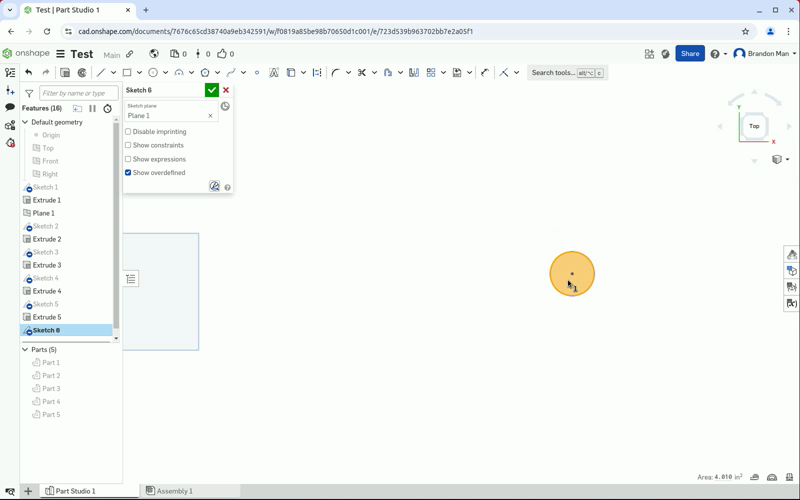
scroll(-6)
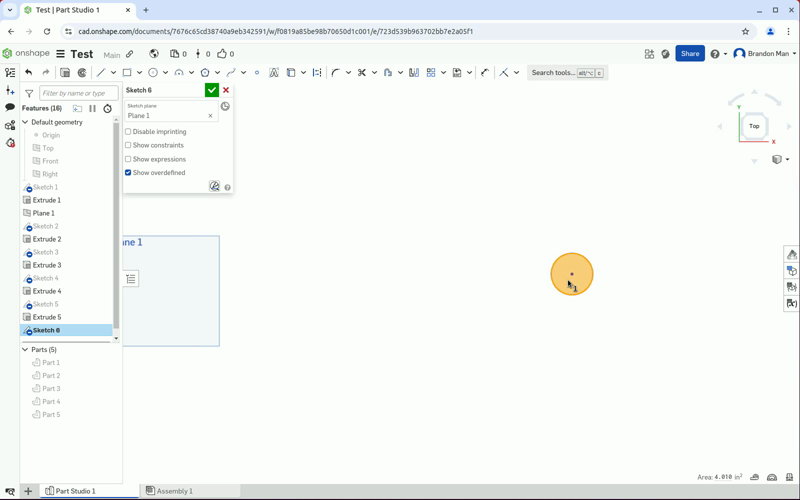
scroll(-6)
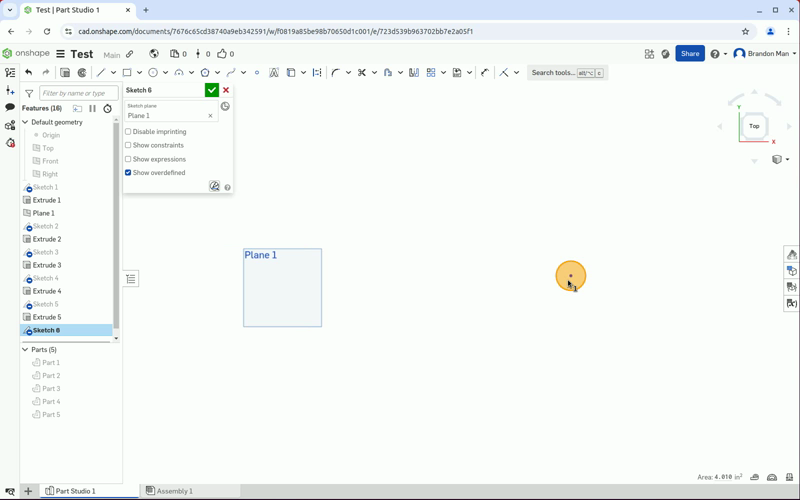
scroll(-6)
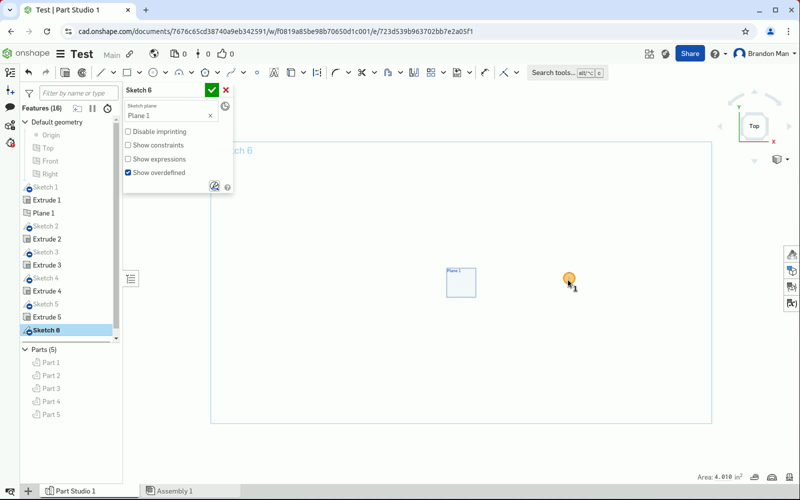
mouse_move(73, 352)
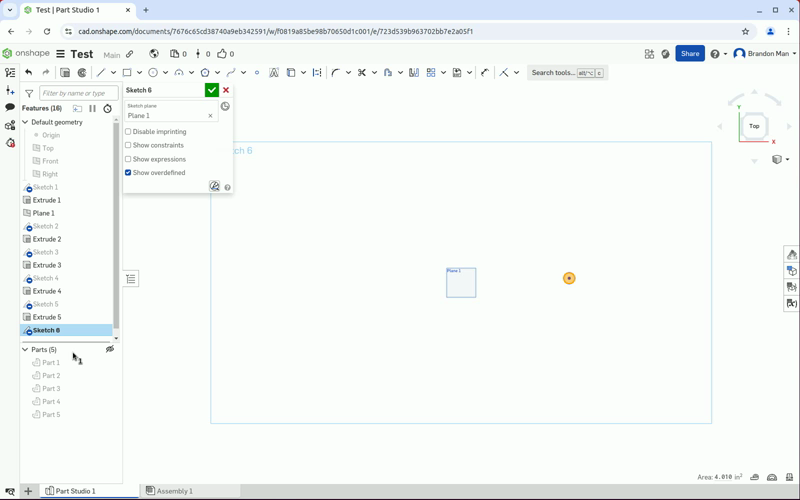
key(shift+y)
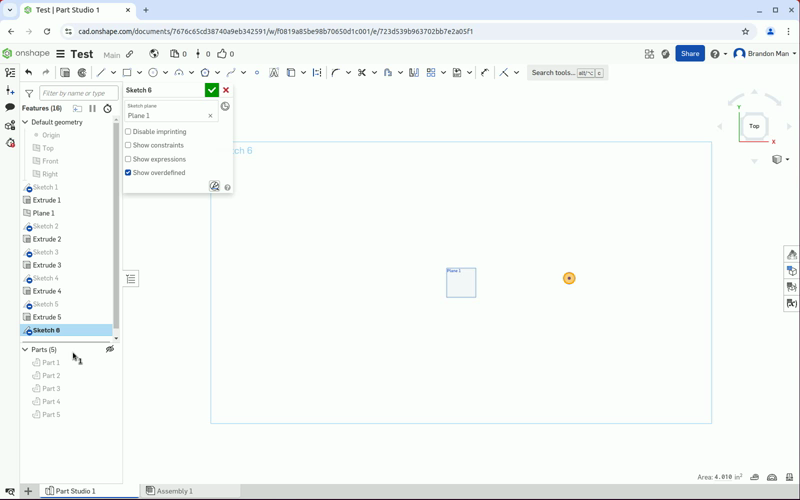
key(shift+e)
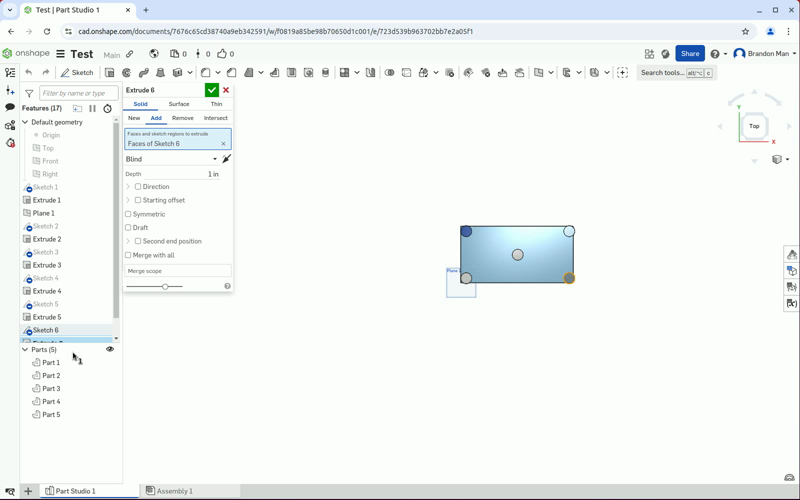
mouse_move(143, 106)
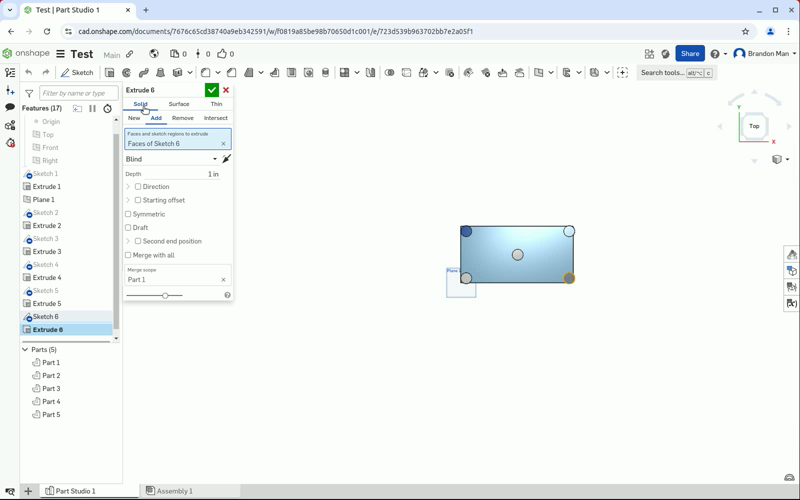
click(143, 106)
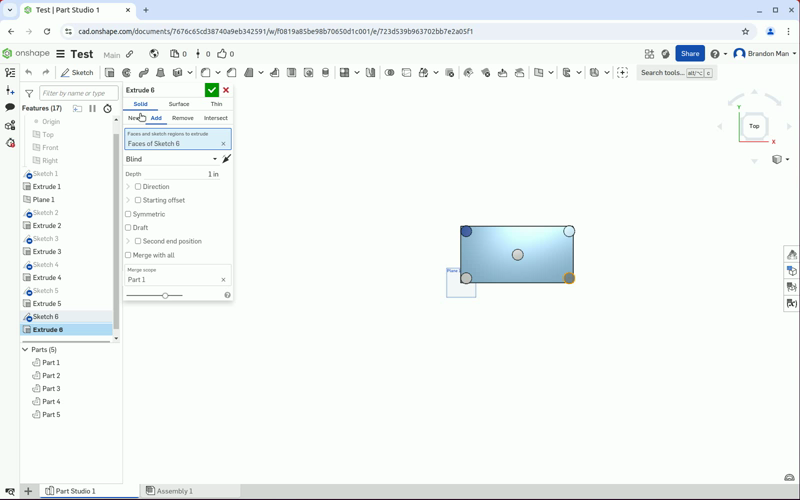
mouse_move(137, 120)
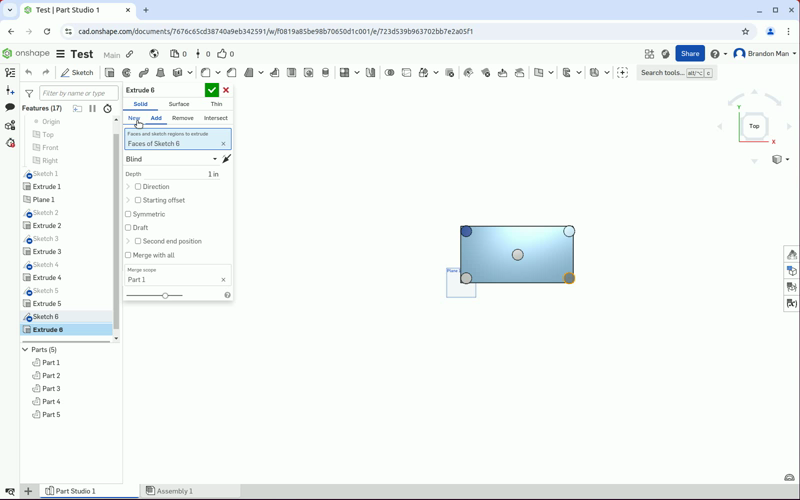
click(137, 120)
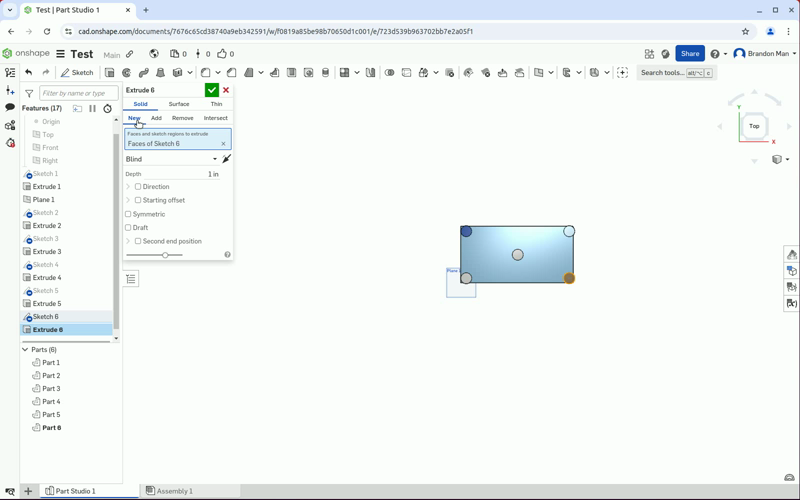
key(tab, 4)
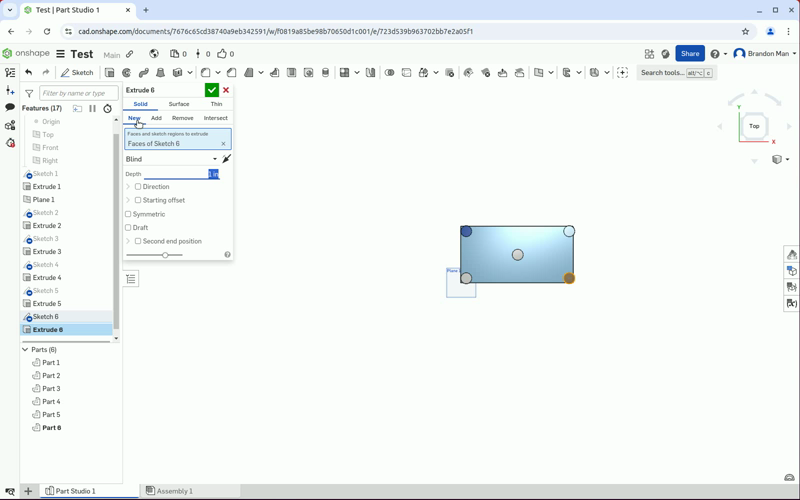
text(5.777)
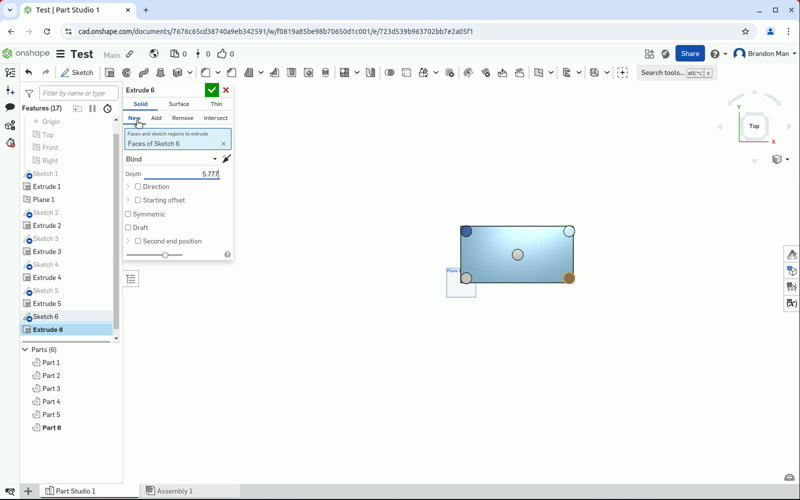
key(enter)
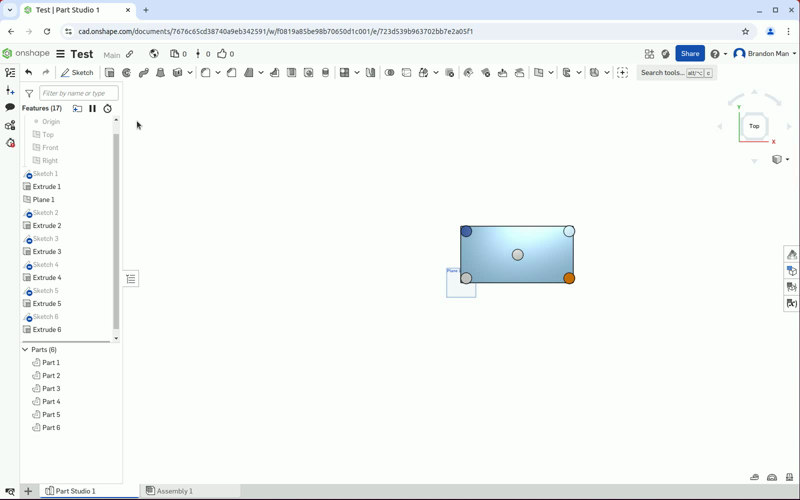
key(shift+h)
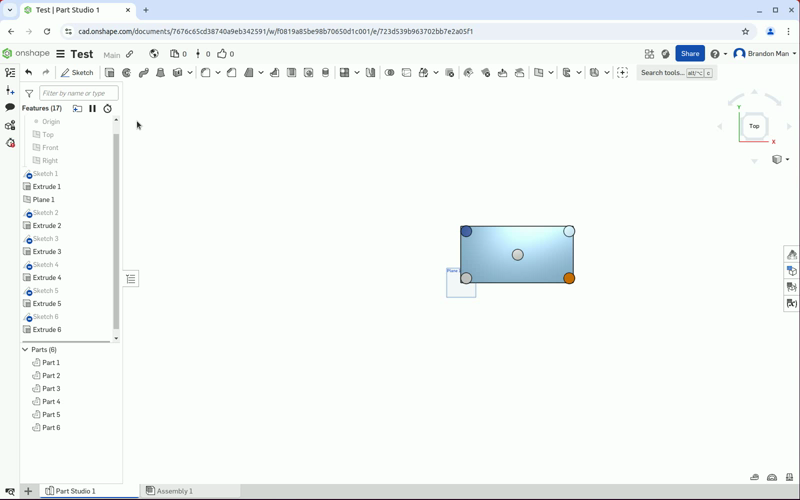
key(shift+h)
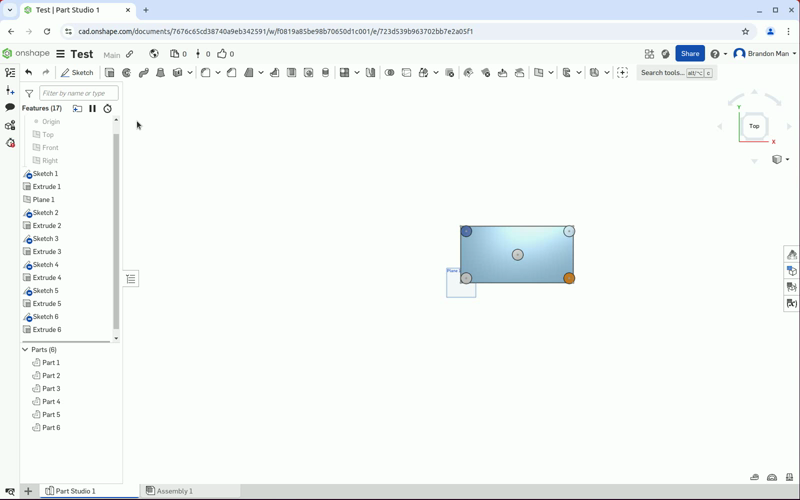
key(shift+7)
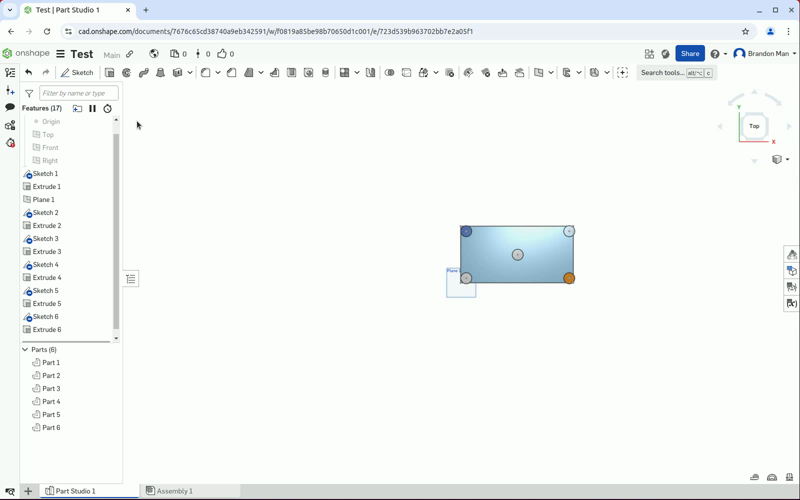
key(up, 3)
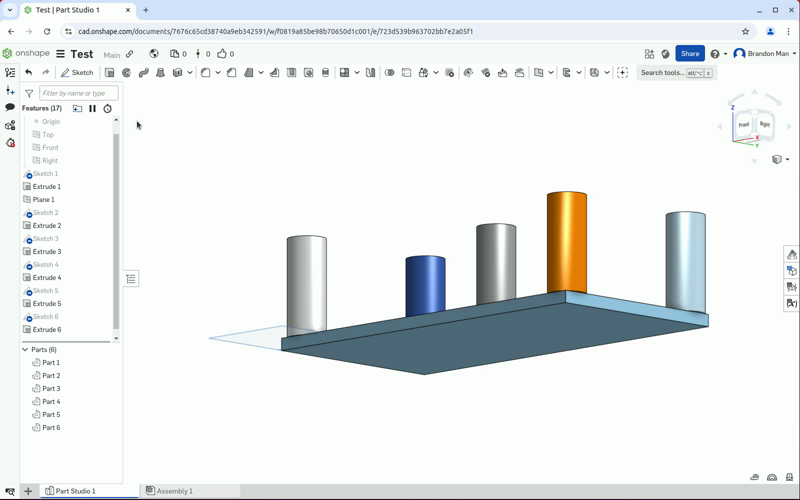
key(left, 3)
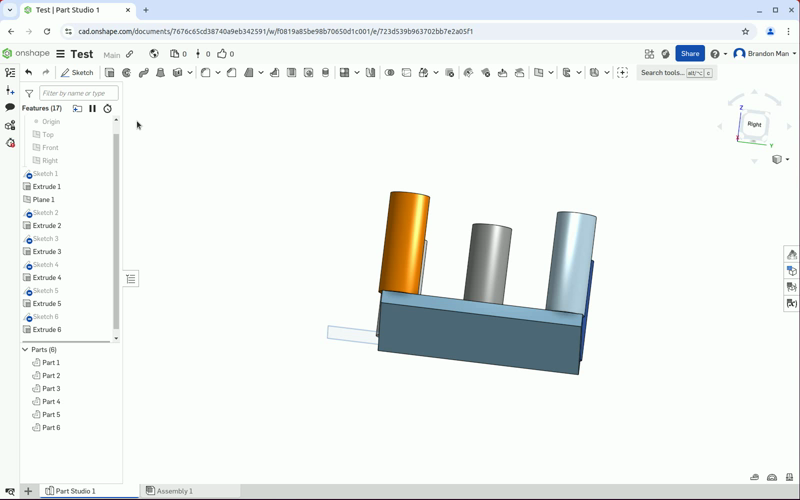
key(right, 3)
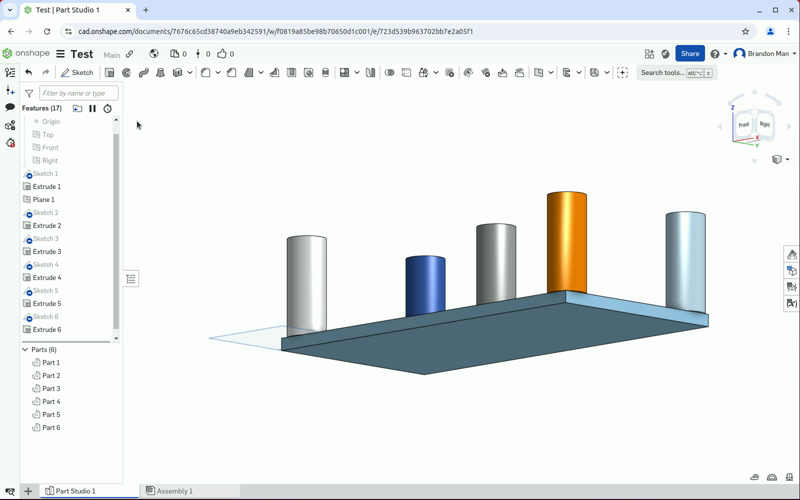
key(down, 3)
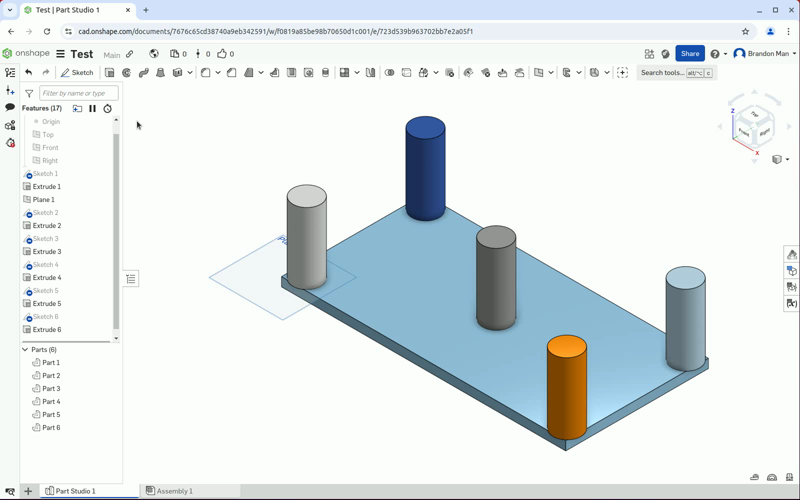
mouse_move(69, 176)
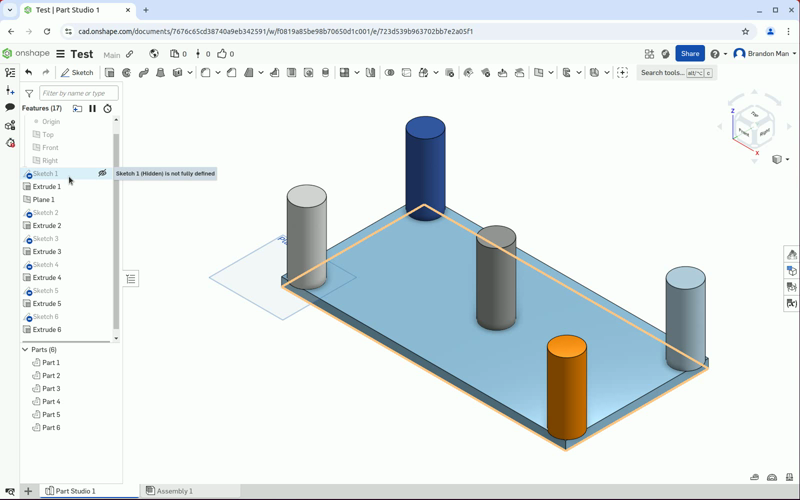
click(69, 176)